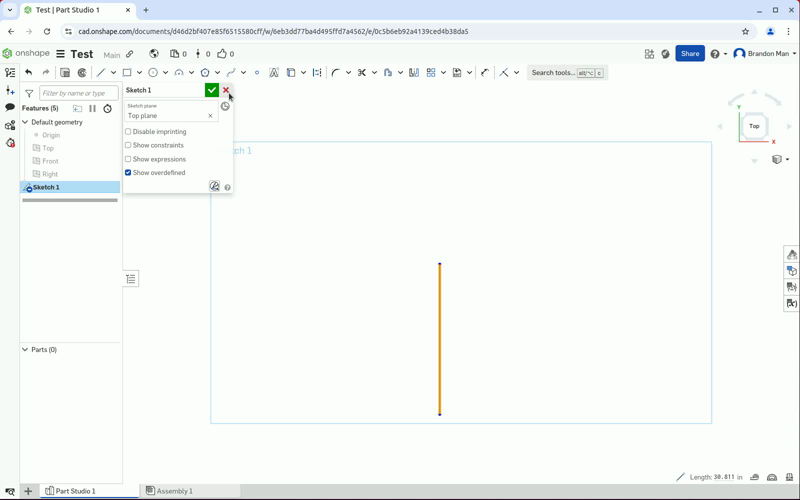
key(shift+h)
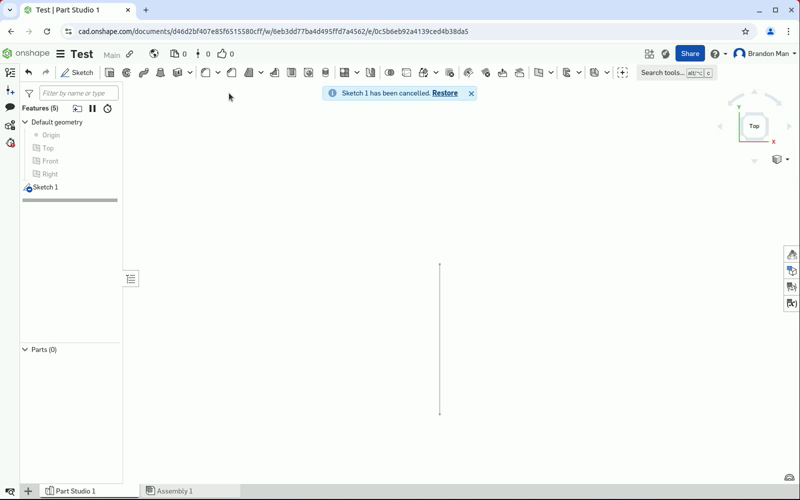
mouse_move(73, 352)
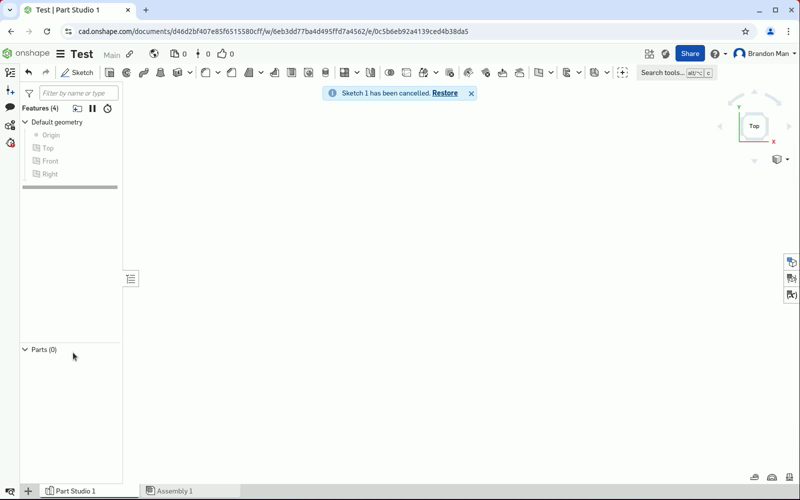
key(y)
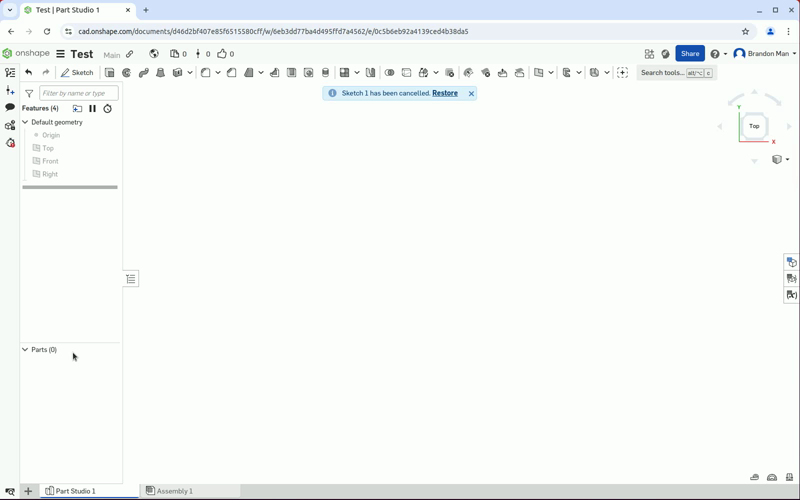
key(shift+p)
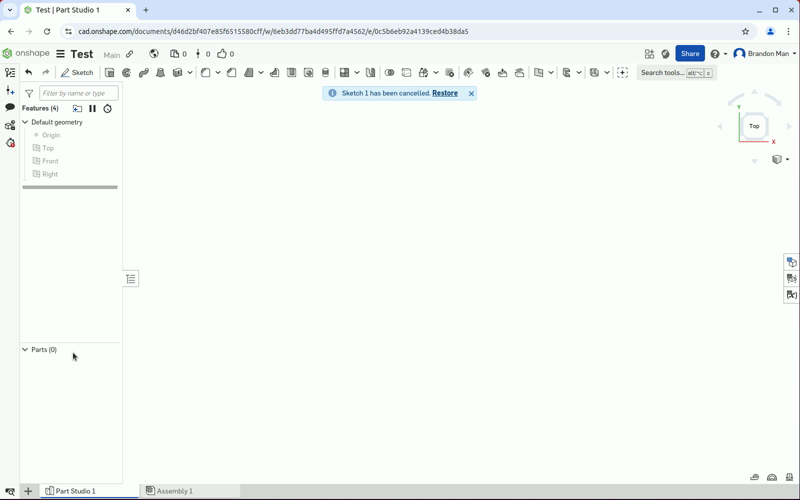
key(space)
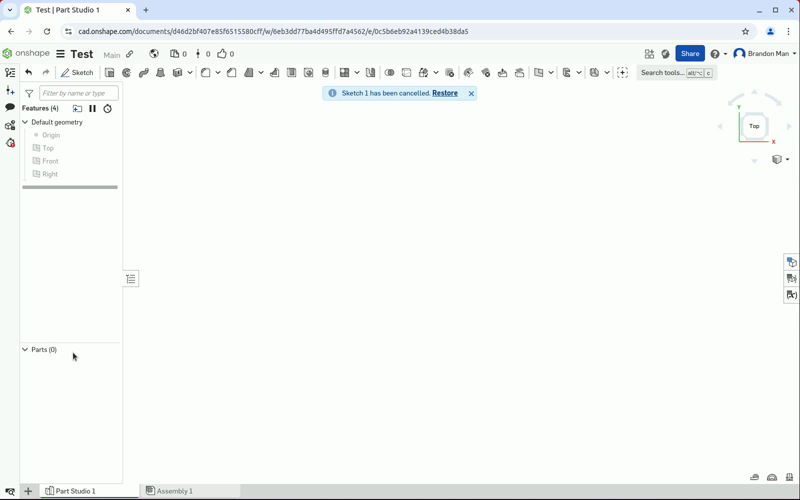
key_down(shift)
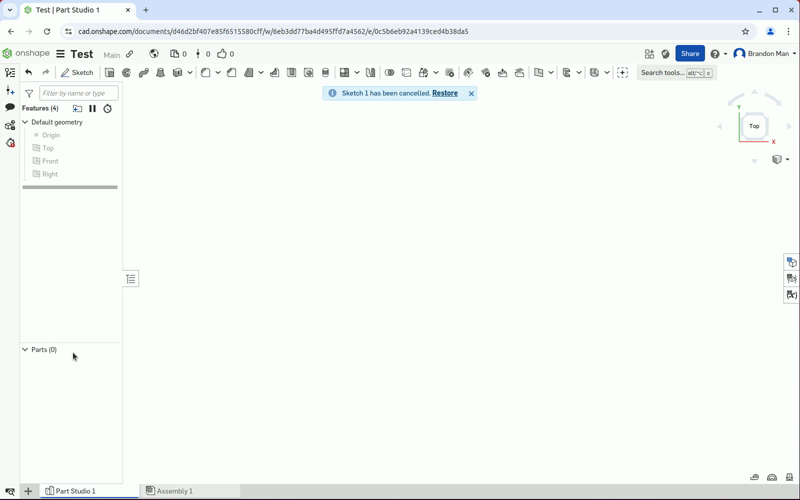
key(up)
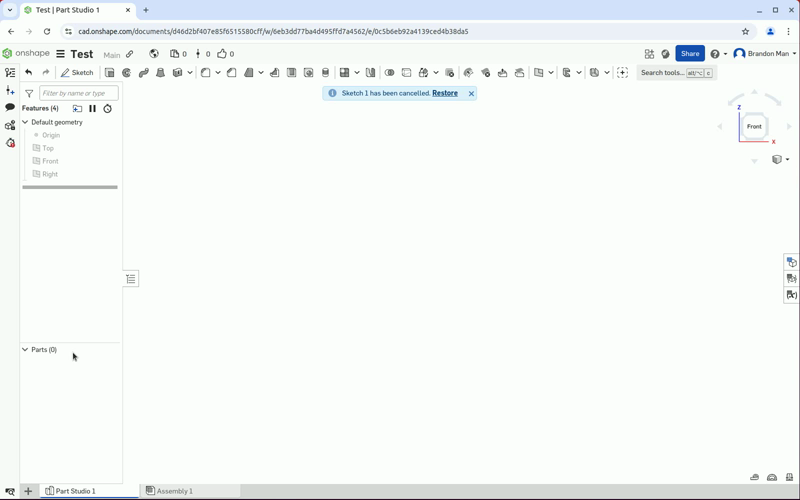
key_up(shift)
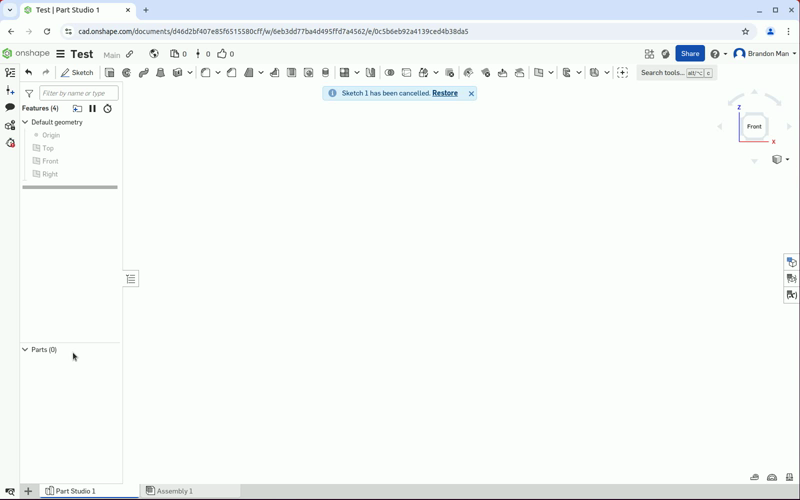
mouse_move(73, 352)
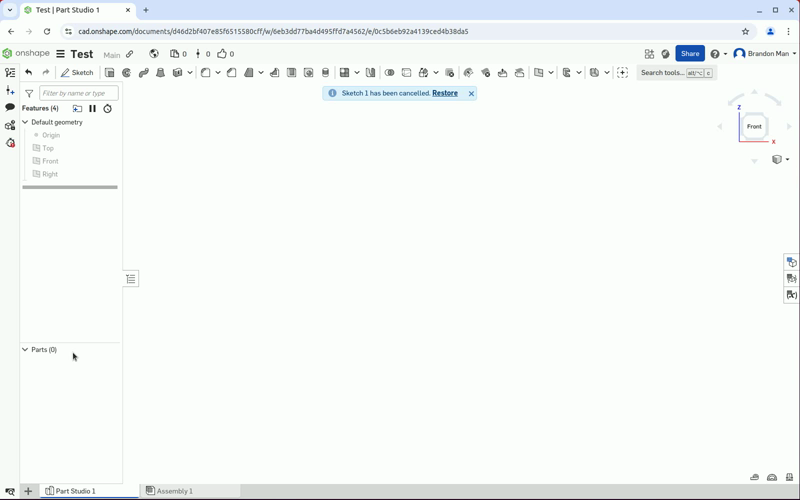
key(shift+y)
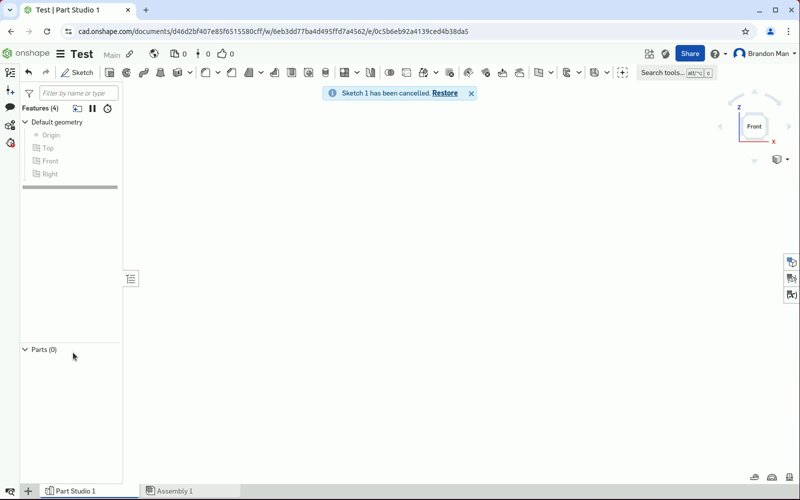
key(shift+s)
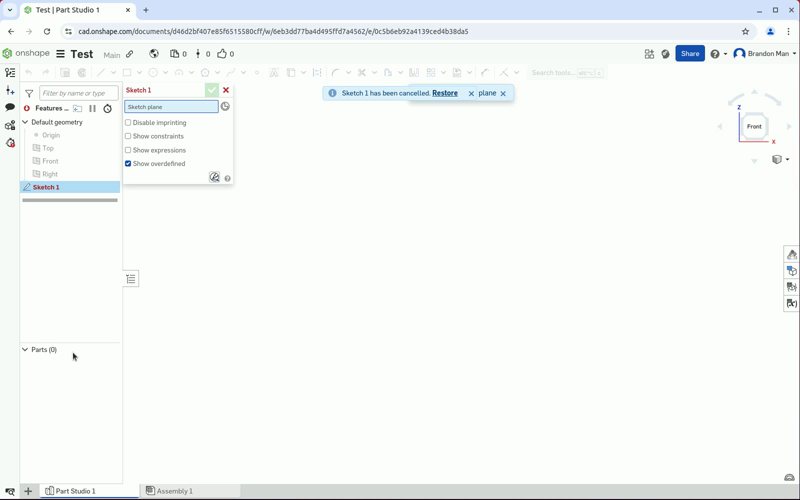
mouse_move(73, 163)
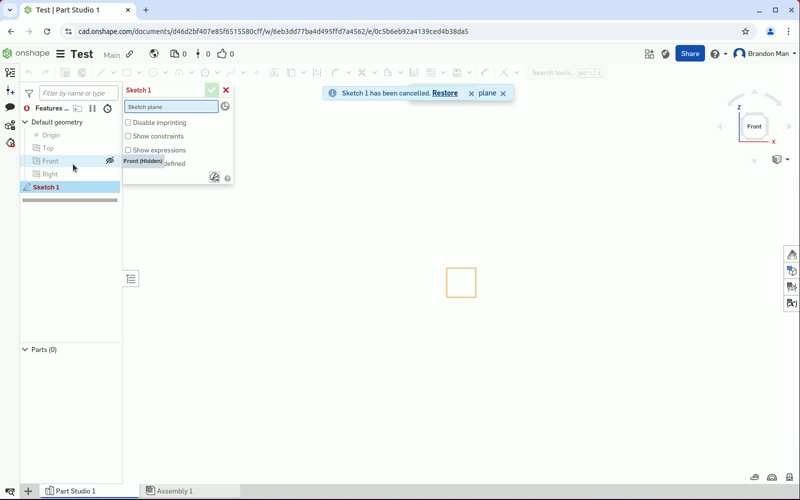
click(73, 163)
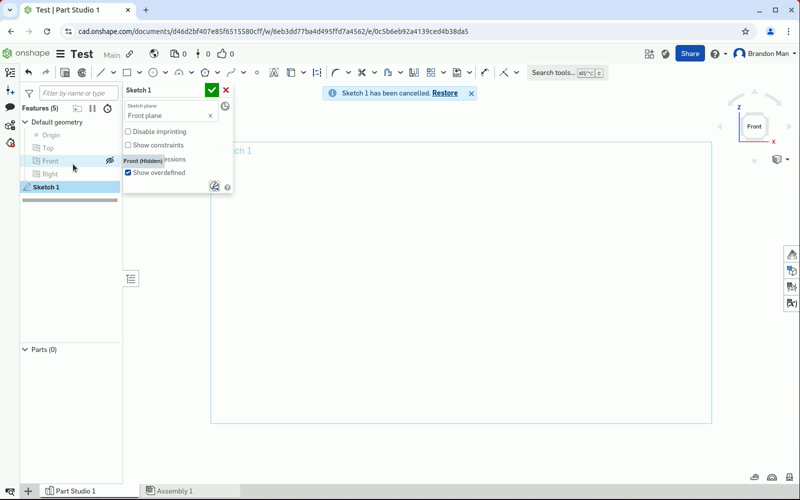
mouse_move(73, 352)
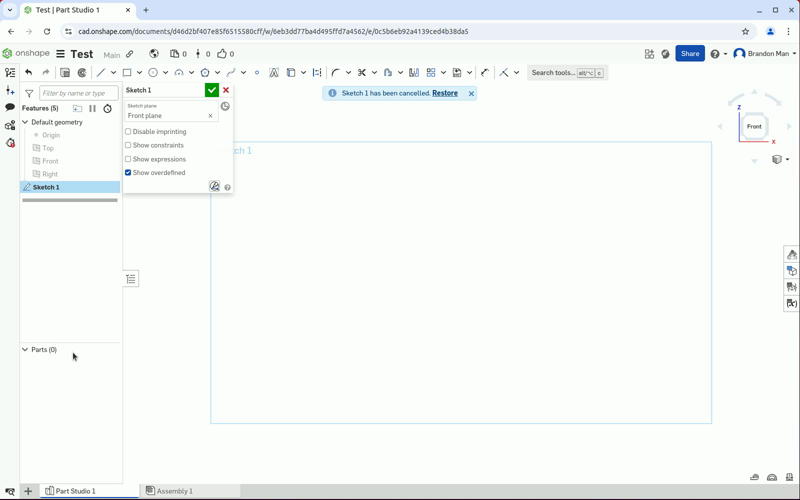
key(y)
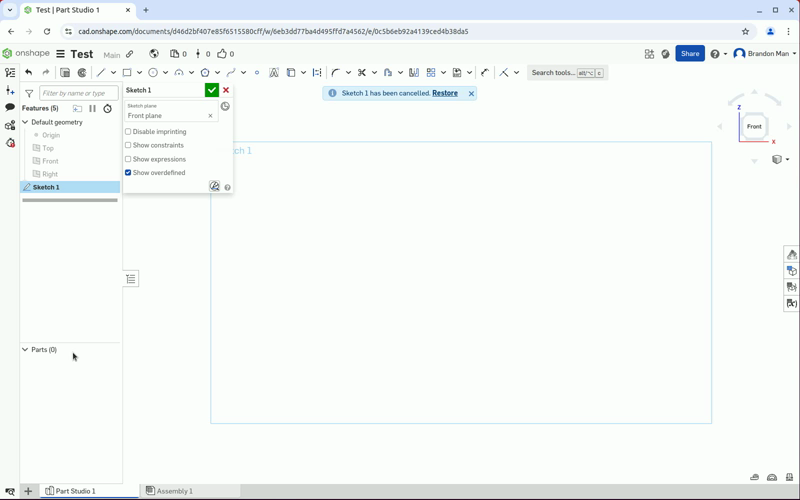
key(l)
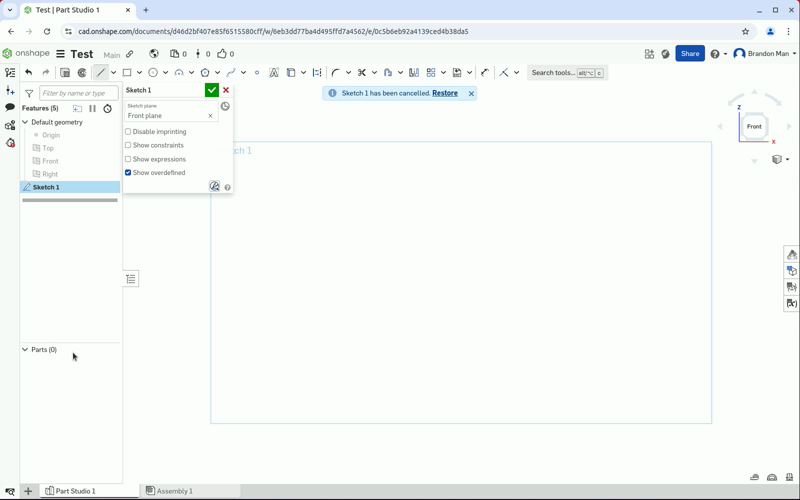
key_down(shift)
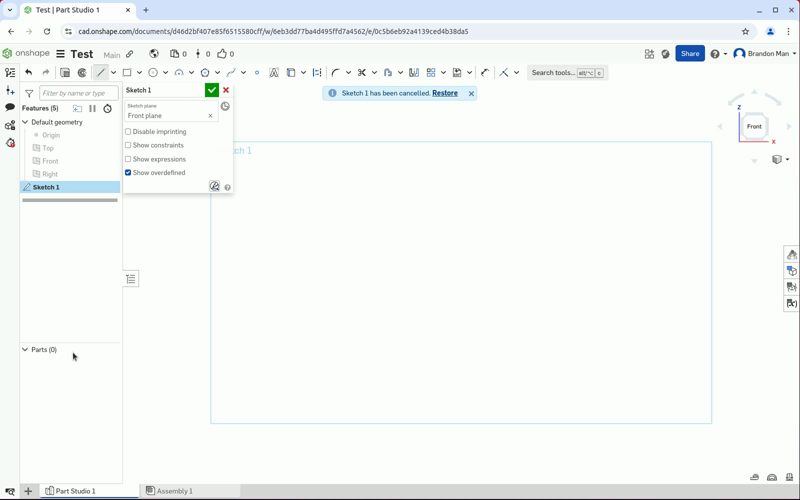
mouse_move(460, 282)
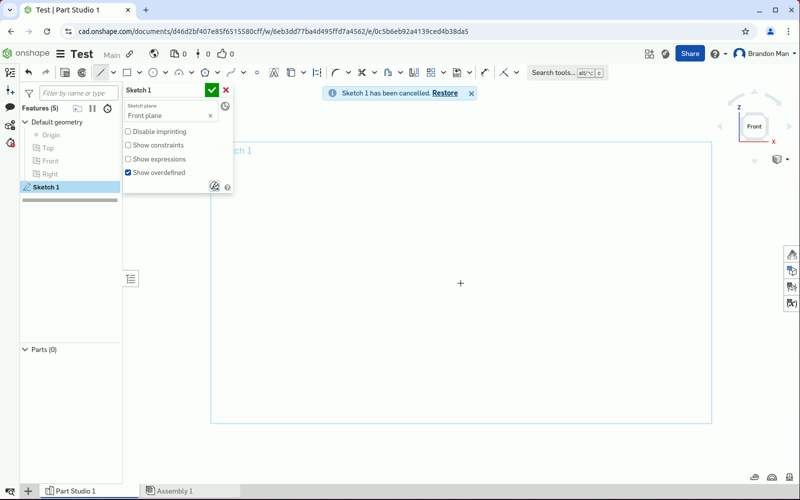
click(460, 282)
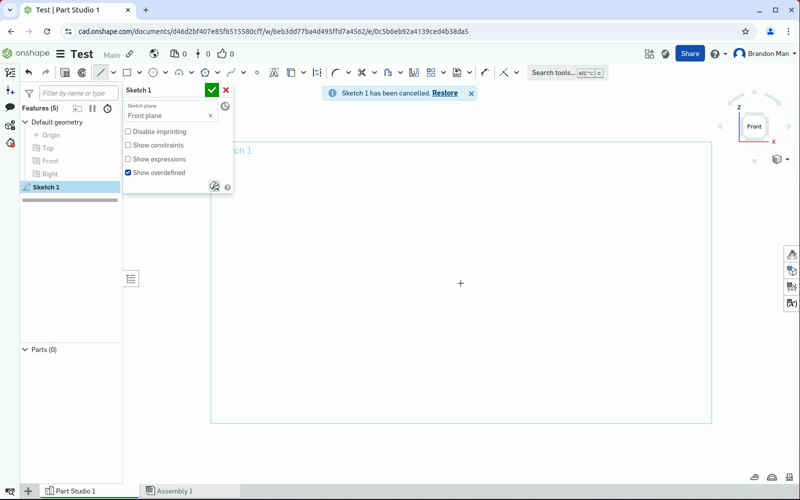
key_up(shift)
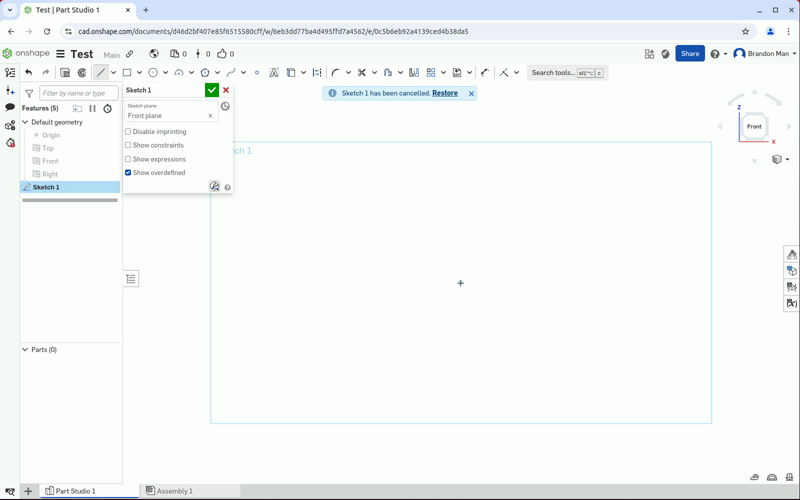
key_down(shift)
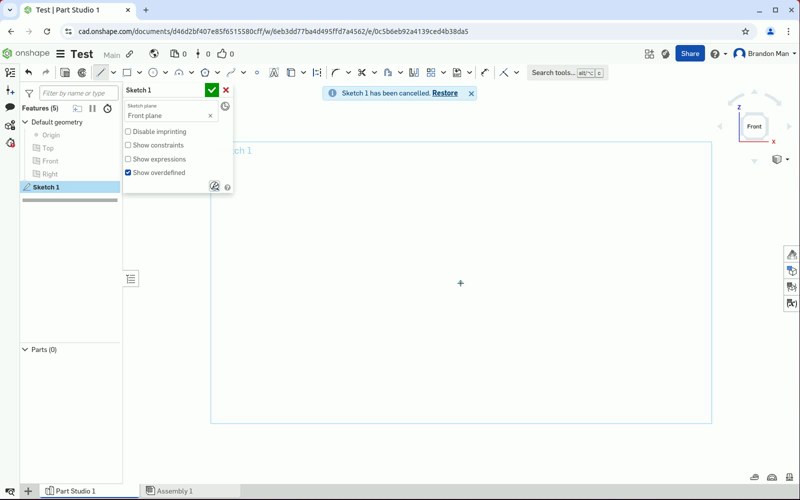
mouse_move(573, 282)
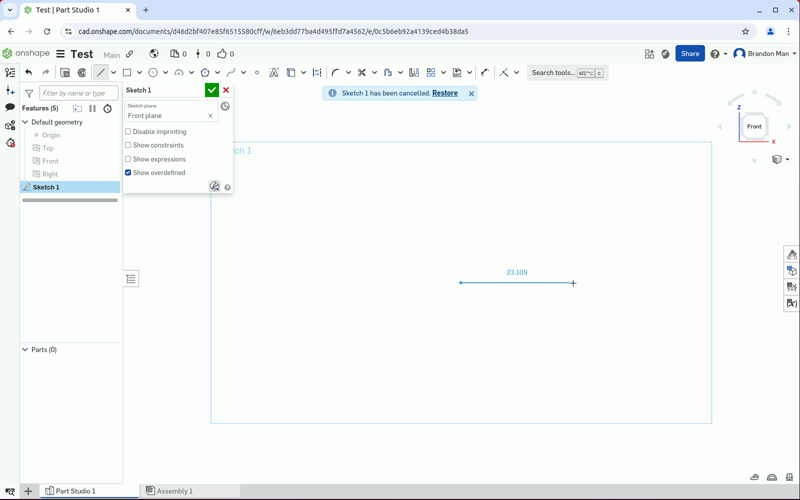
click(573, 282)
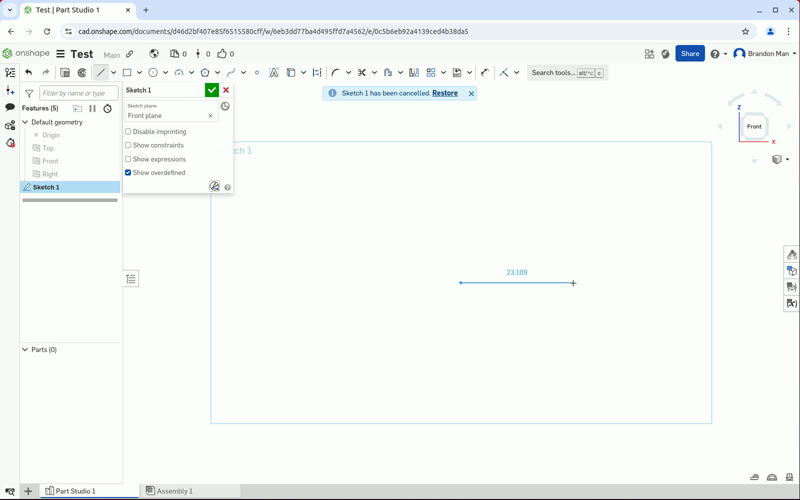
key_up(shift)
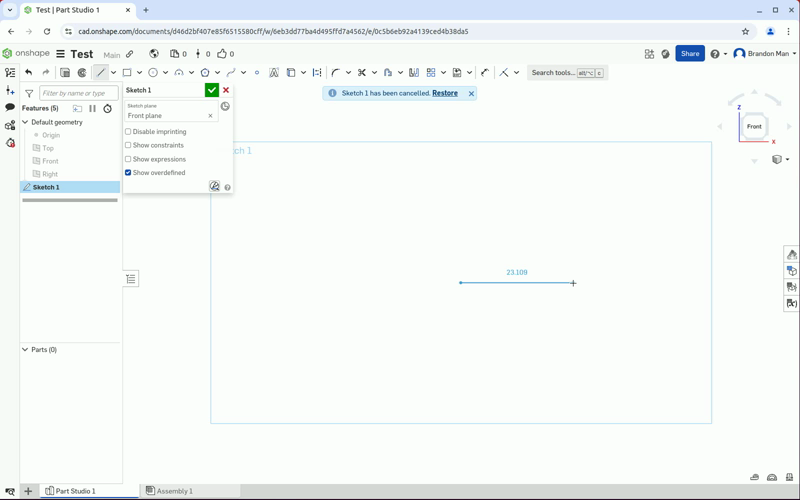
key_down(shift)
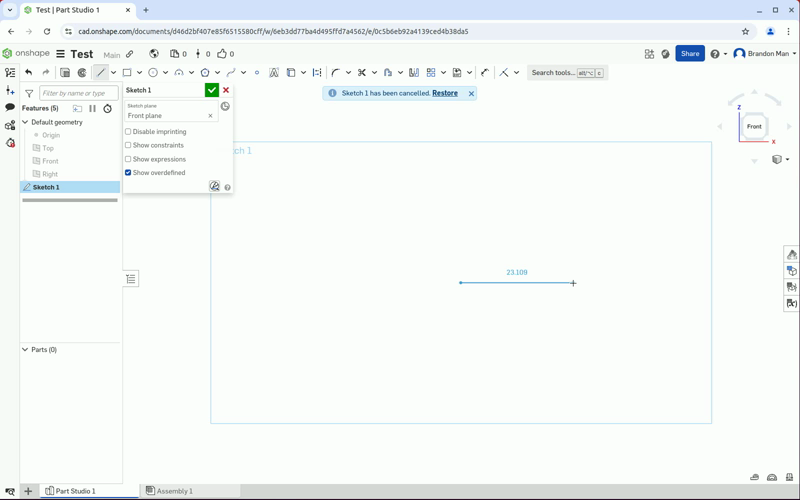
mouse_move(589, 282)
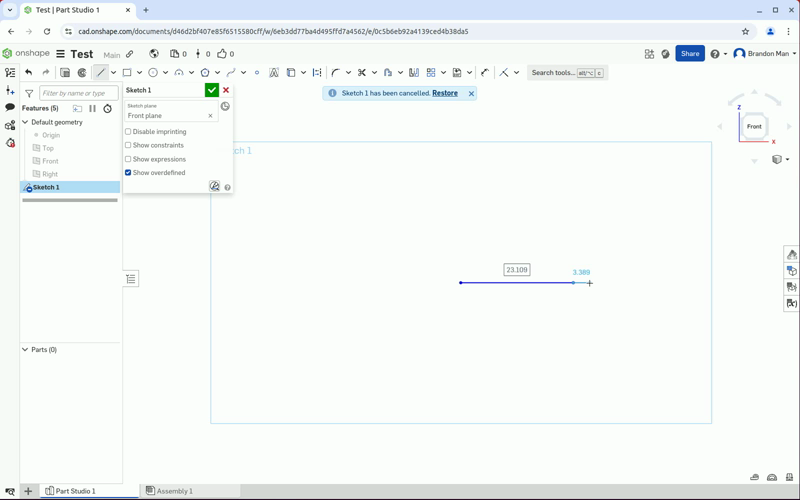
mouse_move(573, 245)
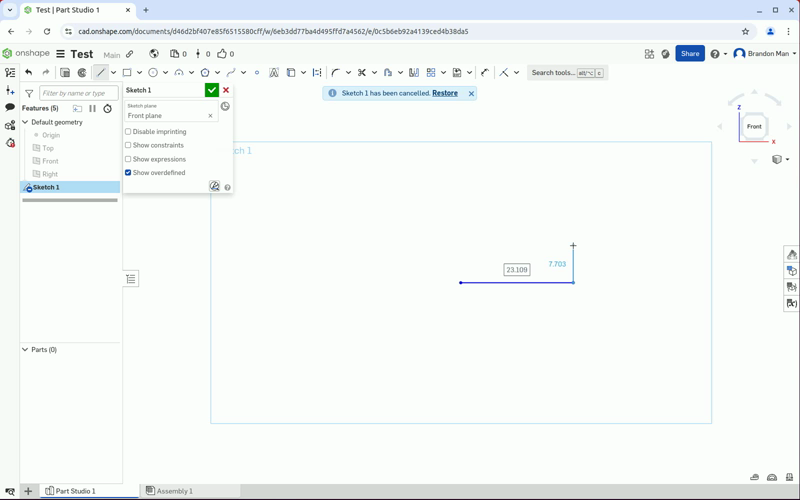
click(573, 245)
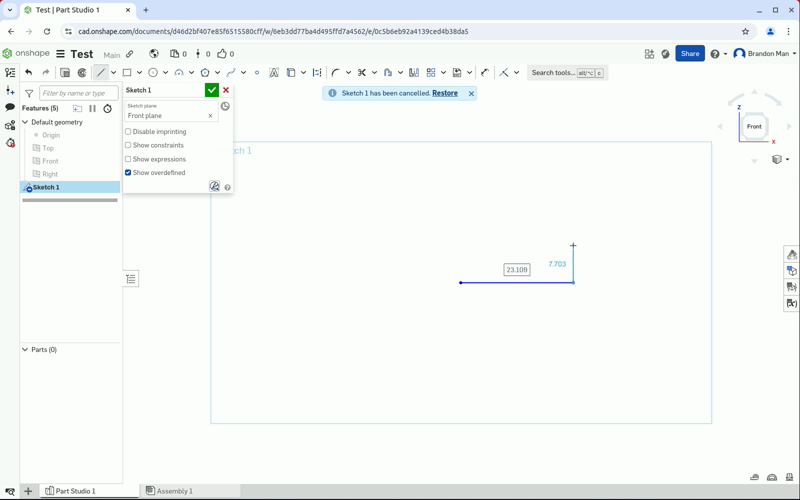
key_up(shift)
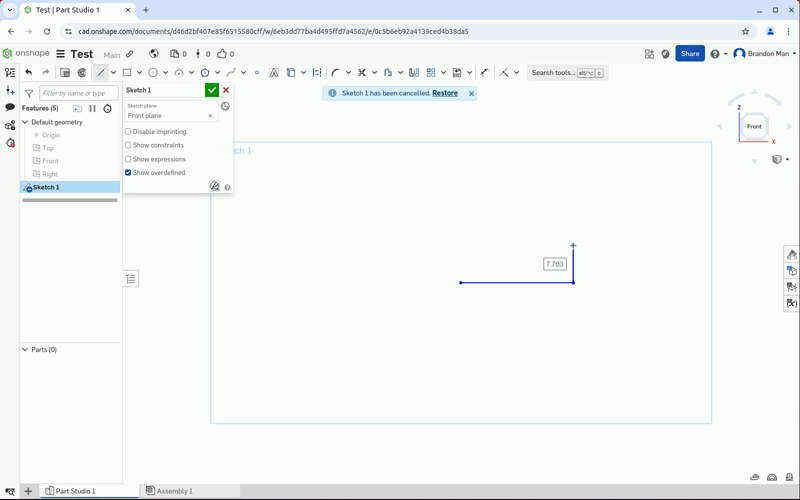
key_down(shift)
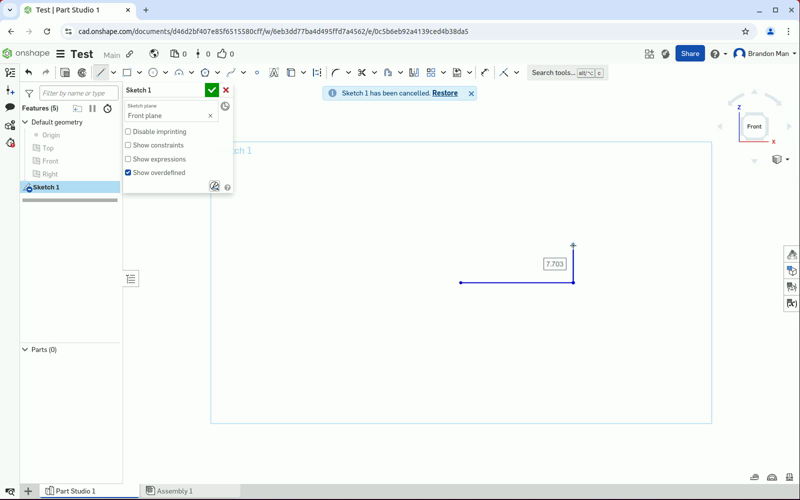
mouse_move(491, 223)
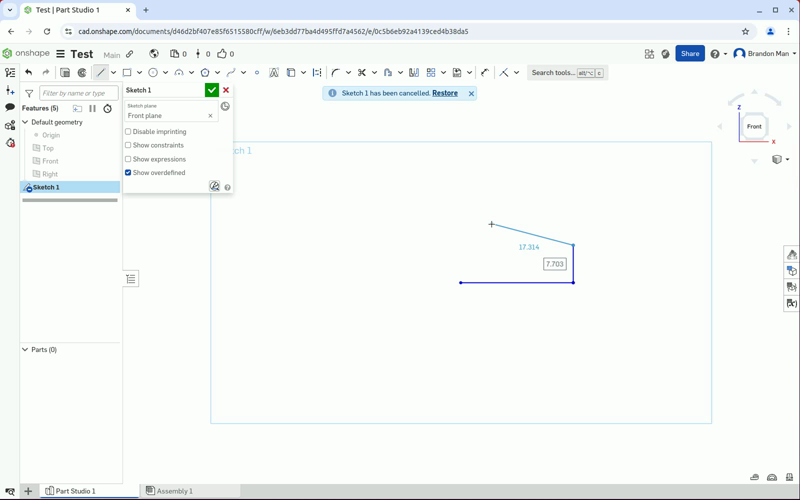
click(491, 223)
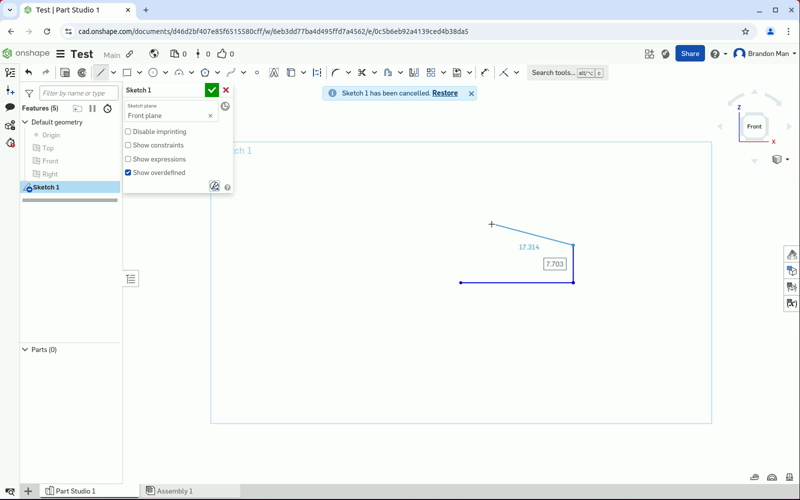
key_up(shift)
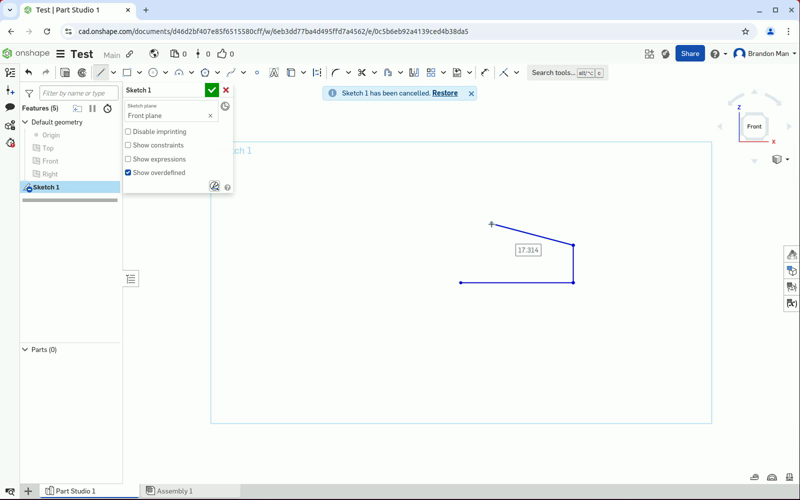
key_down(shift)
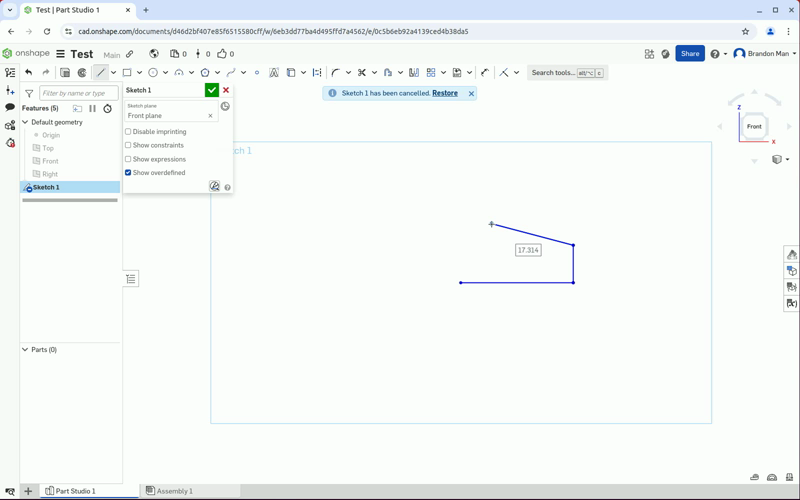
mouse_move(521, 223)
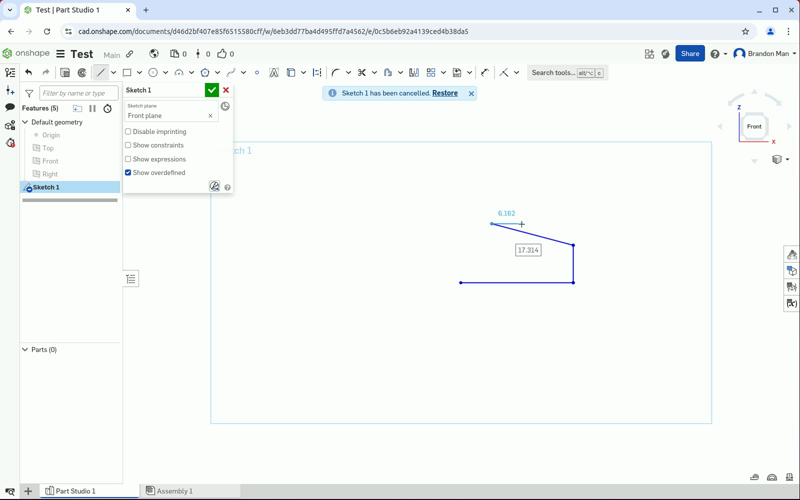
mouse_move(460, 223)
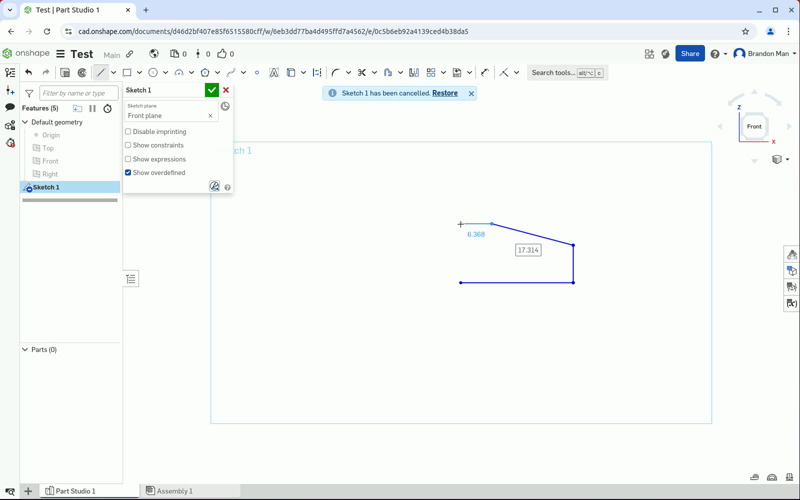
click(460, 223)
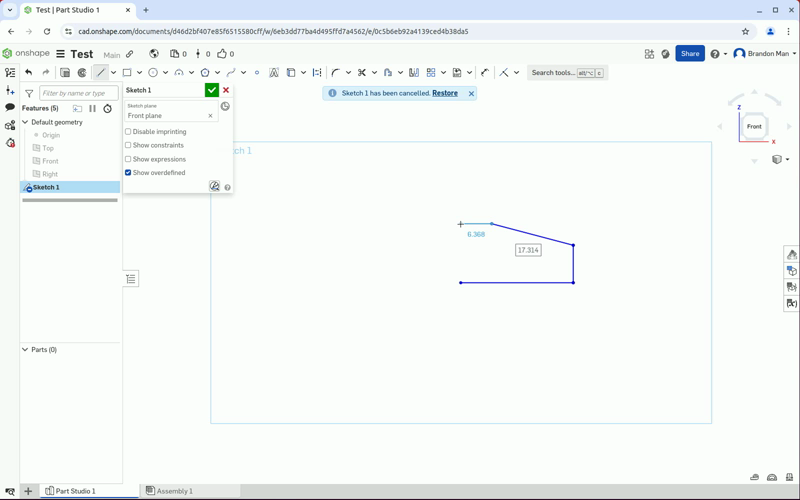
key_up(shift)
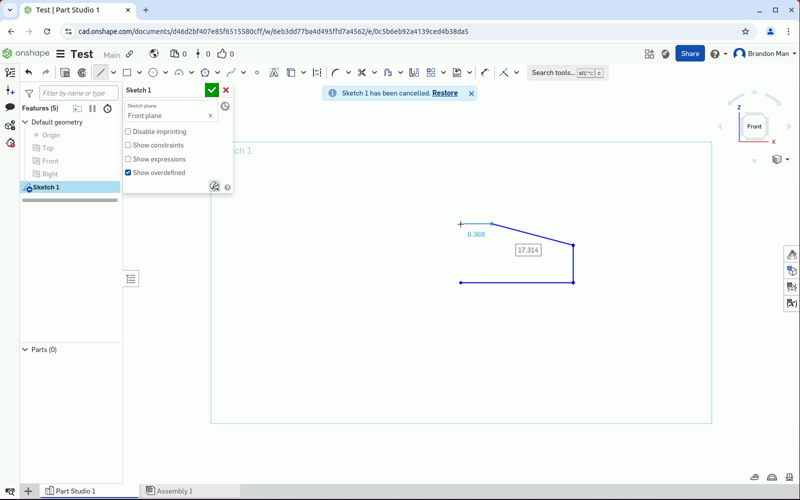
mouse_move(490, 223)
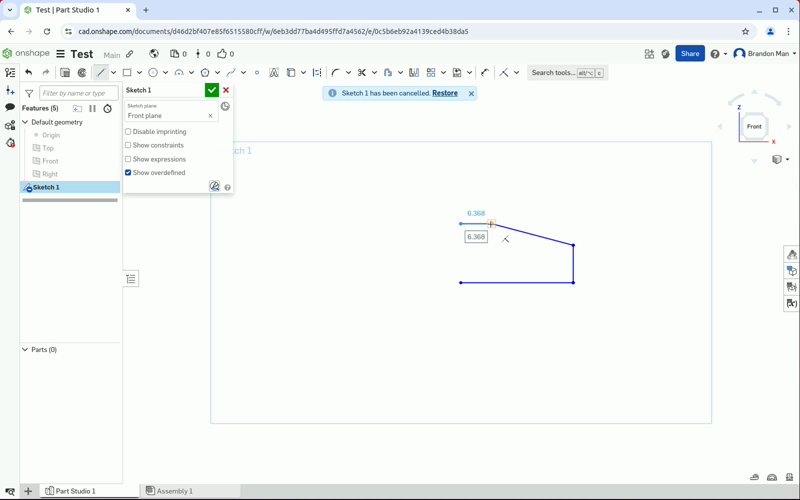
key_down(shift)
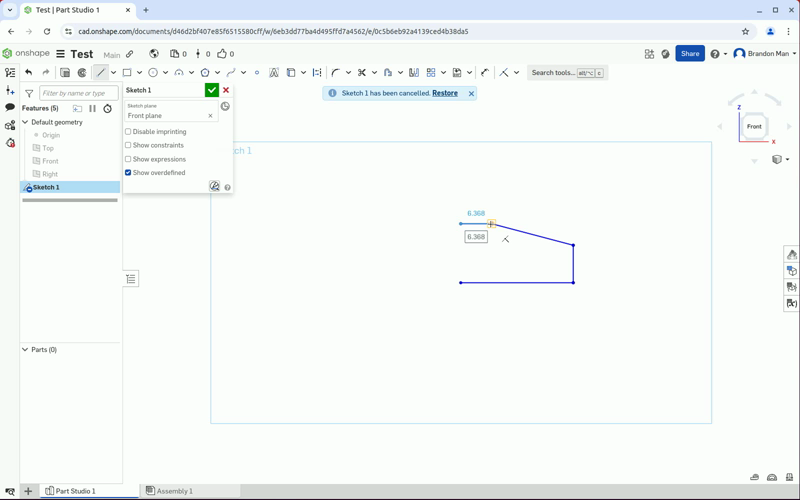
mouse_move(460, 282)
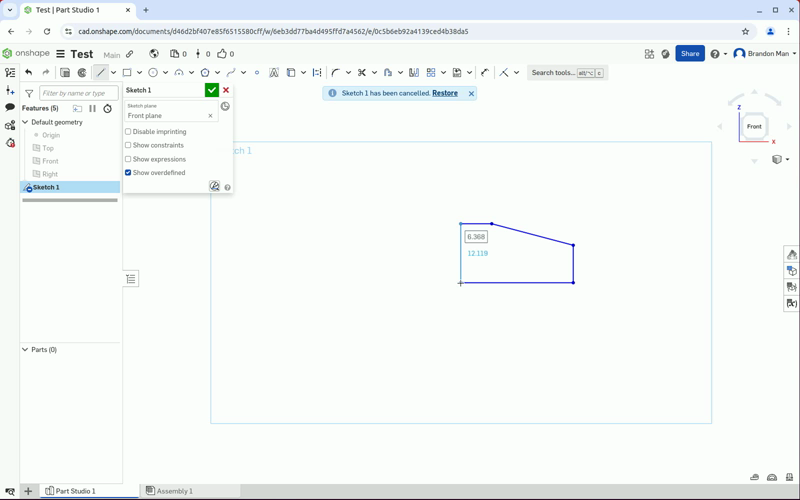
key_up(shift)
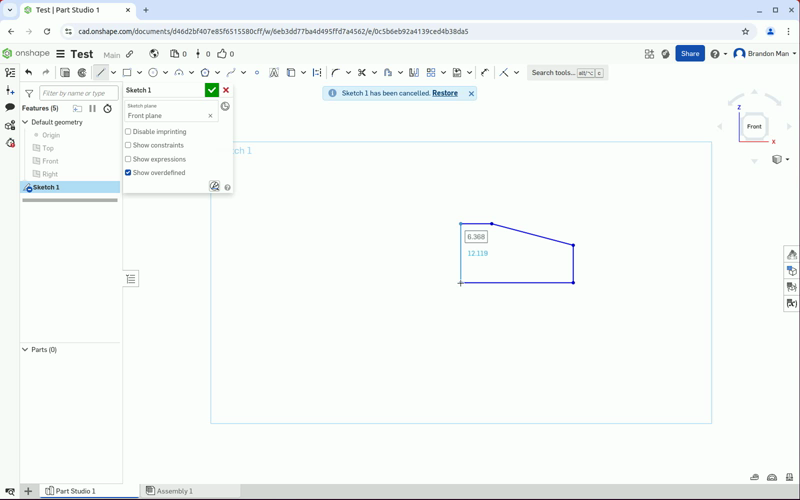
click(460, 282)
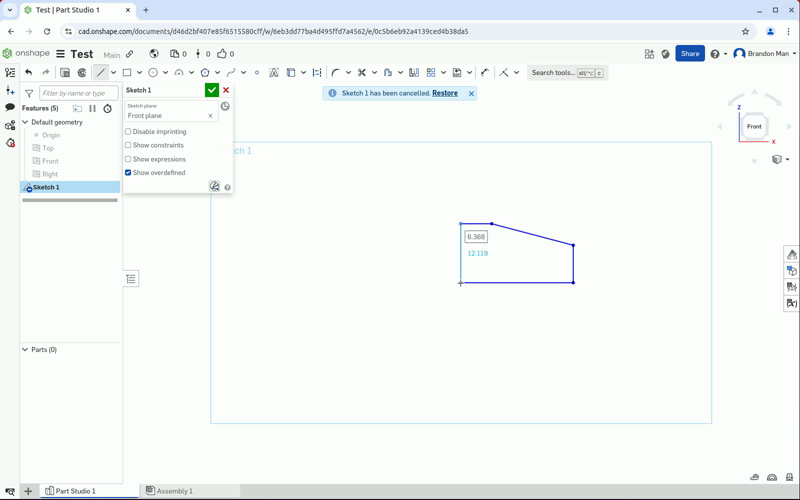
key(esc)
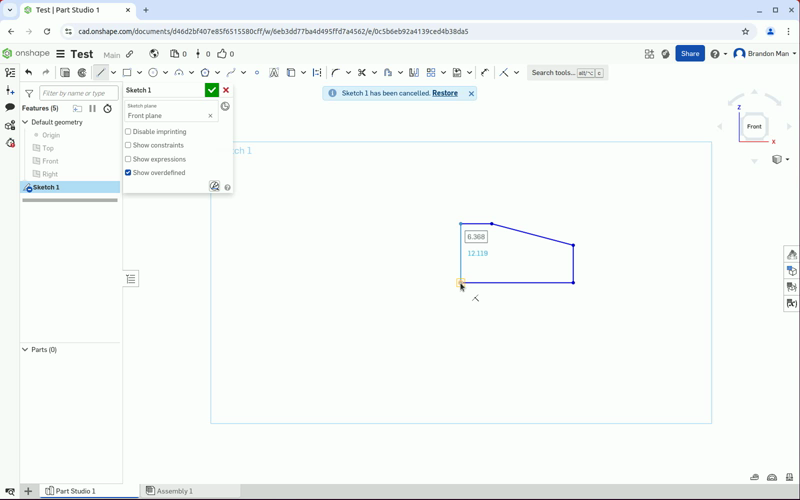
key(c)
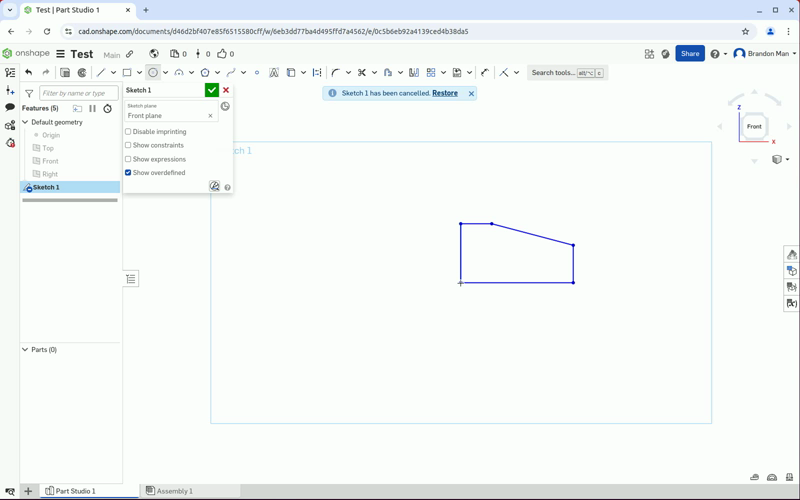
key_down(shift)
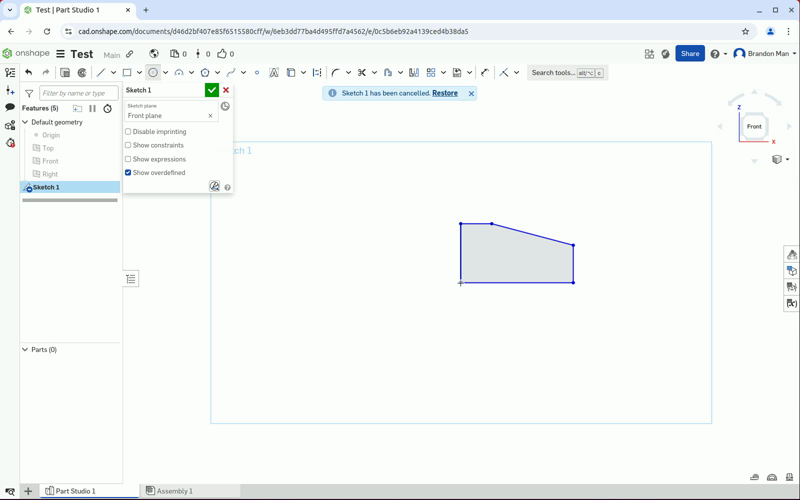
mouse_move(554, 264)
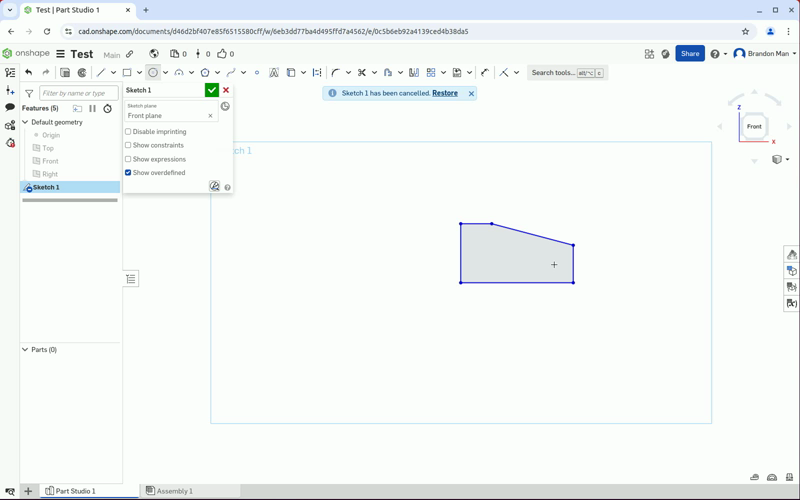
click(554, 264)
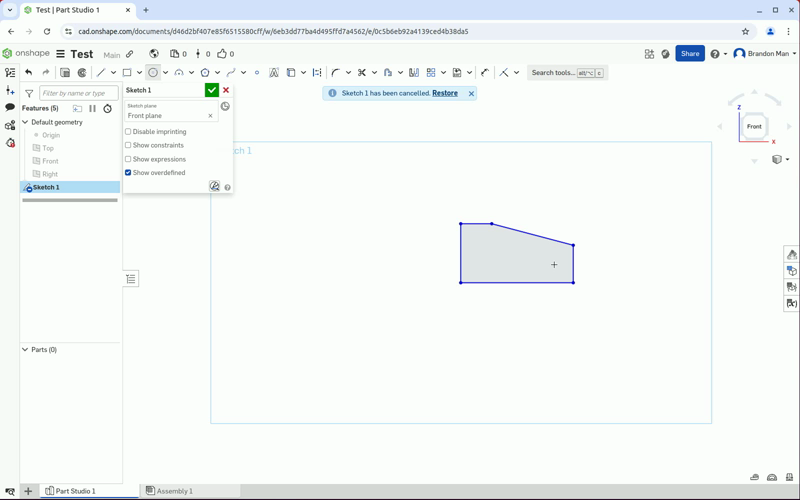
key_up(shift)
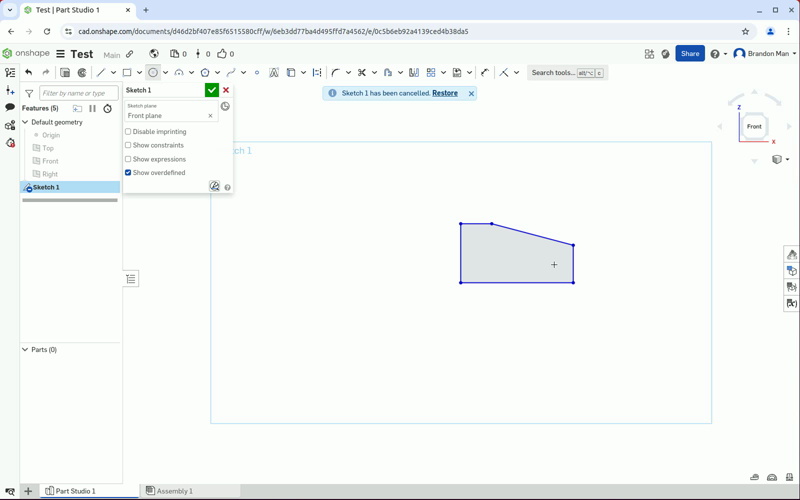
mouse_move(562, 264)
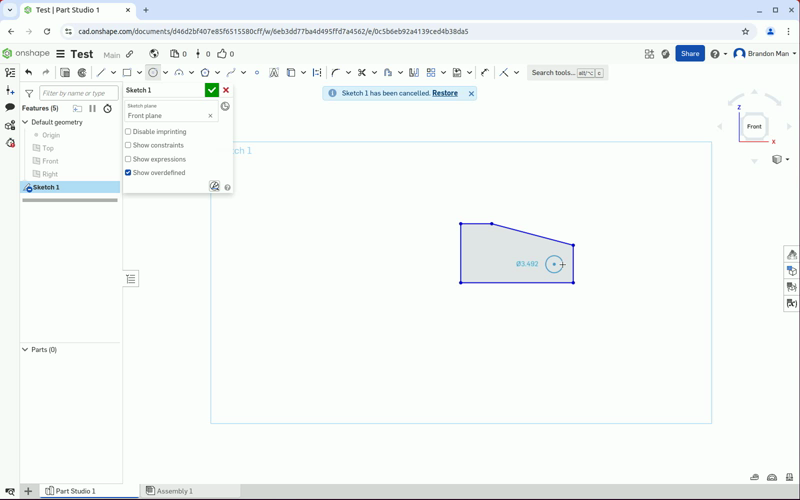
click(562, 264)
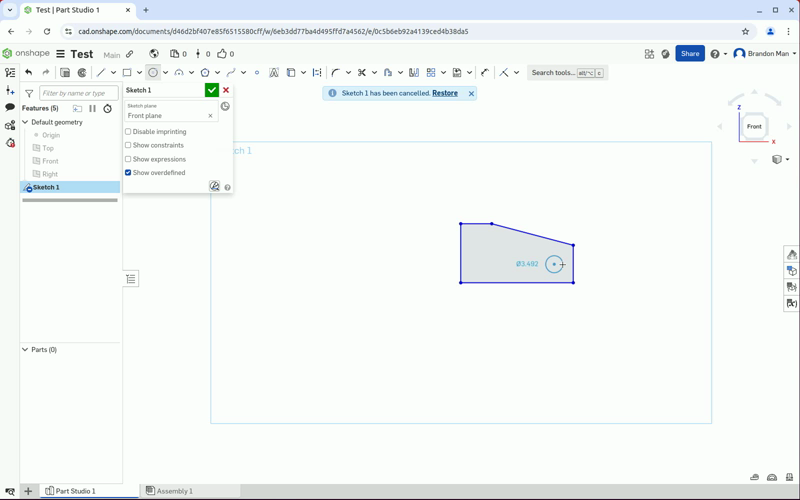
key(esc)
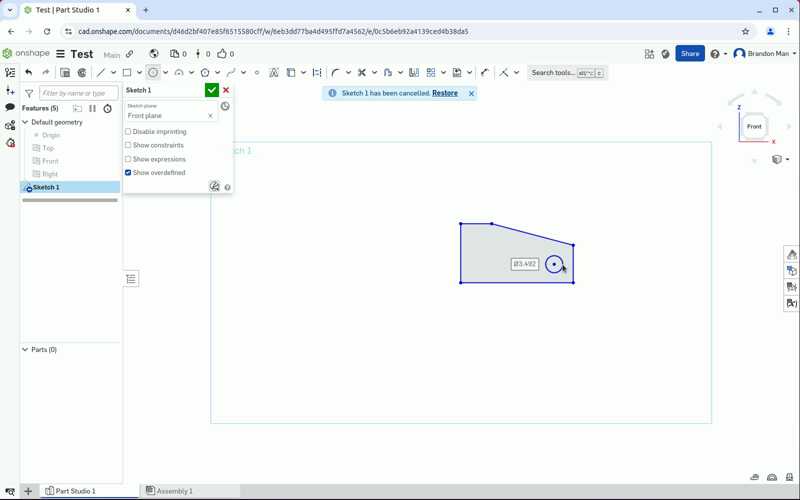
mouse_move(516, 252)
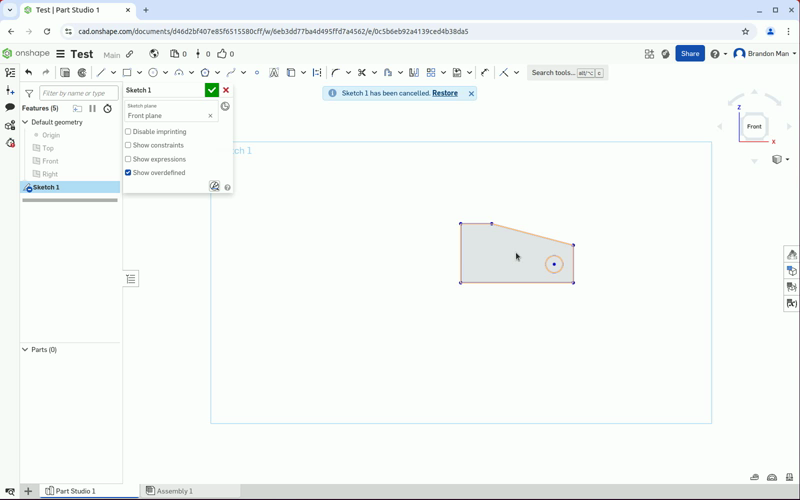
click(516, 252)
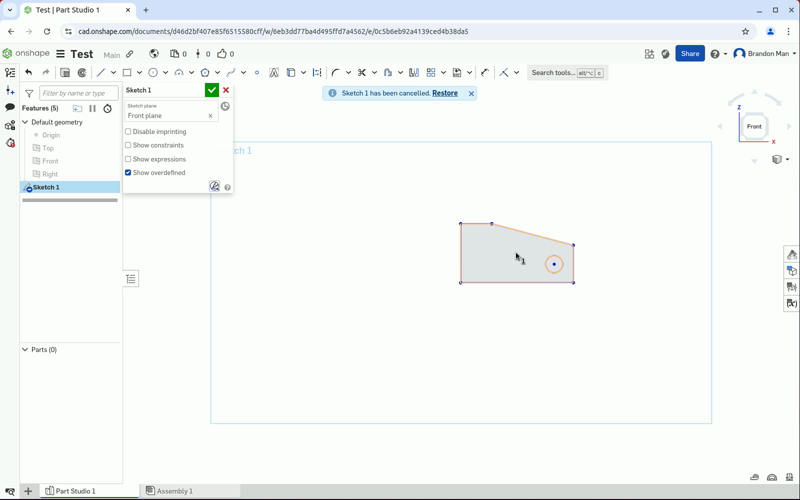
mouse_move(73, 352)
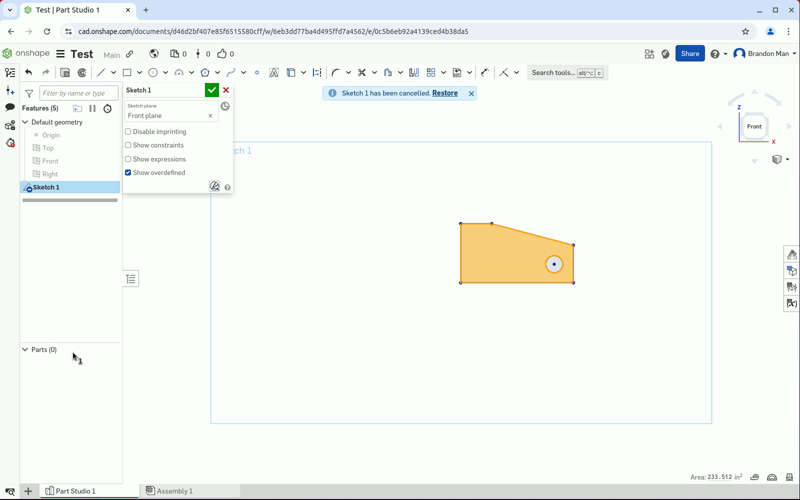
key(shift+y)
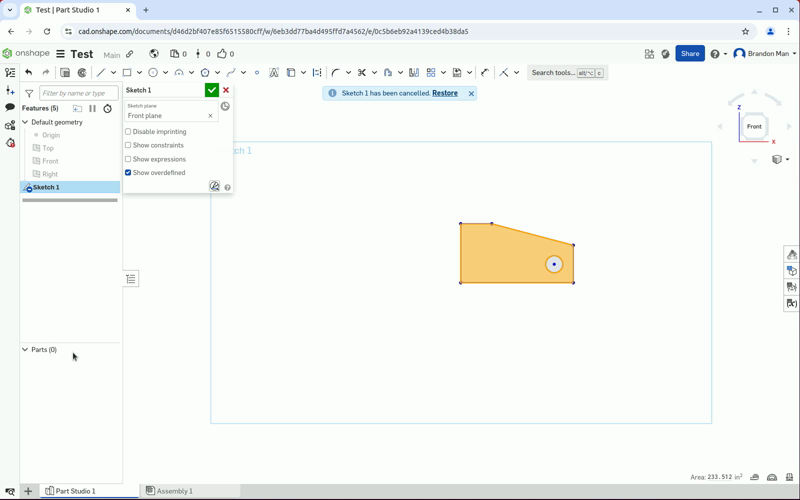
key(shift+e)
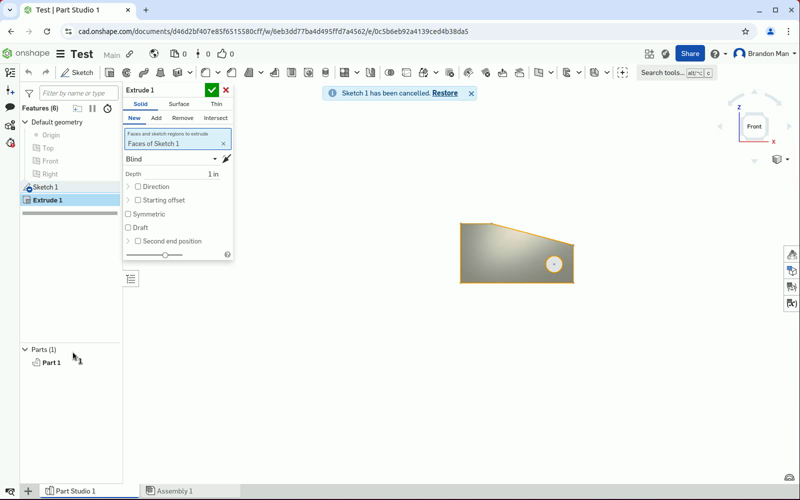
mouse_move(143, 106)
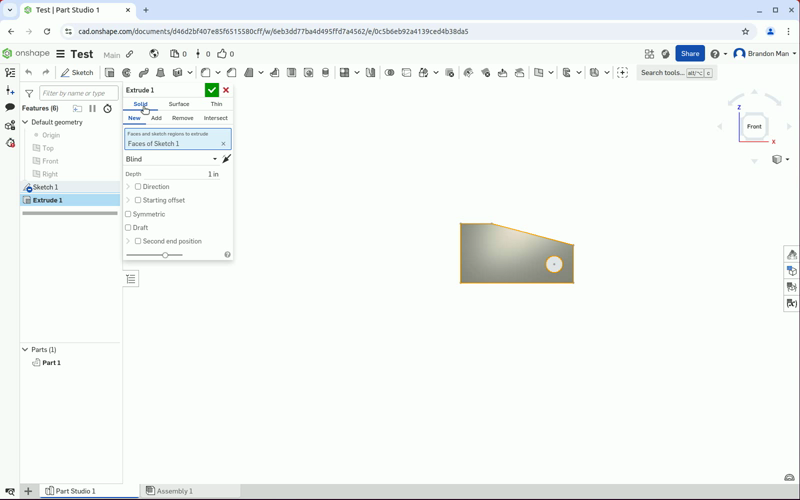
click(143, 106)
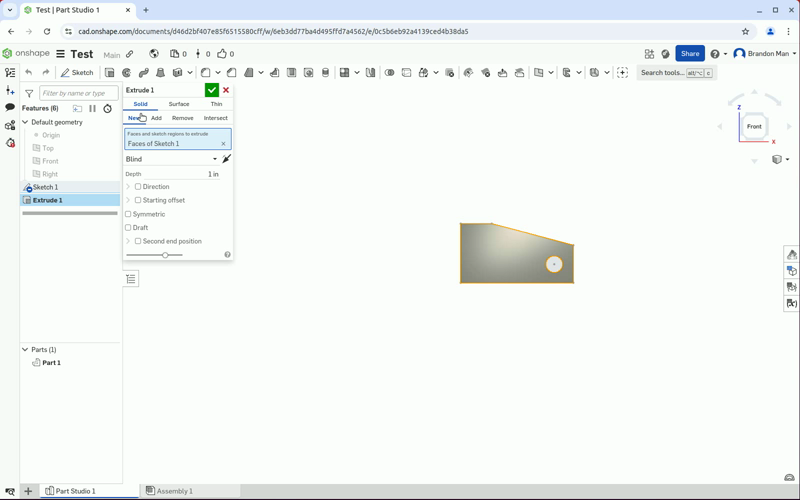
mouse_move(137, 120)
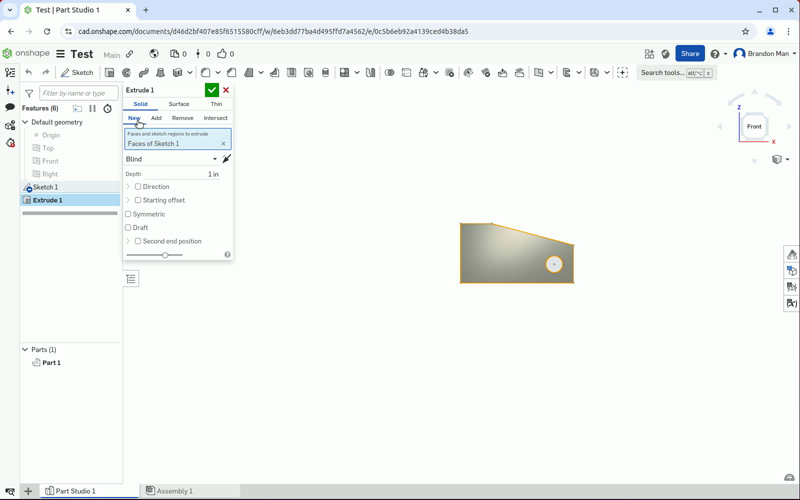
click(137, 120)
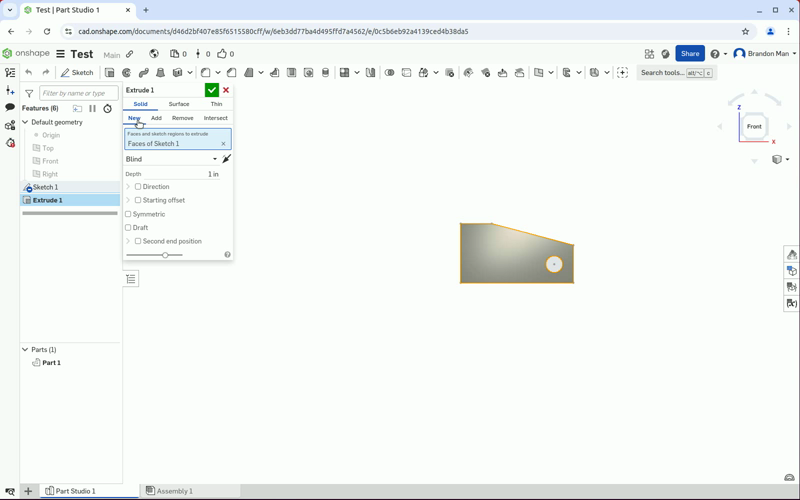
key(tab, 4)
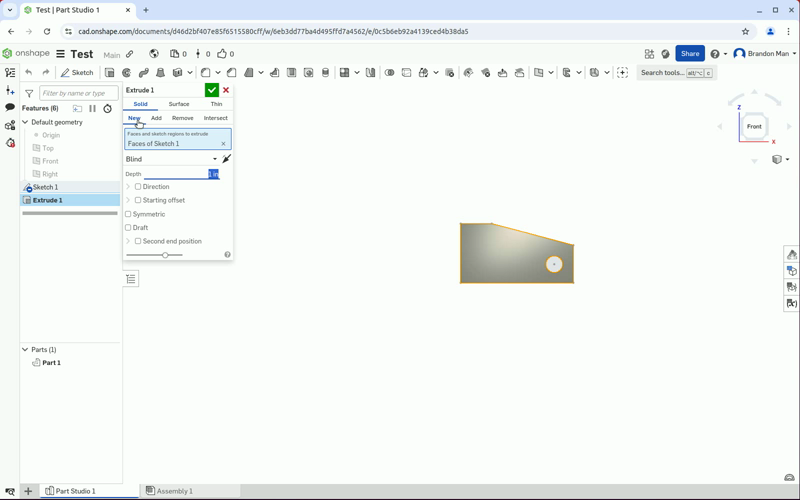
text(2.166)
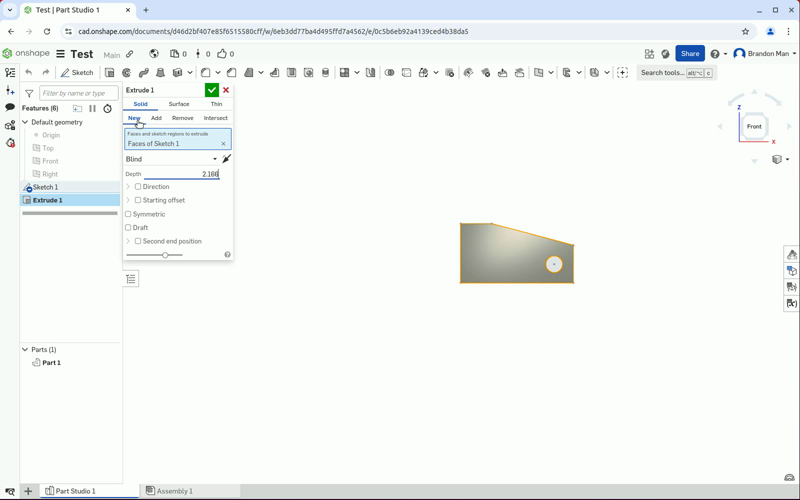
key(enter)
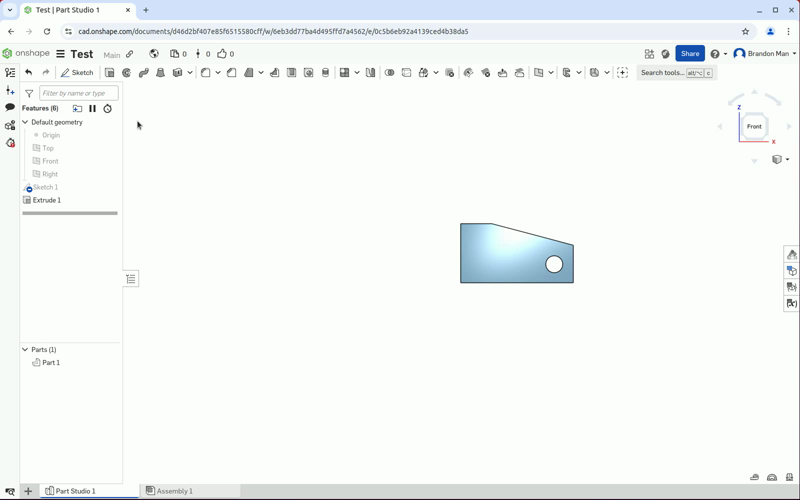
key(shift+h)
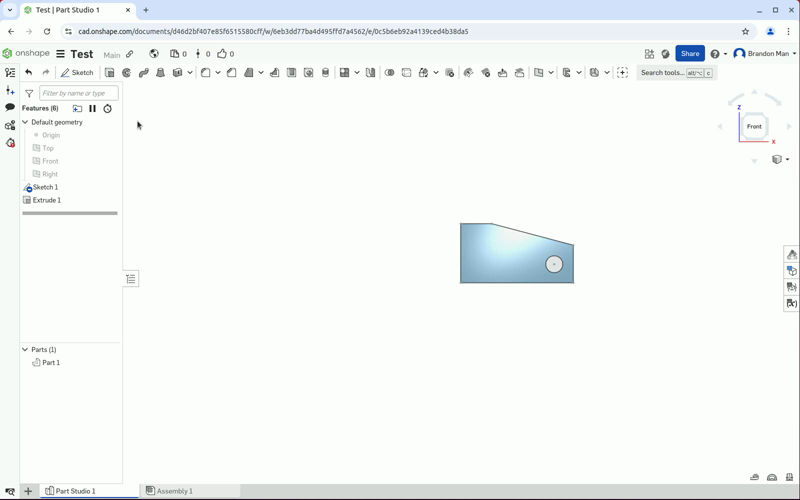
key(shift+h)
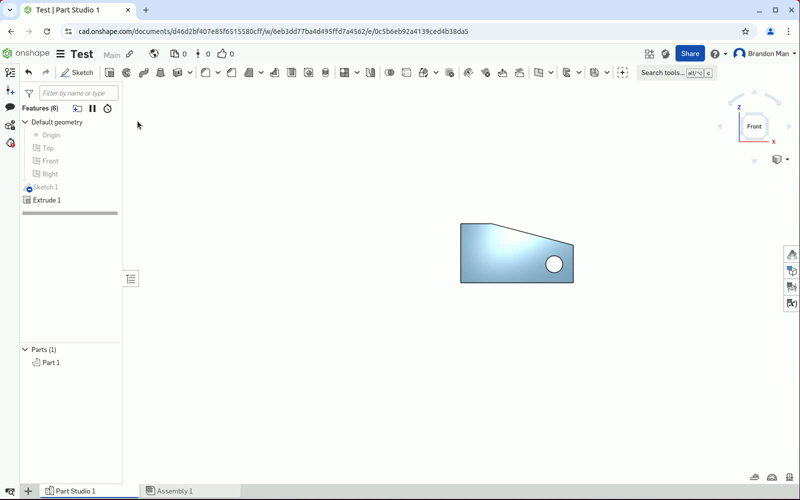
mouse_move(73, 189)
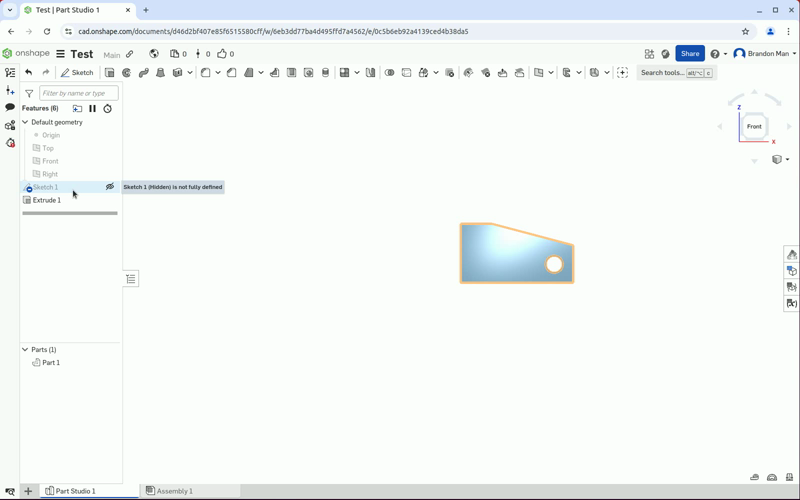
click(73, 189)
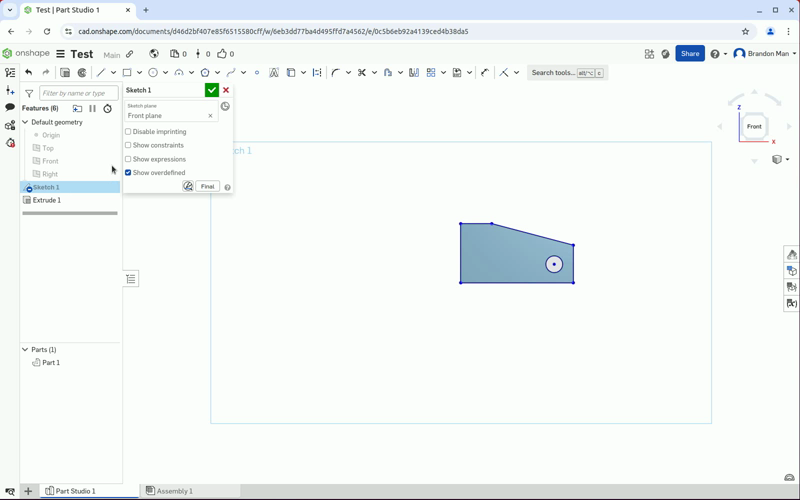
mouse_move(229, 92)
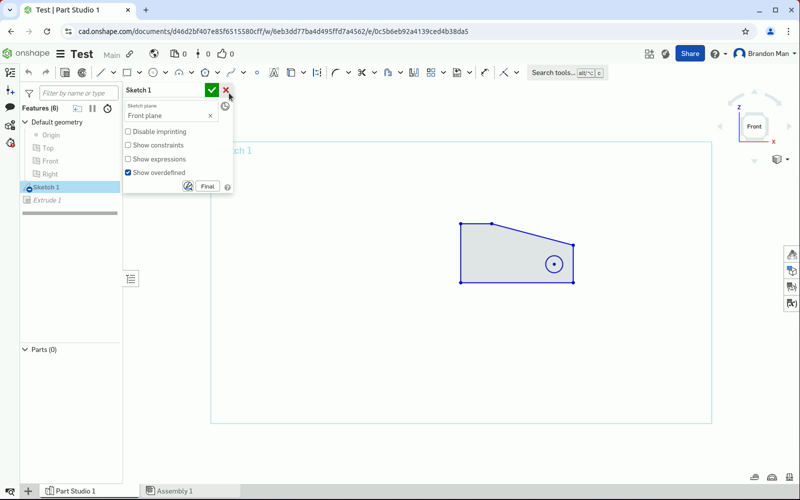
click(229, 92)
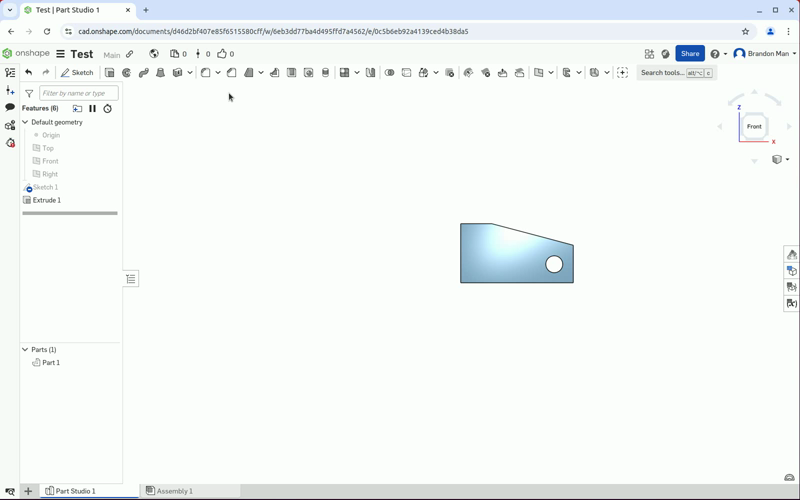
mouse_move(73, 352)
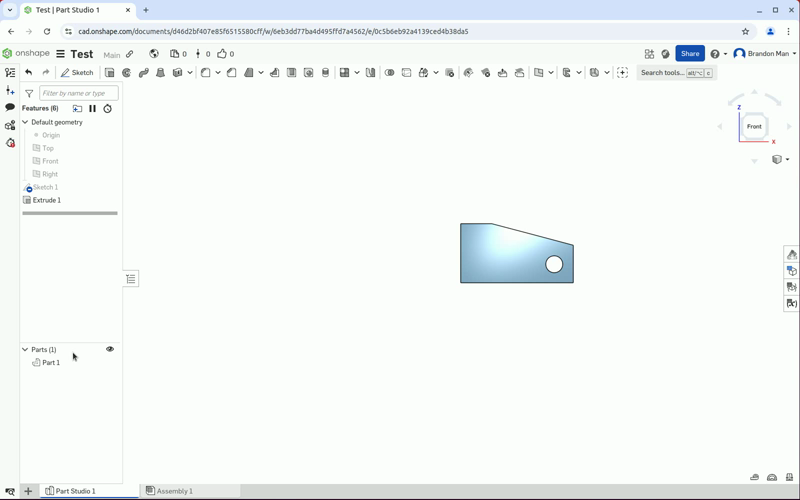
key(y)
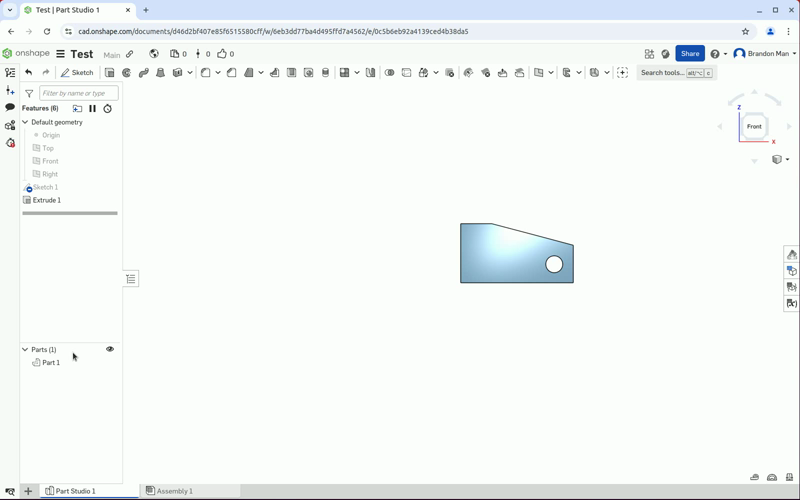
key(shift+p)
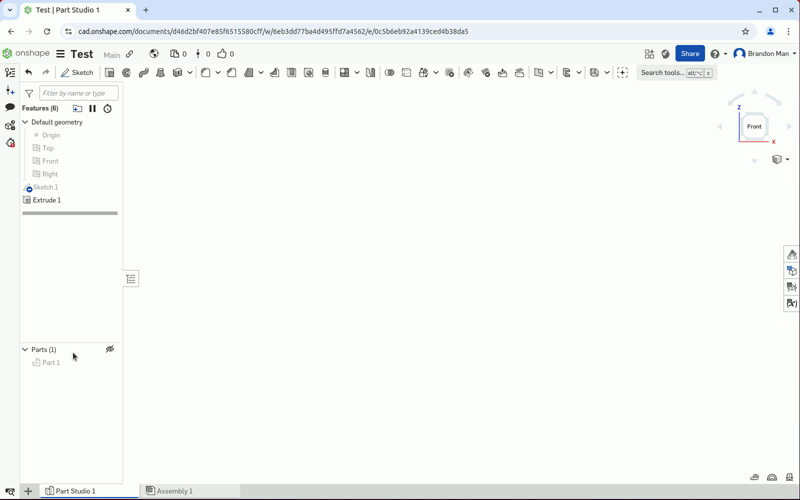
key(space)
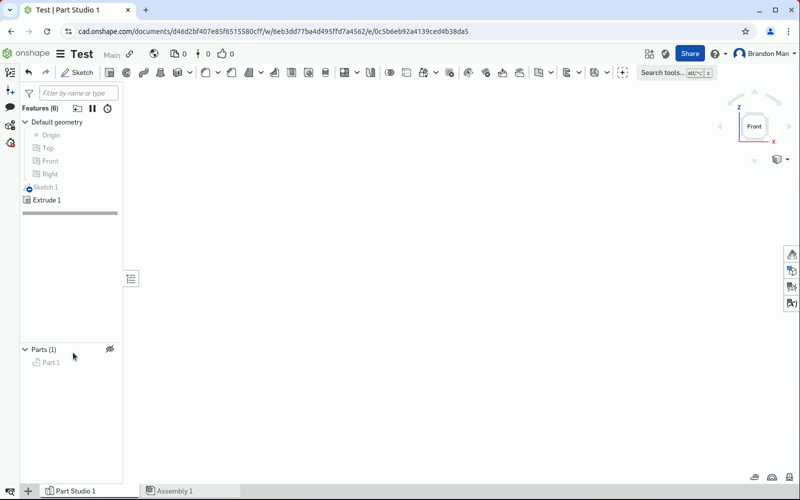
key_down(shift)
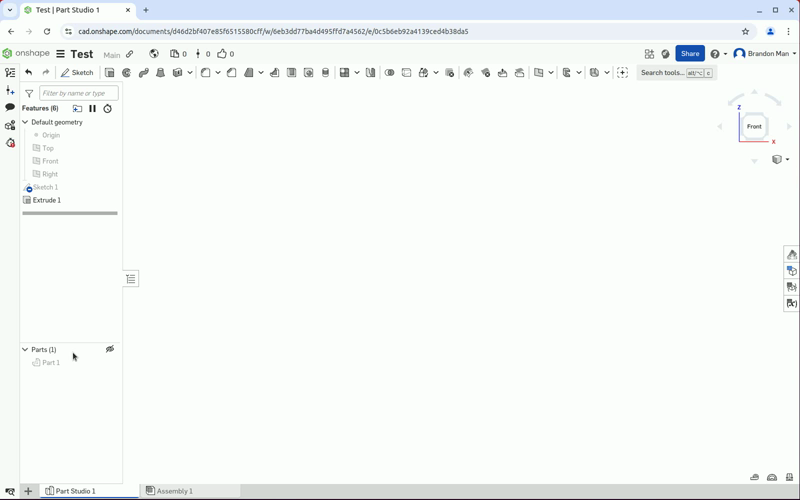
key(left)
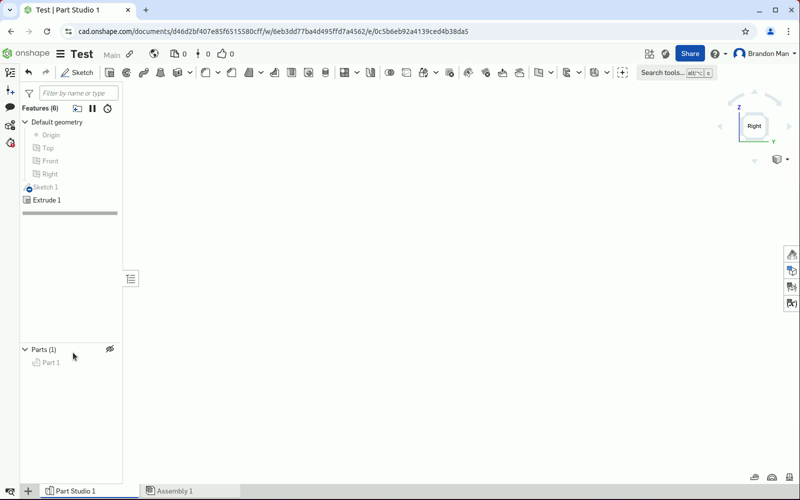
key_up(shift)
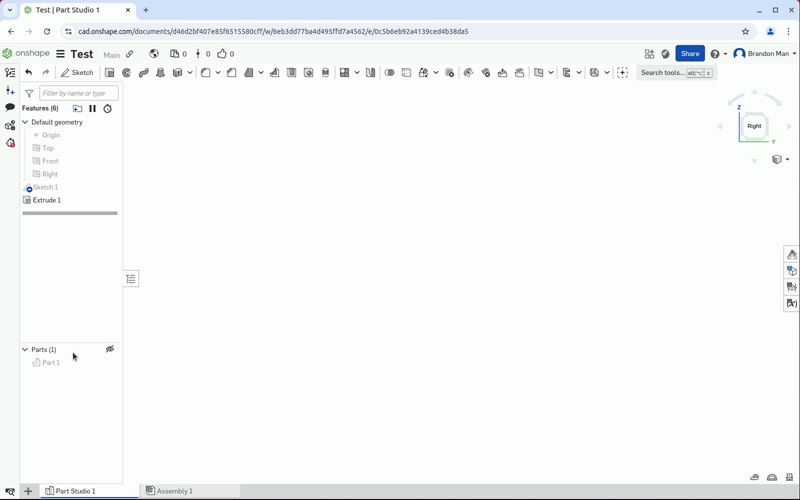
mouse_move(73, 352)
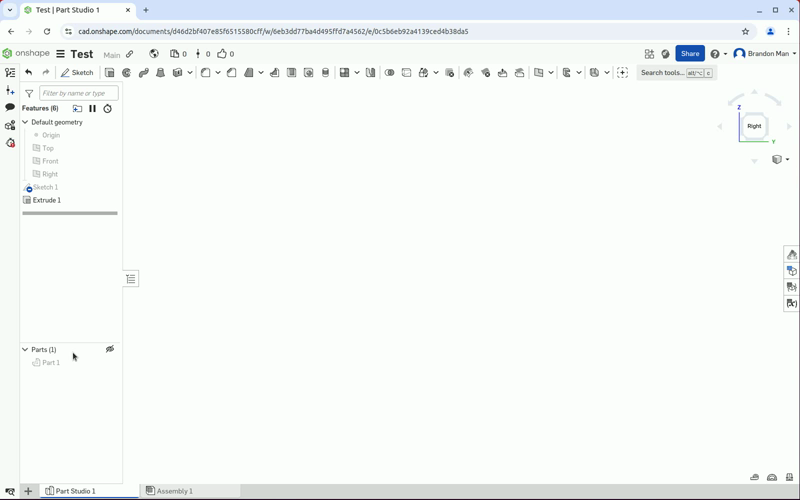
key(shift+y)
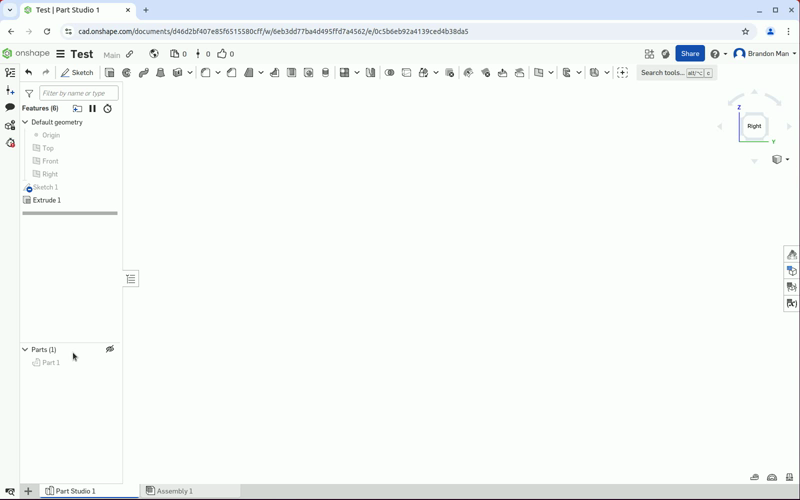
key(shift+s)
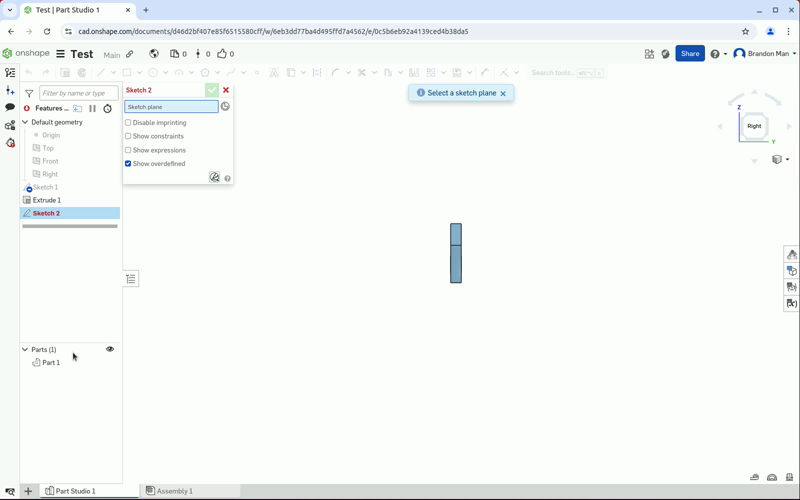
mouse_move(73, 176)
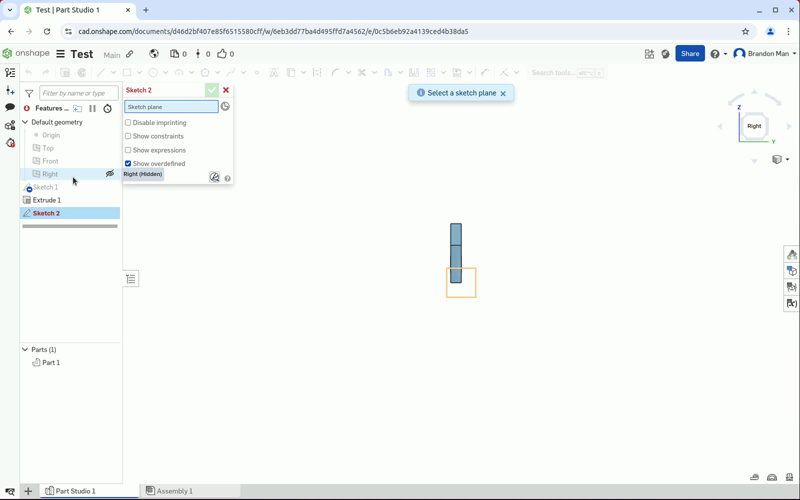
click(73, 176)
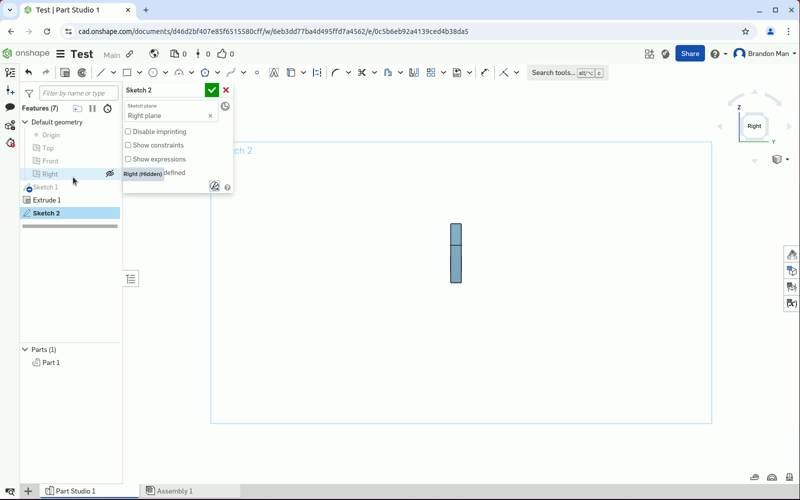
mouse_move(73, 352)
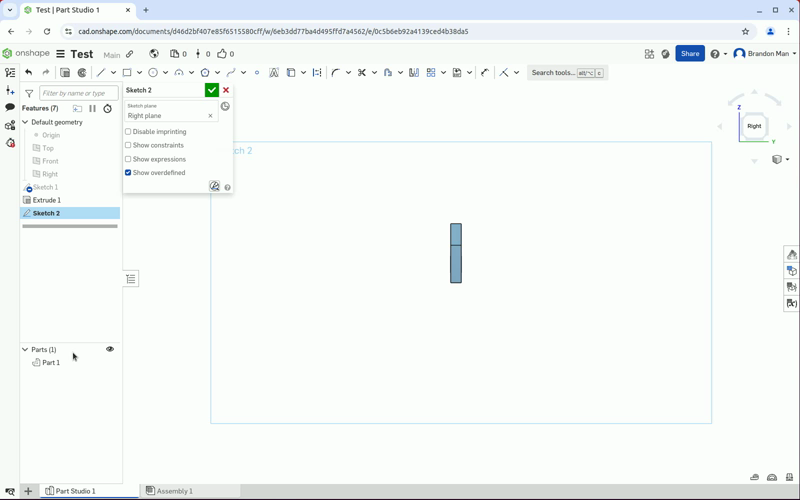
key(y)
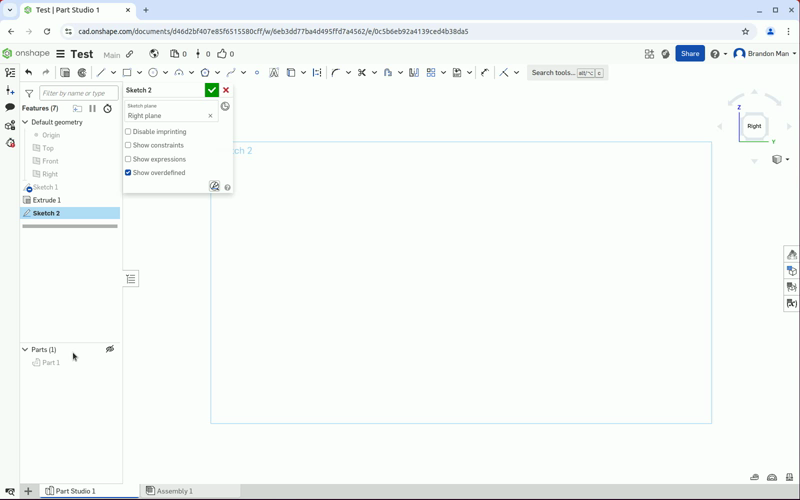
key(l)
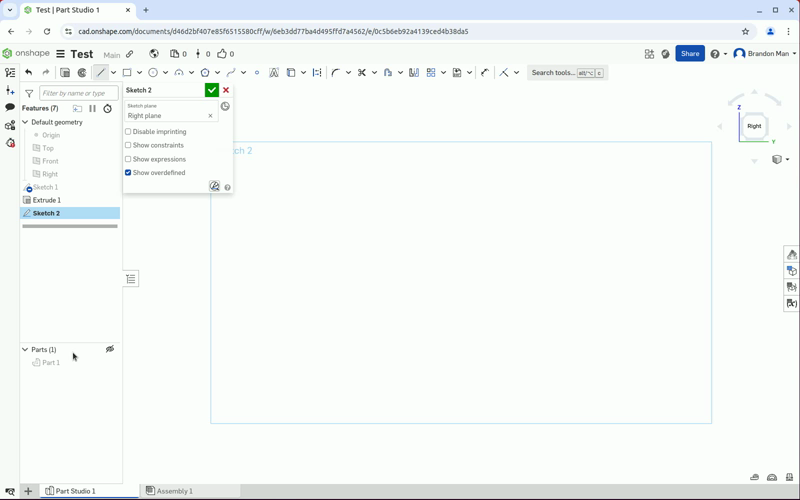
key_down(shift)
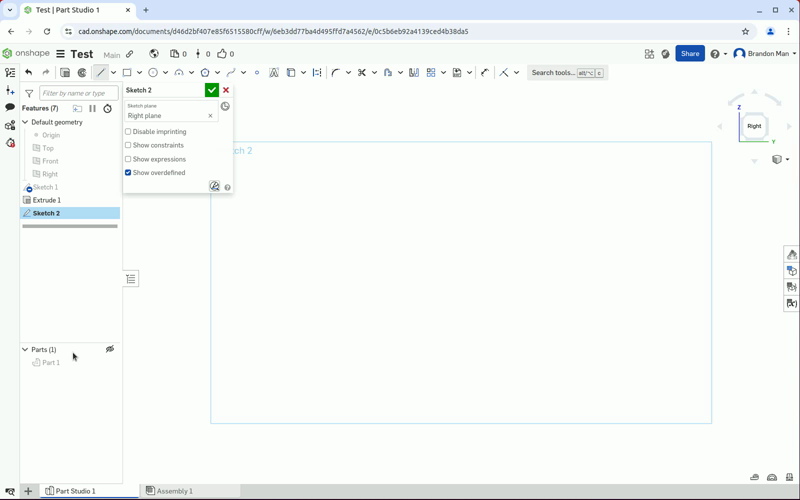
mouse_move(417, 282)
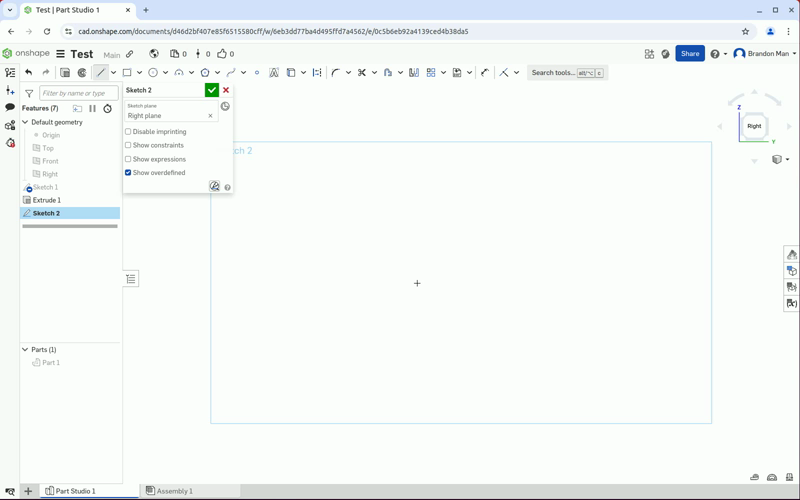
click(417, 282)
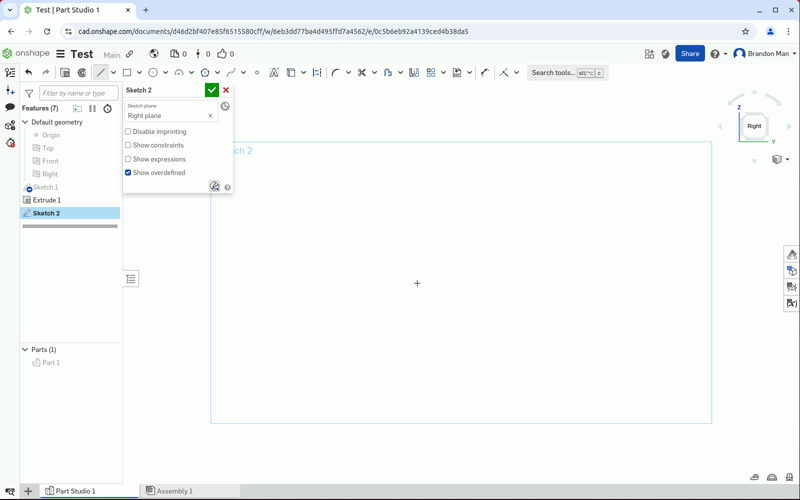
key_up(shift)
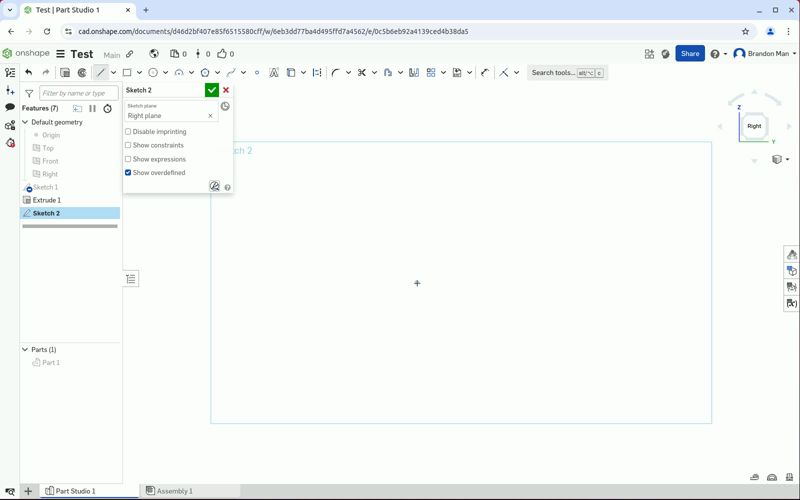
key_down(shift)
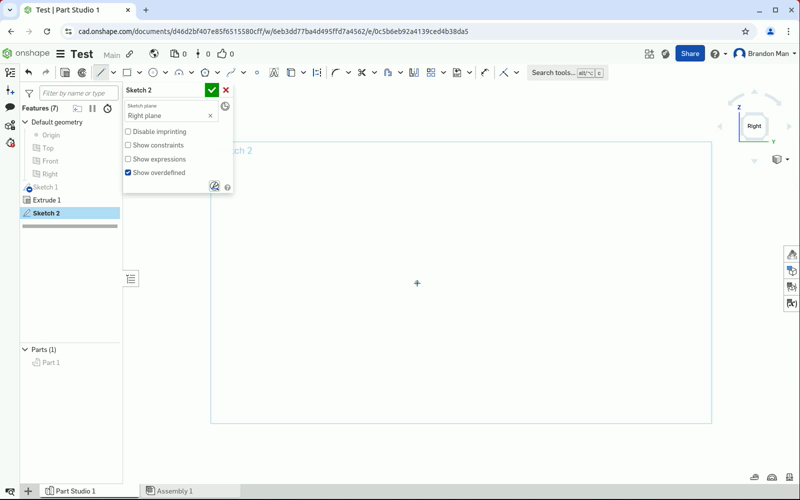
mouse_move(447, 282)
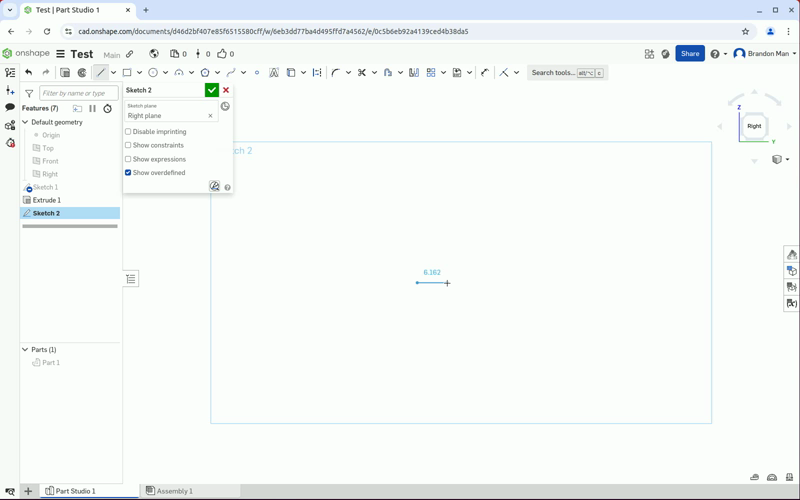
mouse_move(461, 282)
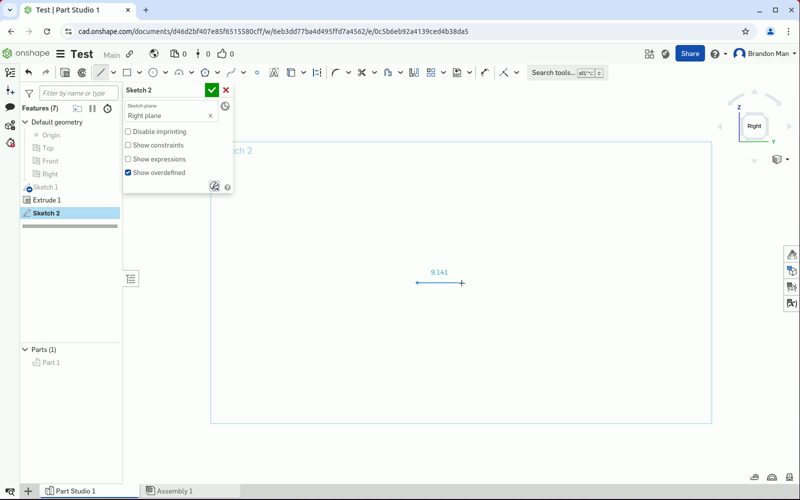
click(461, 282)
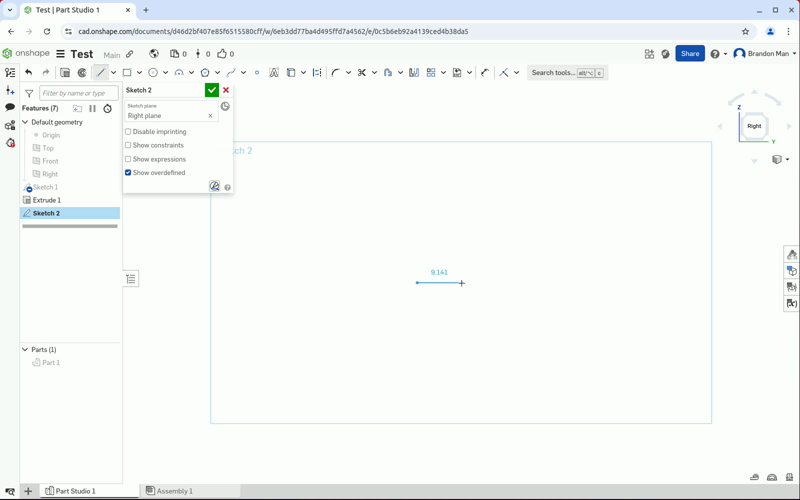
key_up(shift)
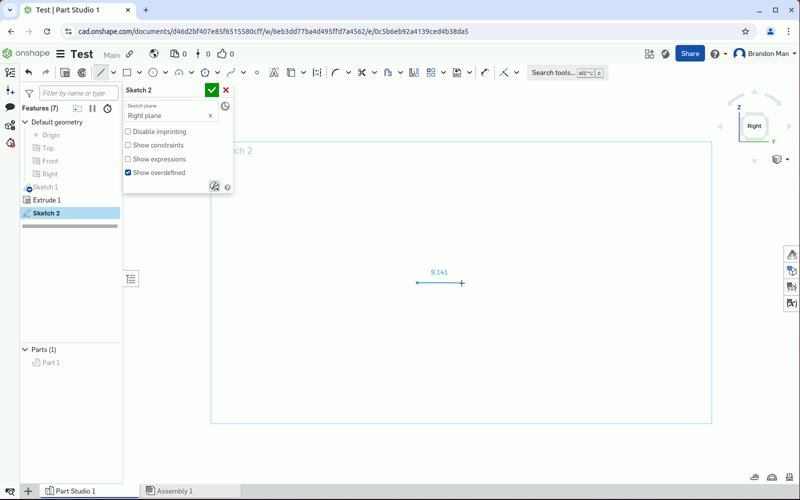
key_down(shift)
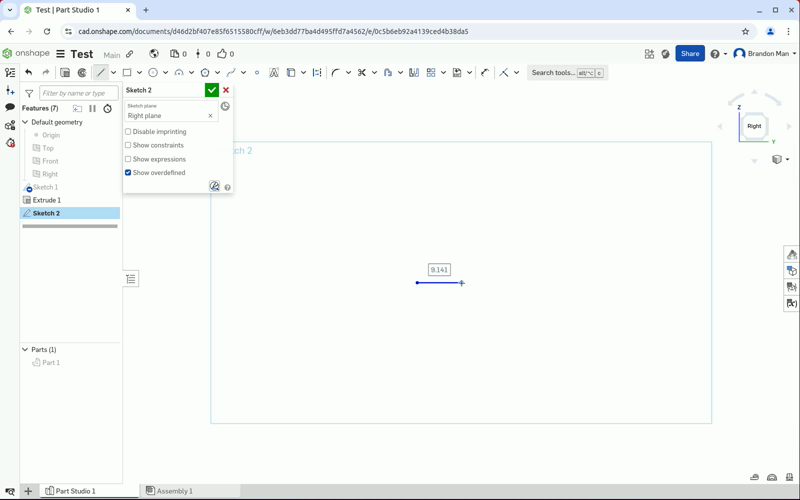
mouse_move(492, 282)
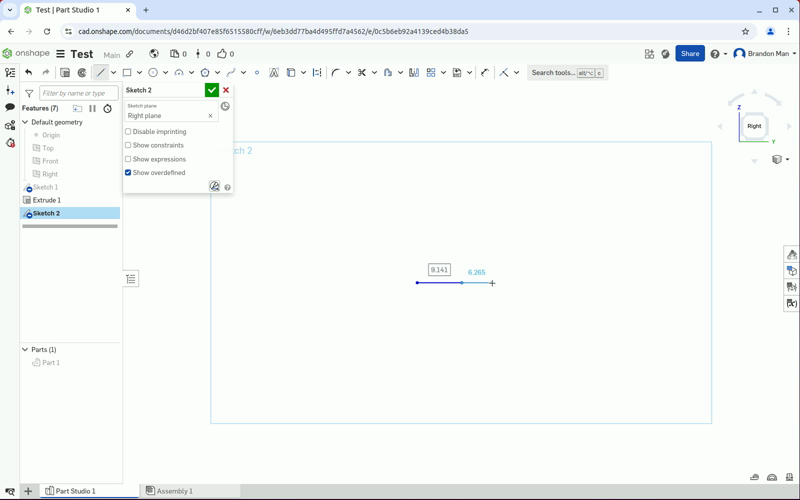
mouse_move(461, 231)
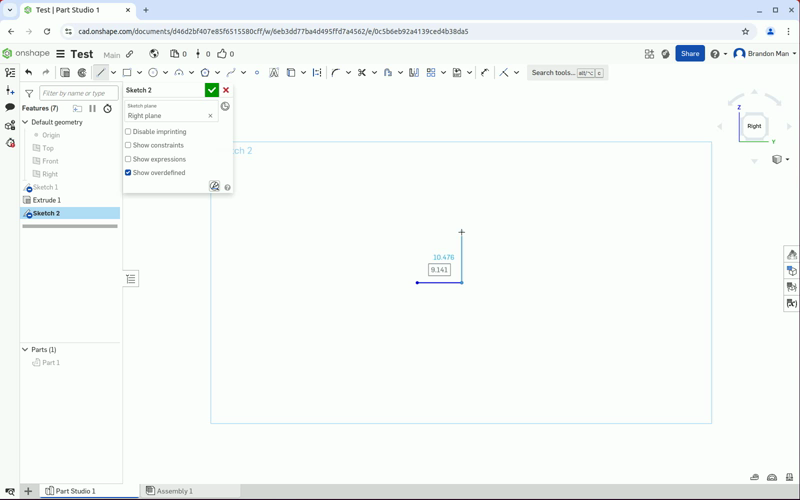
click(461, 231)
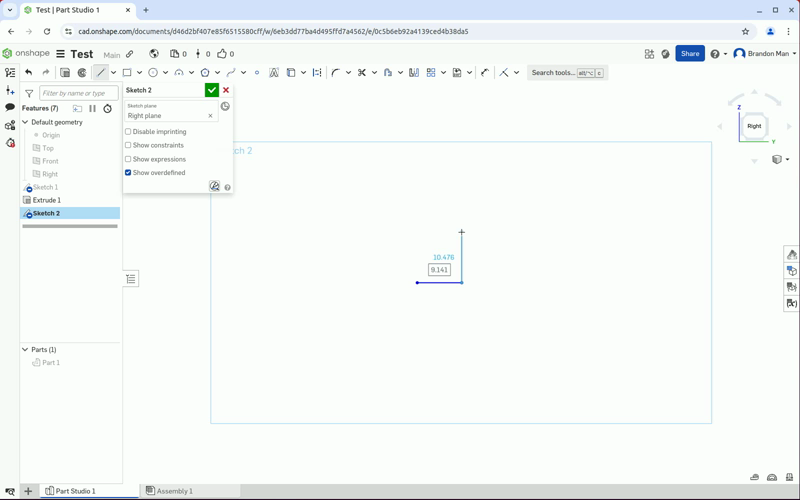
key_up(shift)
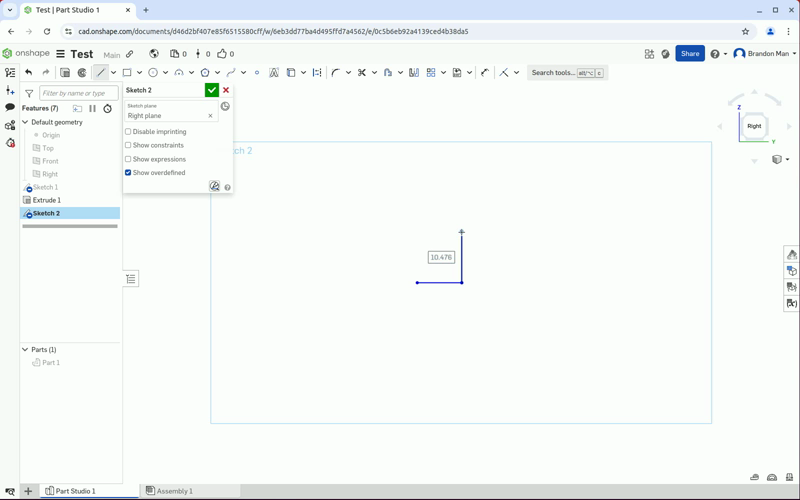
key_down(shift)
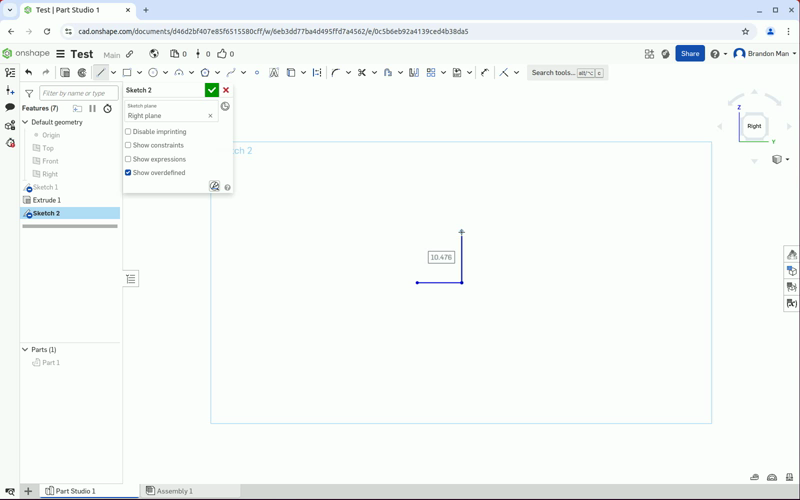
mouse_move(492, 231)
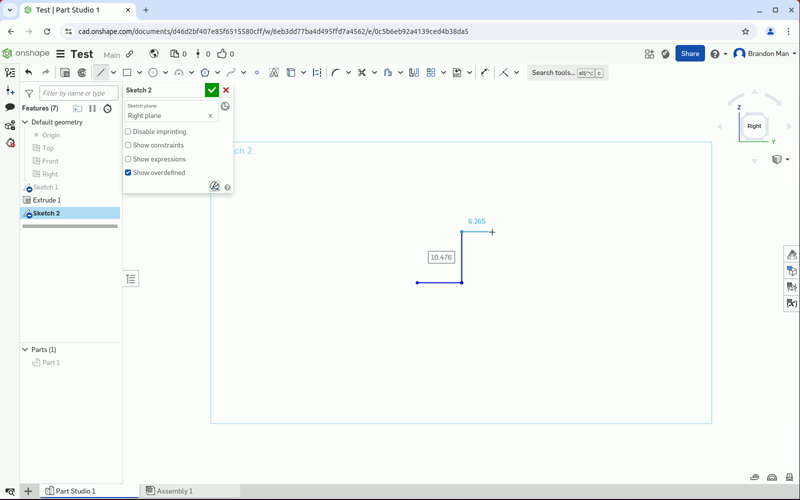
mouse_move(451, 231)
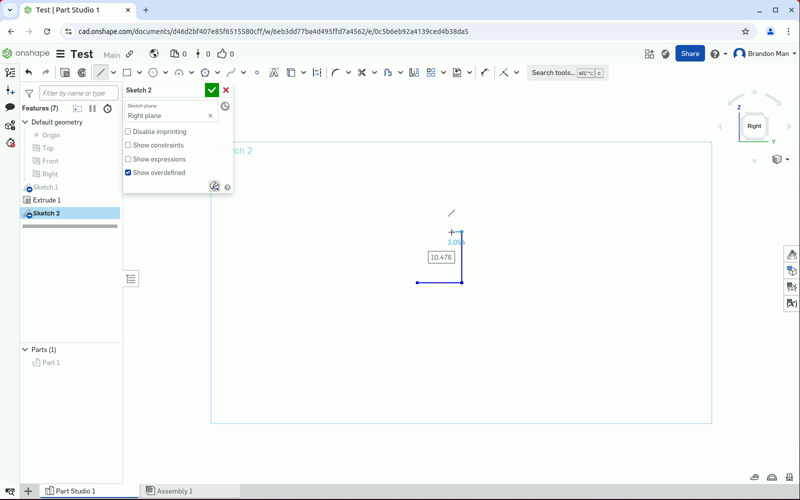
click(451, 231)
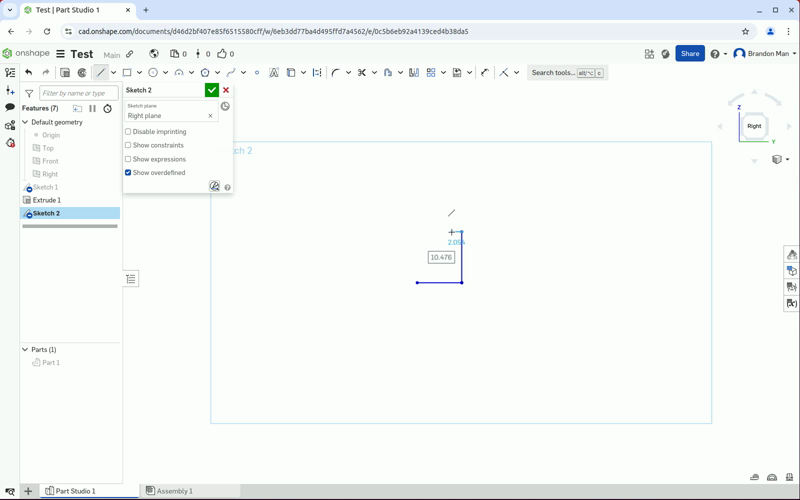
key_up(shift)
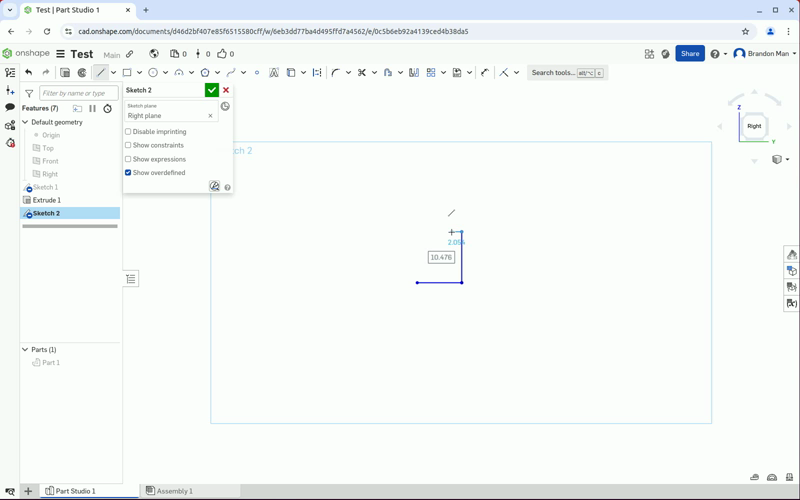
key_down(shift)
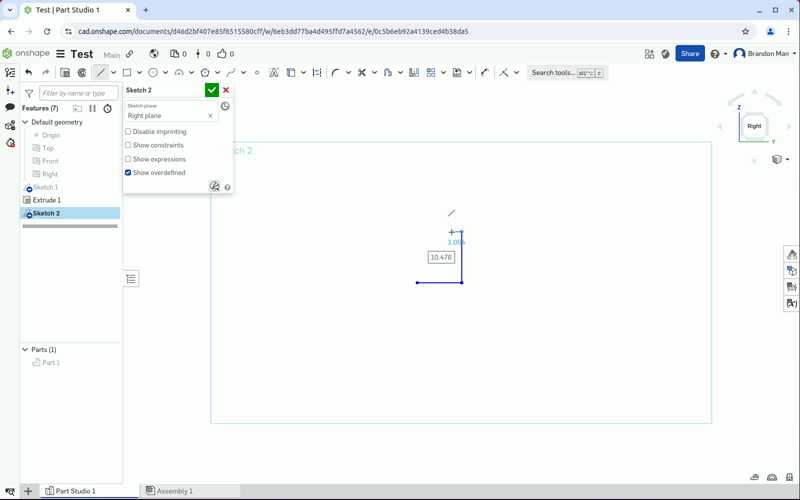
mouse_move(481, 231)
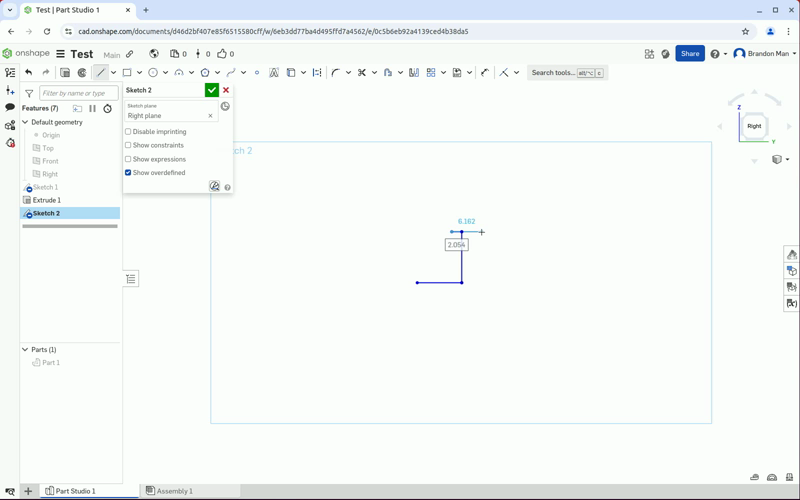
mouse_move(434, 231)
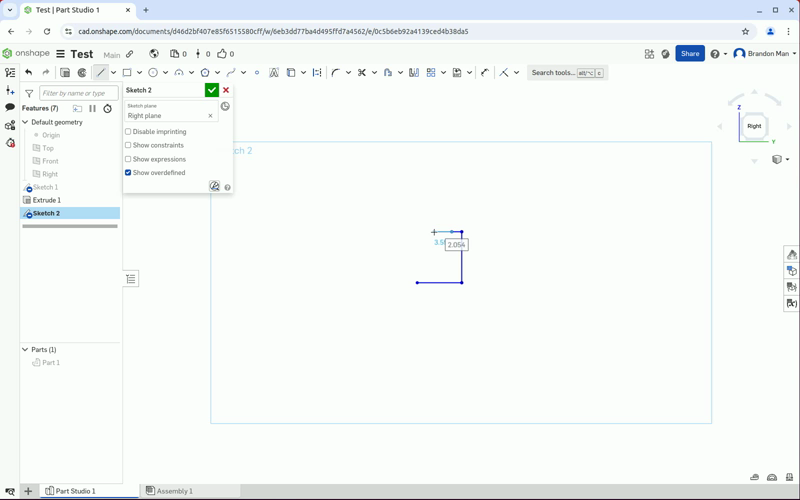
click(434, 231)
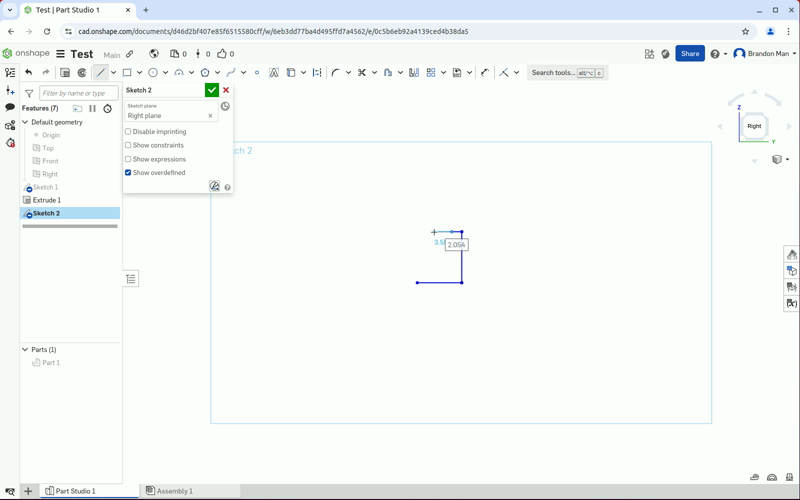
key_up(shift)
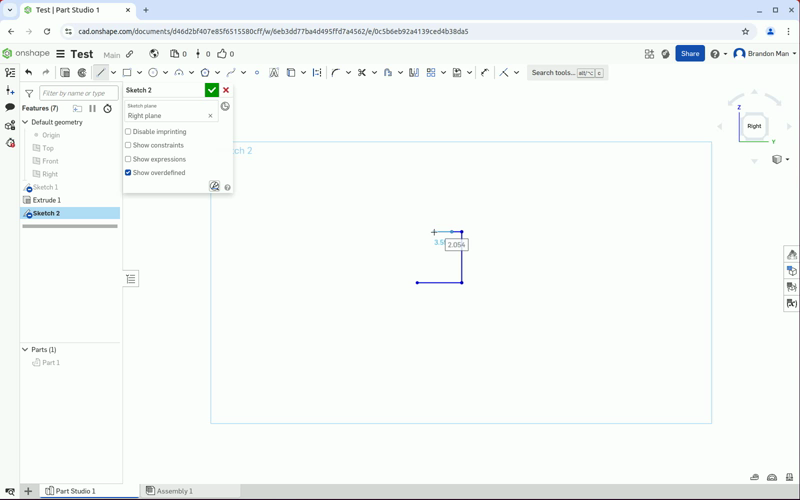
key_down(shift)
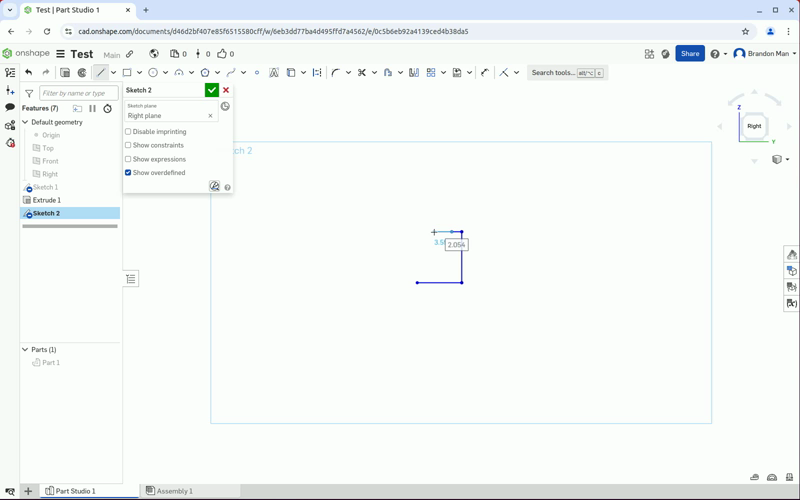
mouse_move(464, 231)
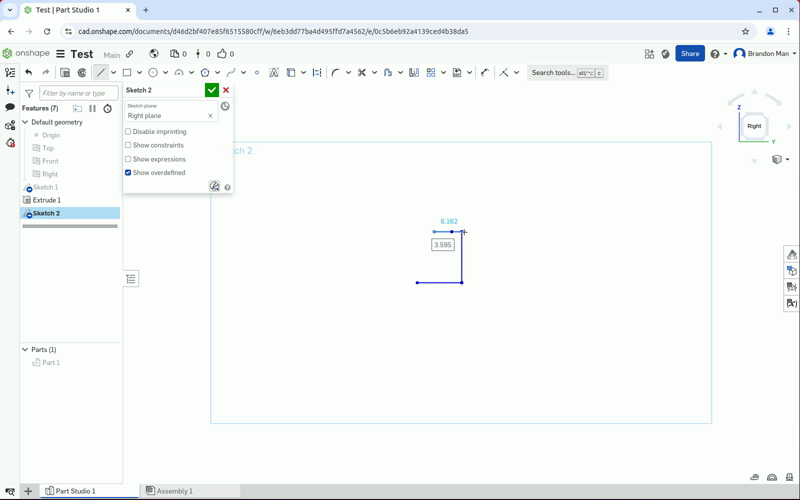
mouse_move(417, 261)
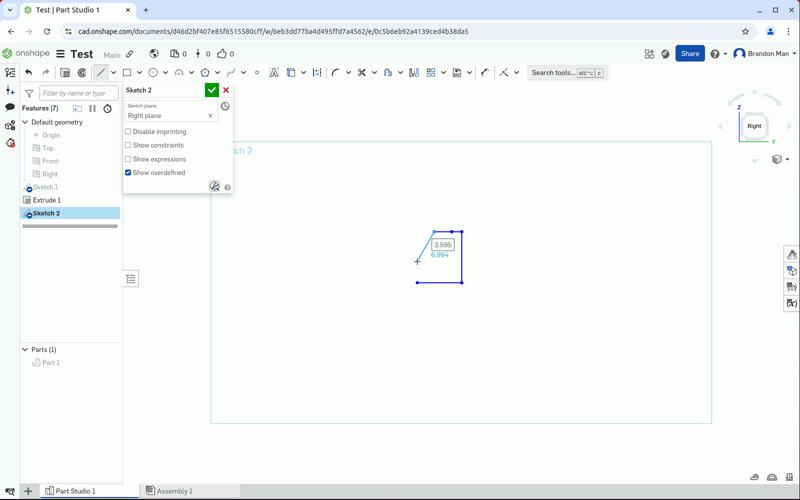
click(417, 261)
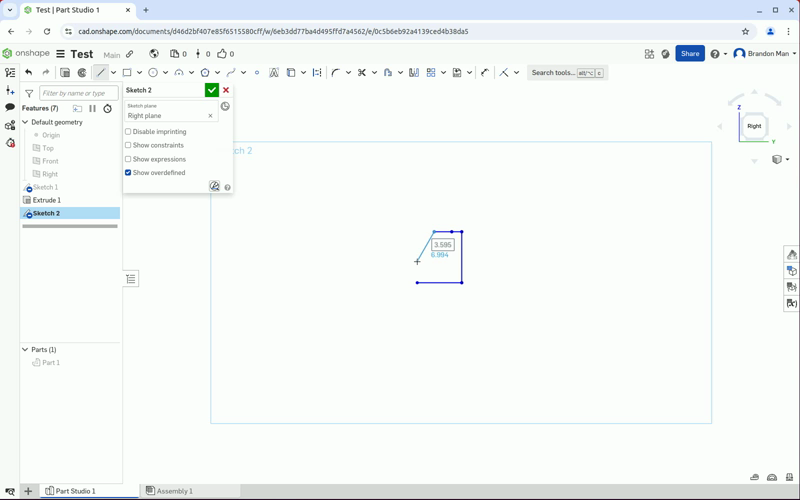
key_up(shift)
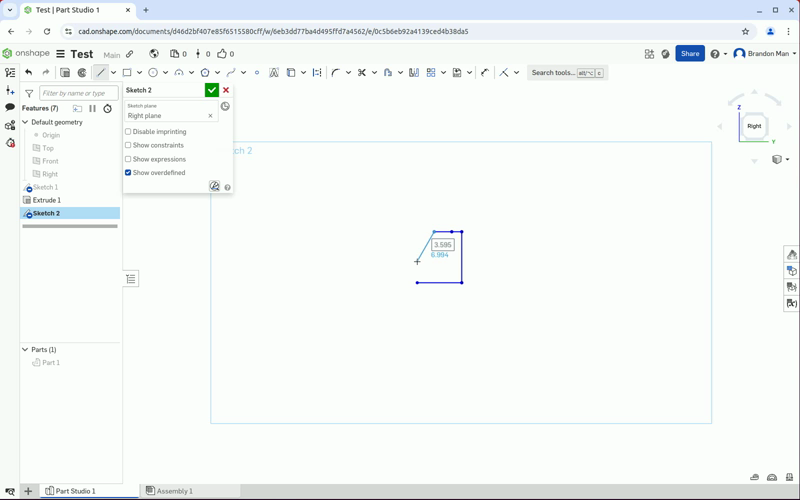
mouse_move(447, 261)
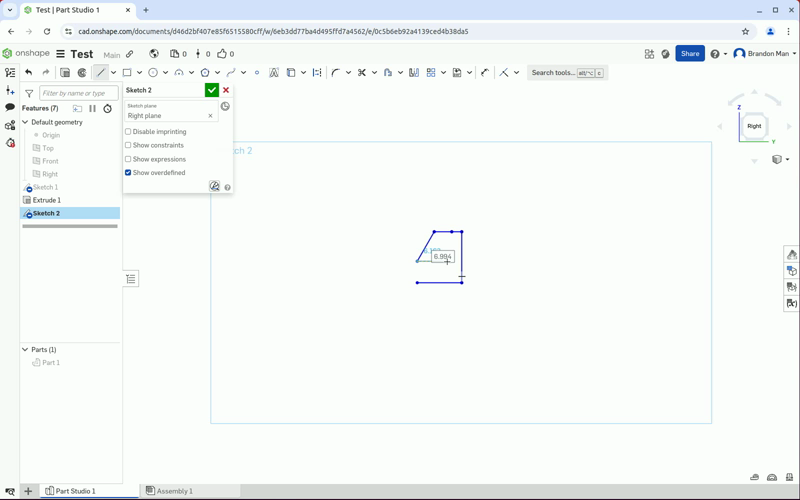
key_down(shift)
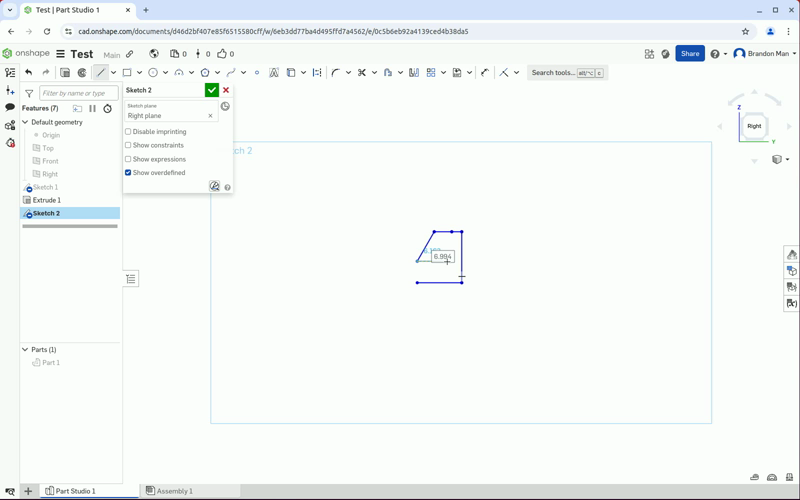
mouse_move(417, 282)
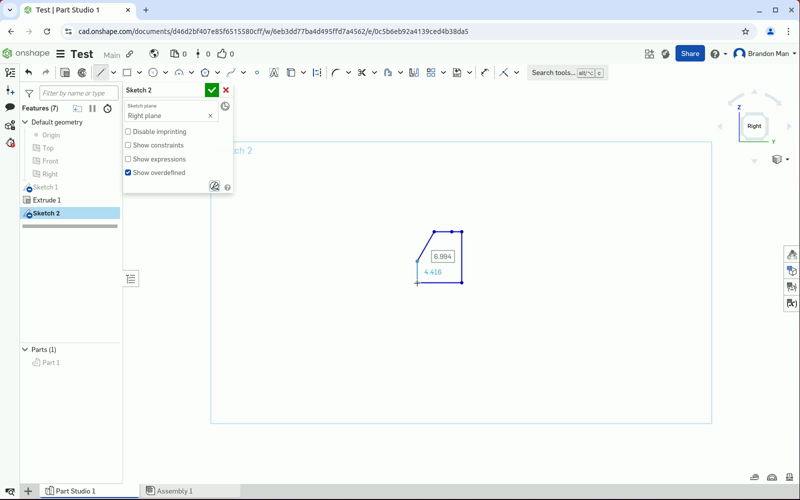
key_up(shift)
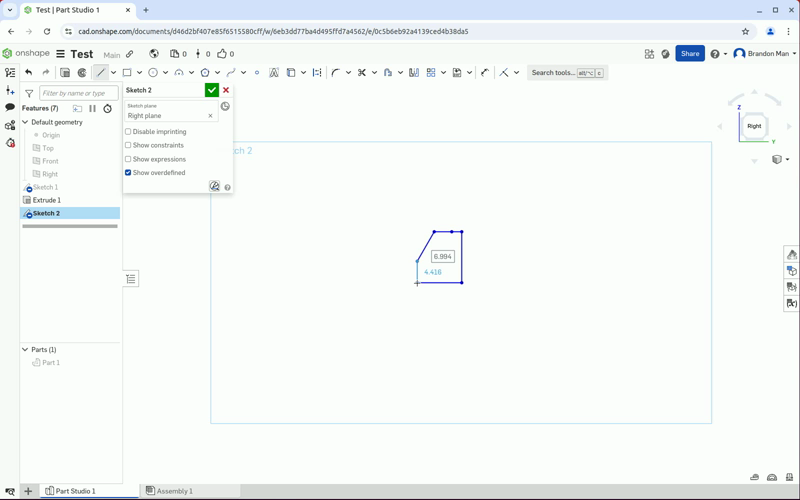
click(417, 282)
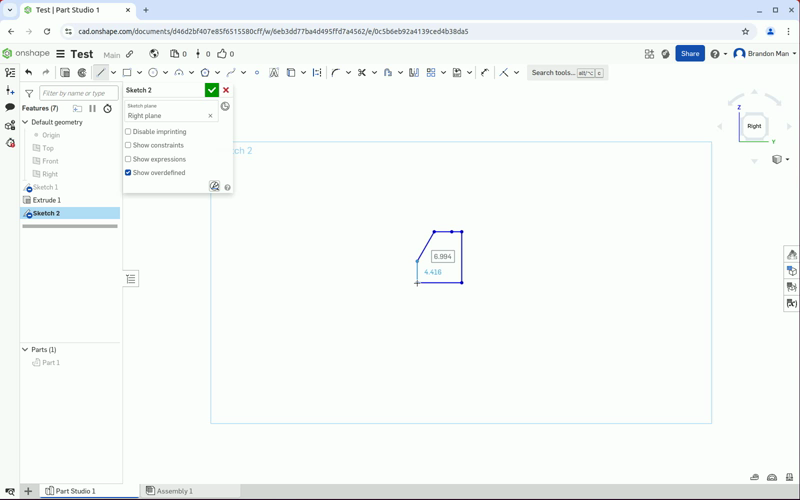
key(esc)
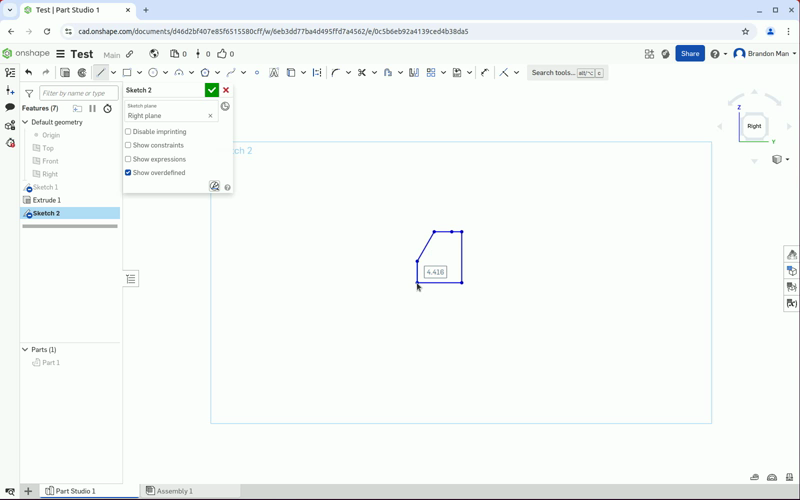
mouse_move(434, 259)
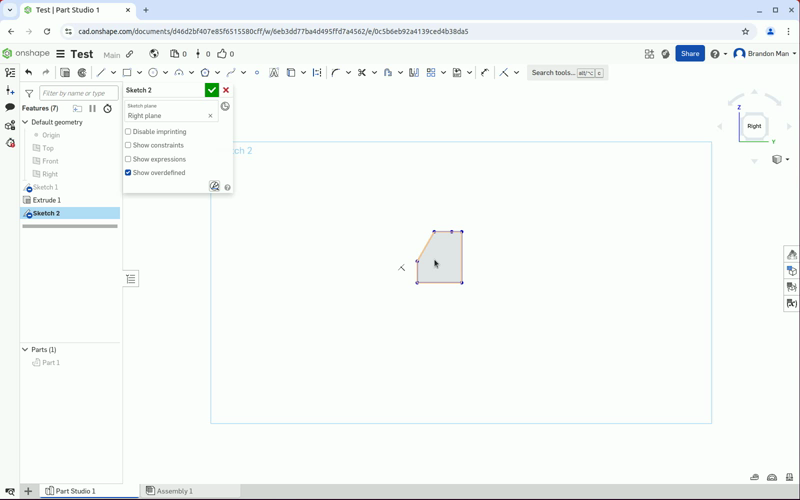
click(434, 259)
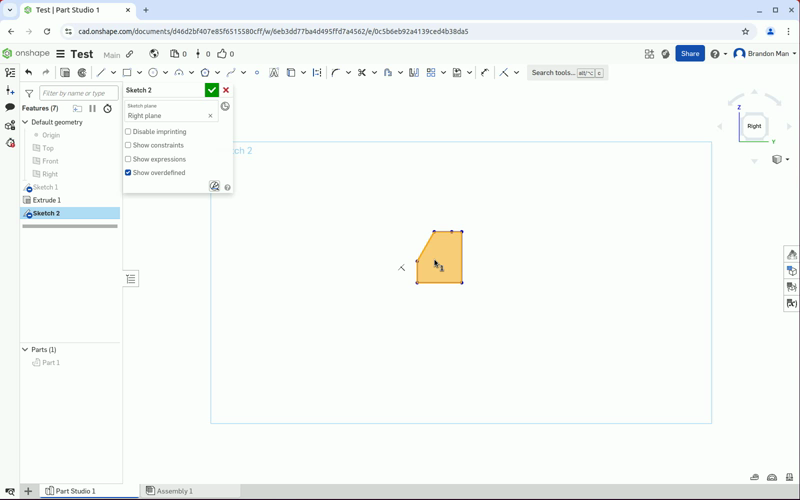
mouse_move(73, 352)
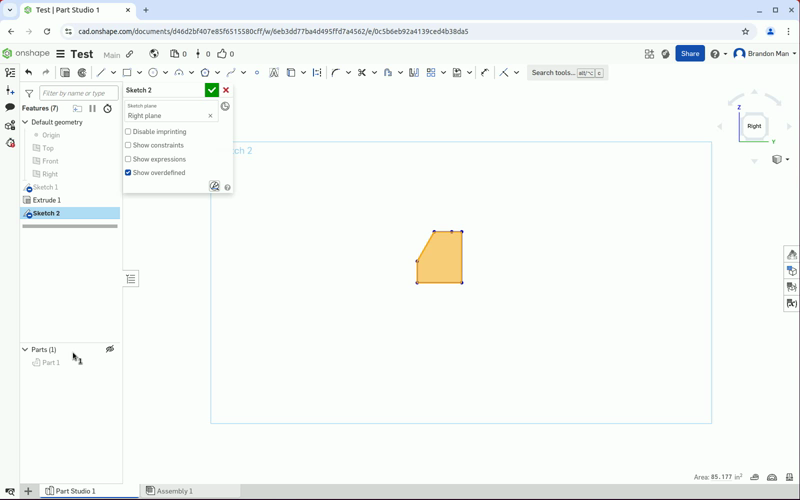
key(shift+y)
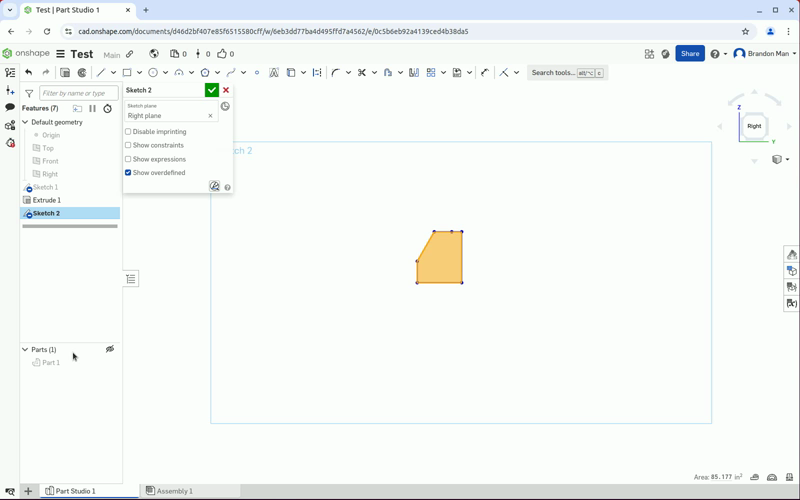
key(shift+e)
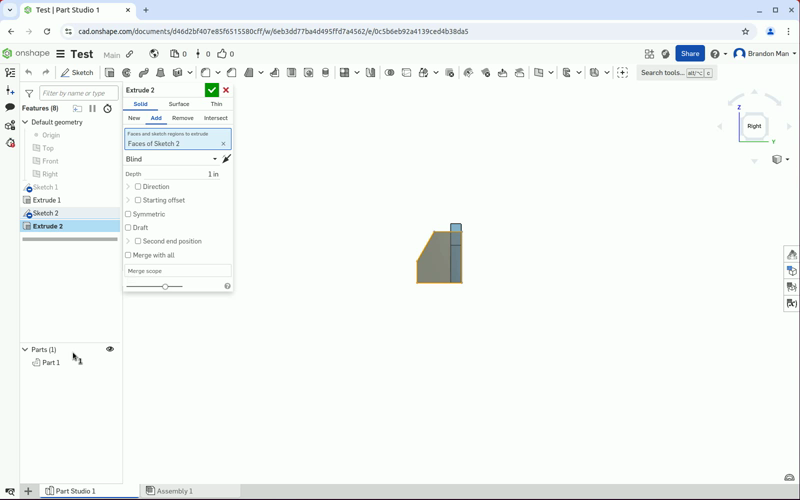
mouse_move(143, 106)
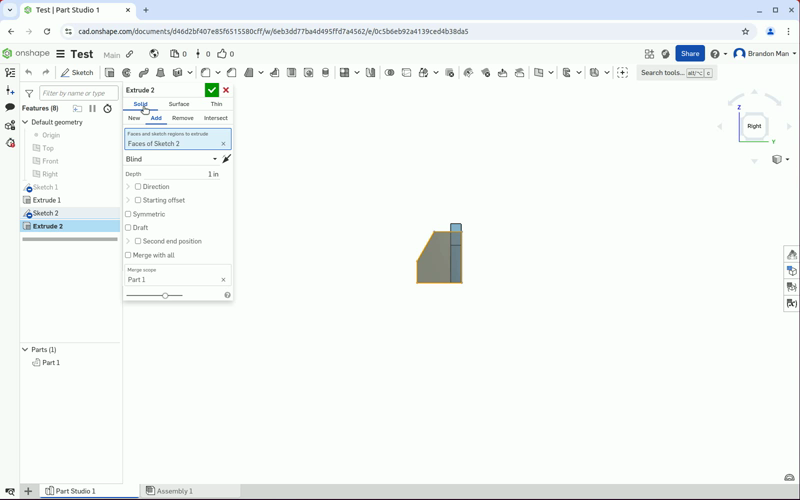
click(143, 106)
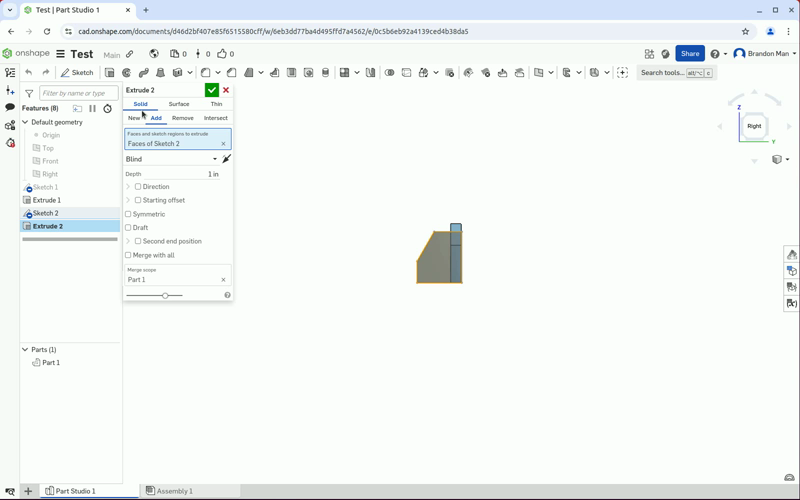
mouse_move(137, 120)
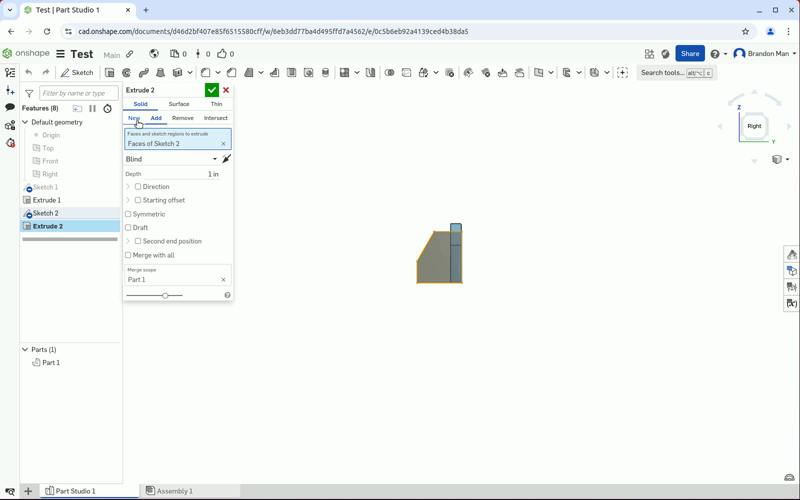
click(137, 120)
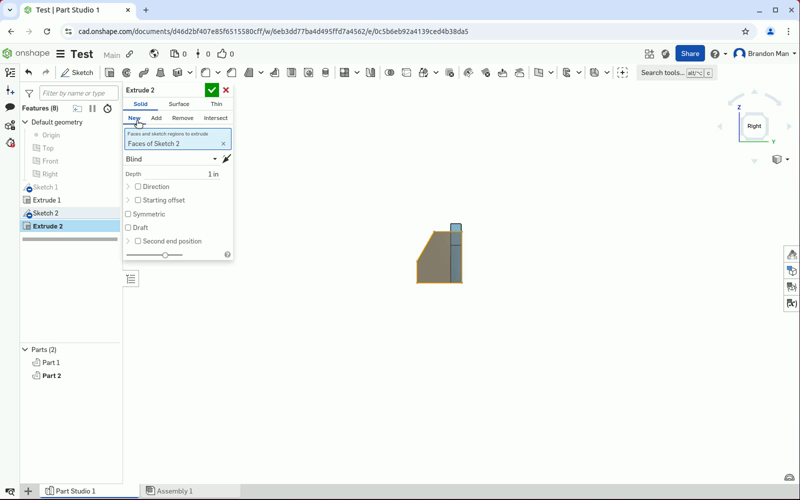
key(tab, 4)
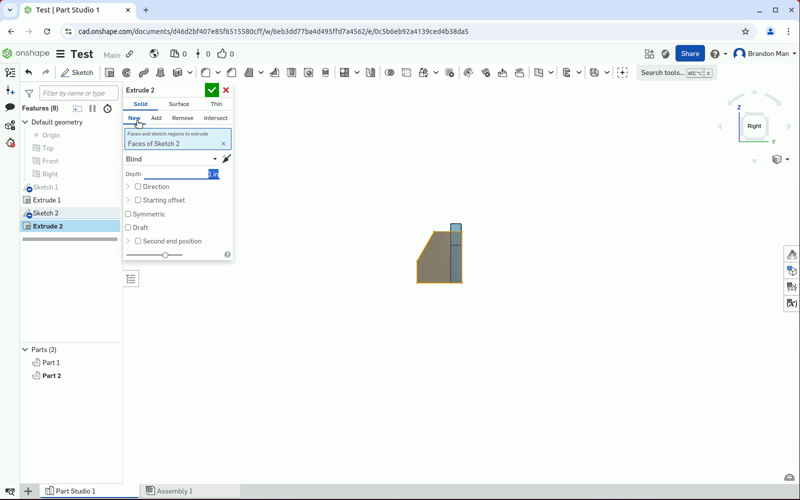
text(2.166)
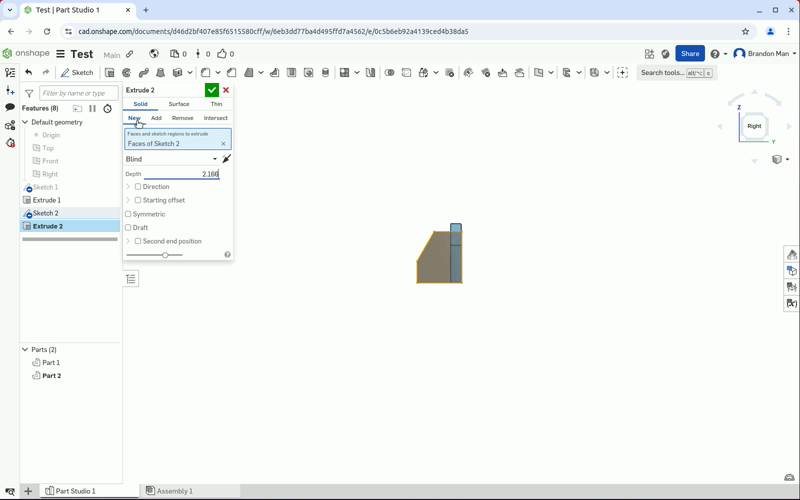
key(enter)
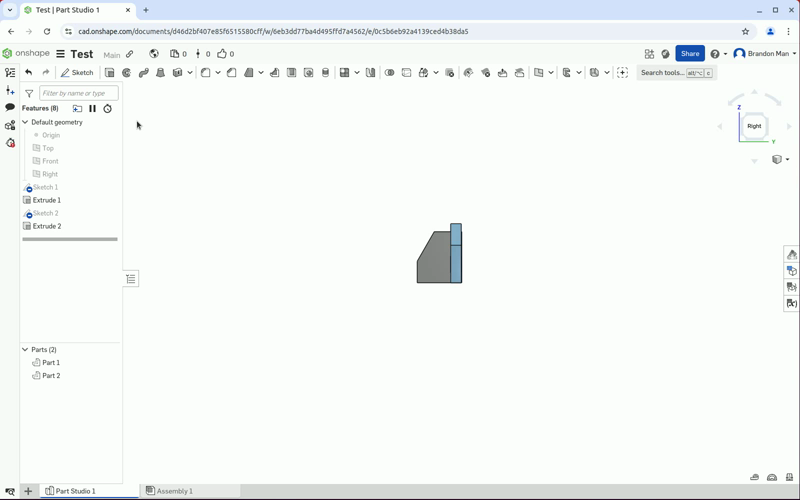
key(shift+h)
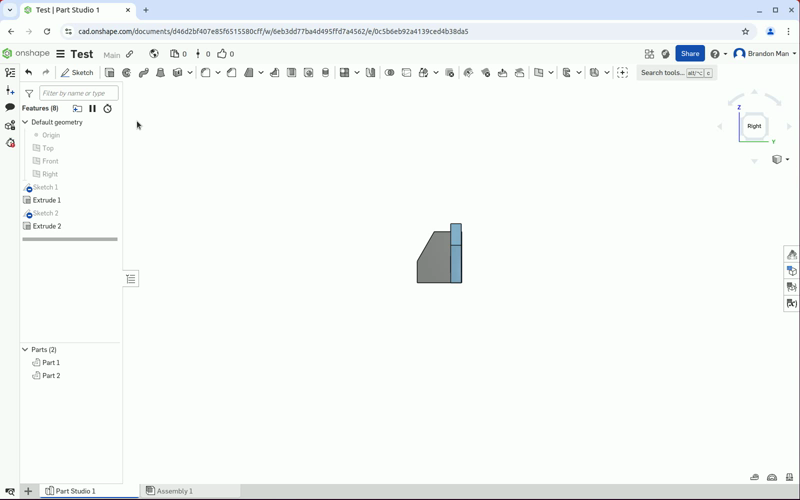
key(shift+h)
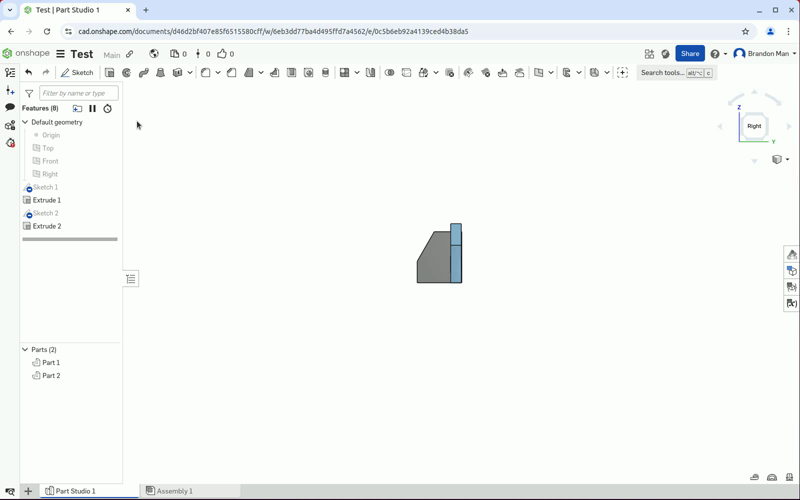
mouse_move(73, 189)
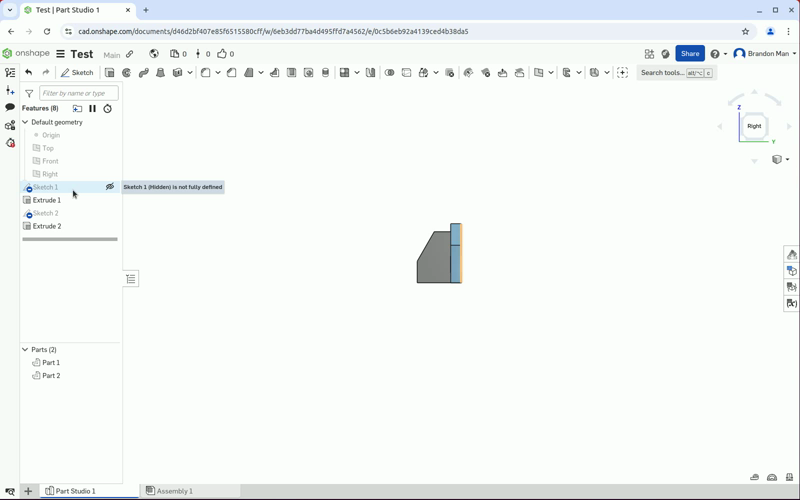
click(73, 189)
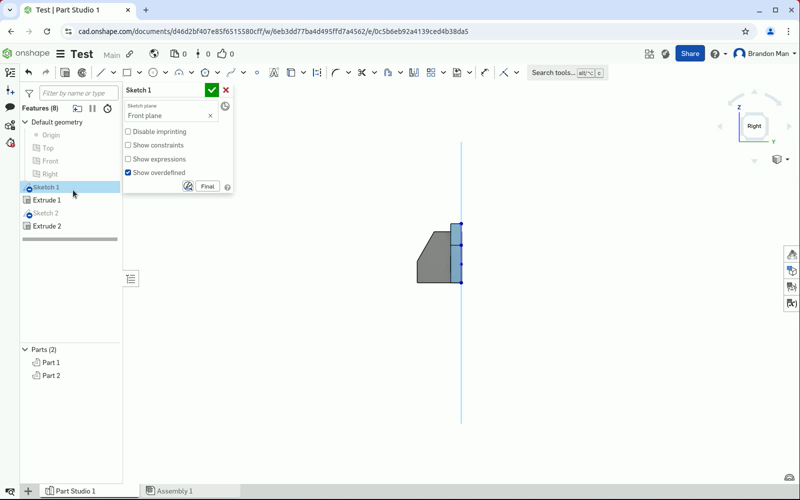
mouse_move(229, 92)
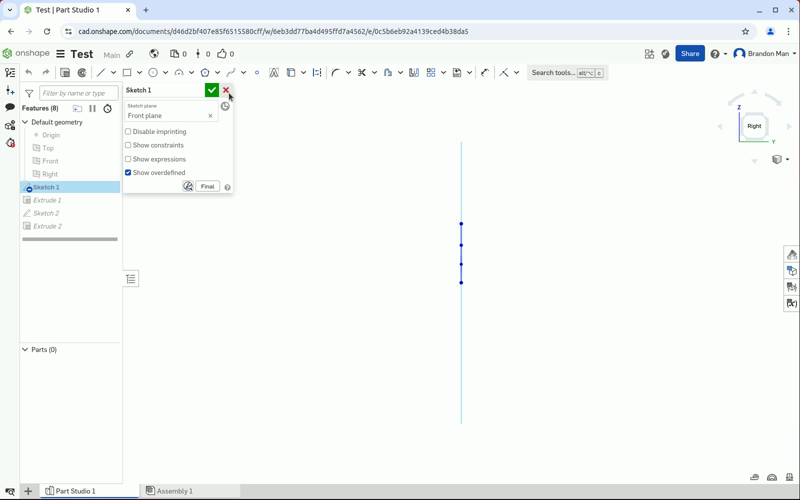
click(229, 92)
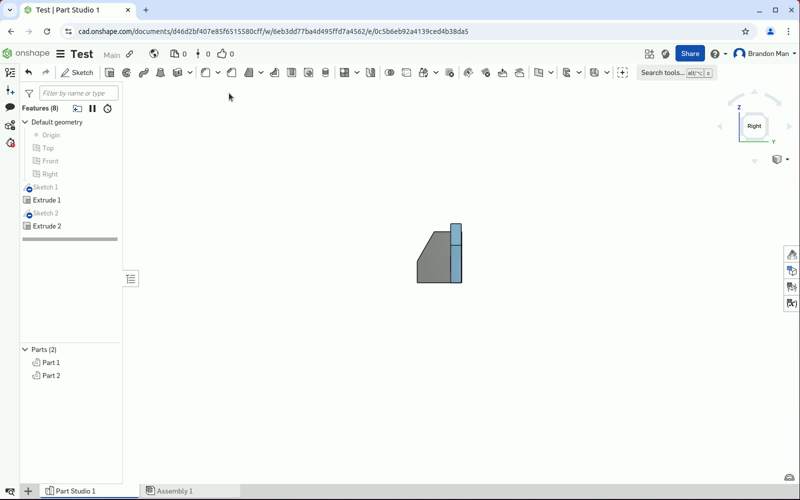
mouse_move(73, 352)
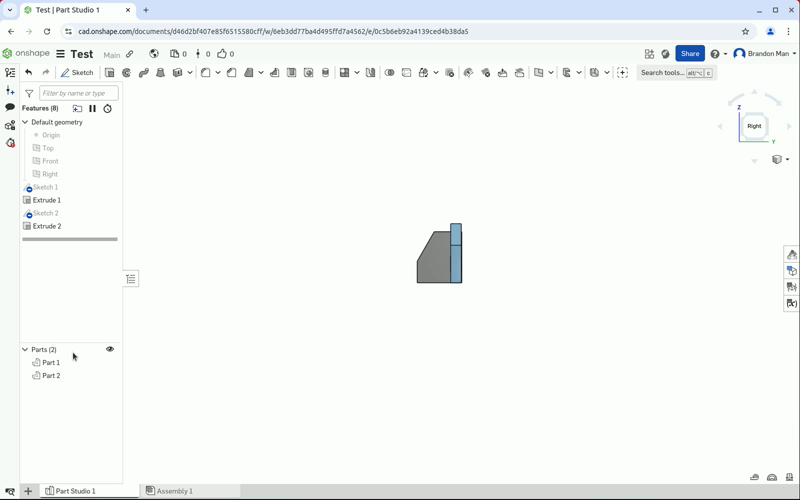
key(y)
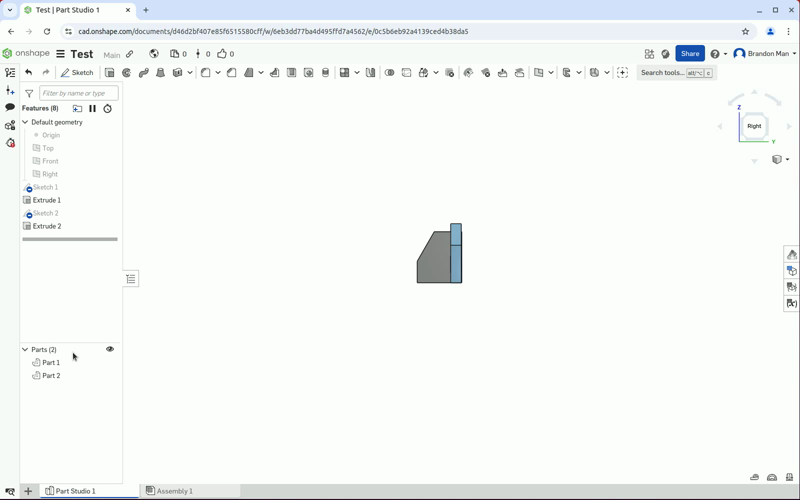
key(shift+p)
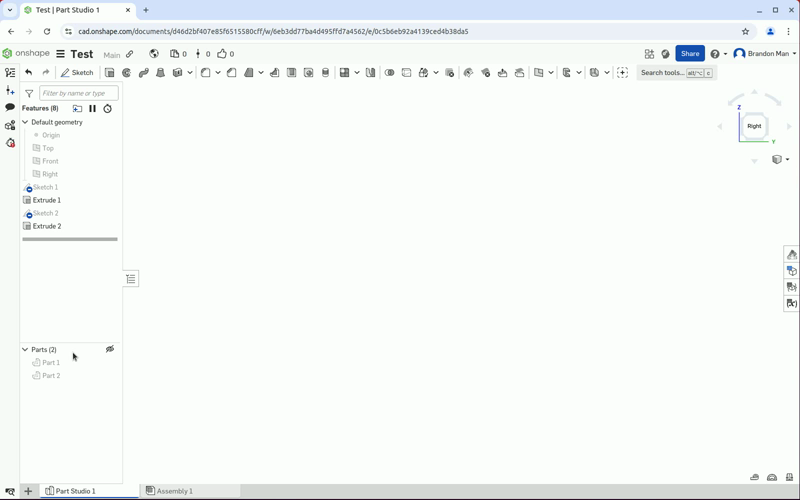
key(space)
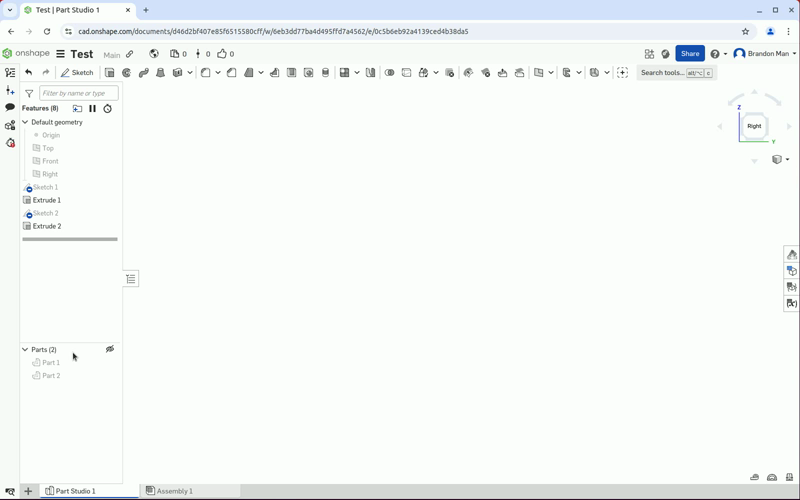
key_down(shift)
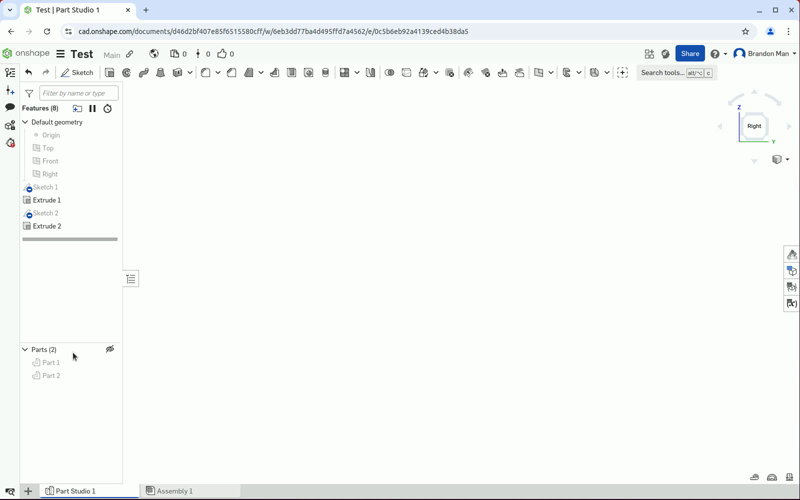
key(right)
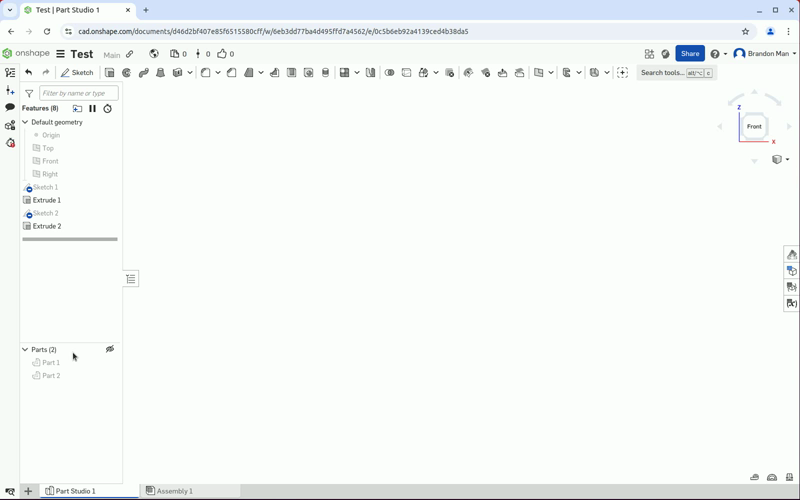
key_up(shift)
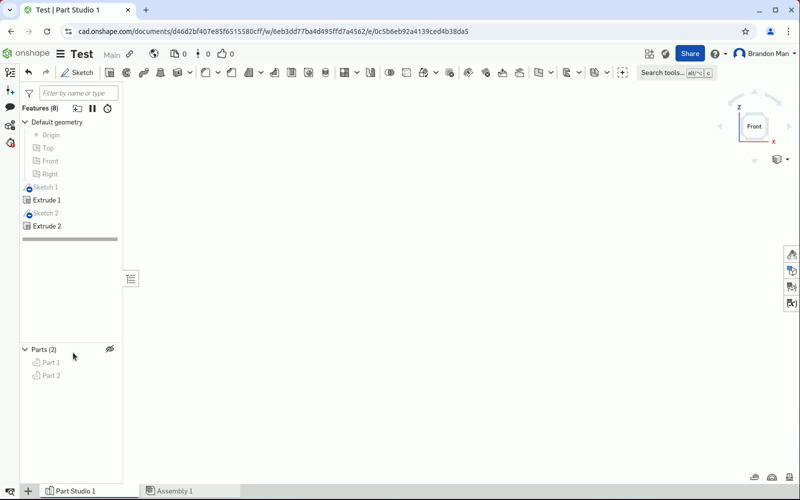
key(space)
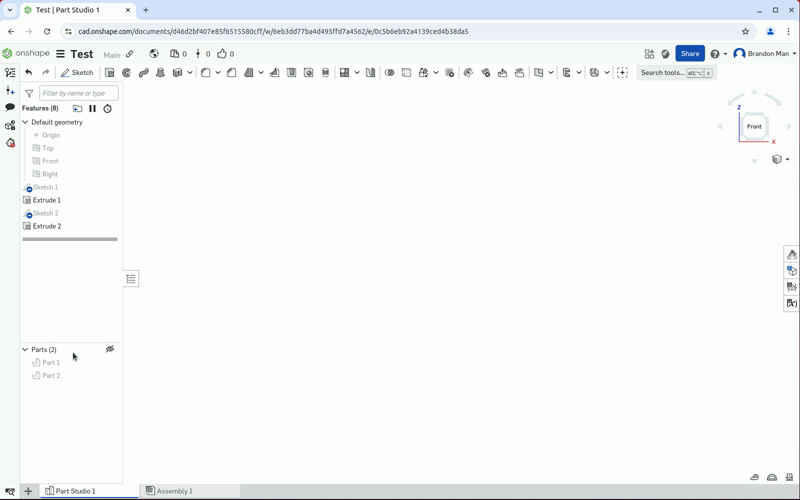
key_down(shift)
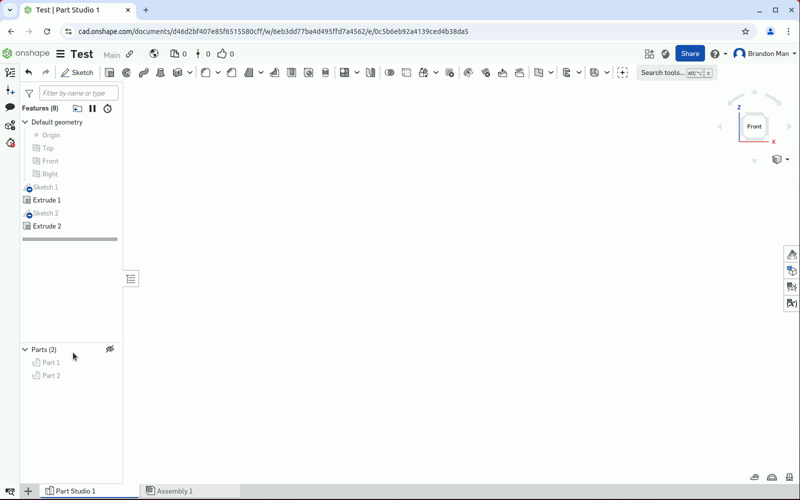
key(down)
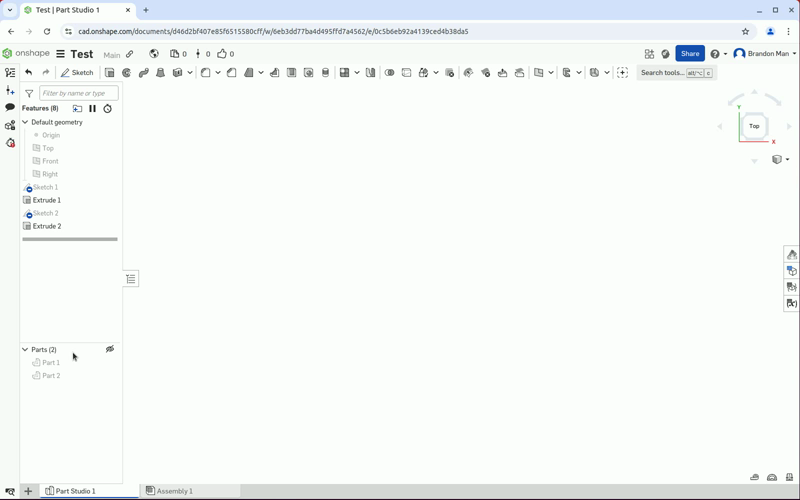
key_up(shift)
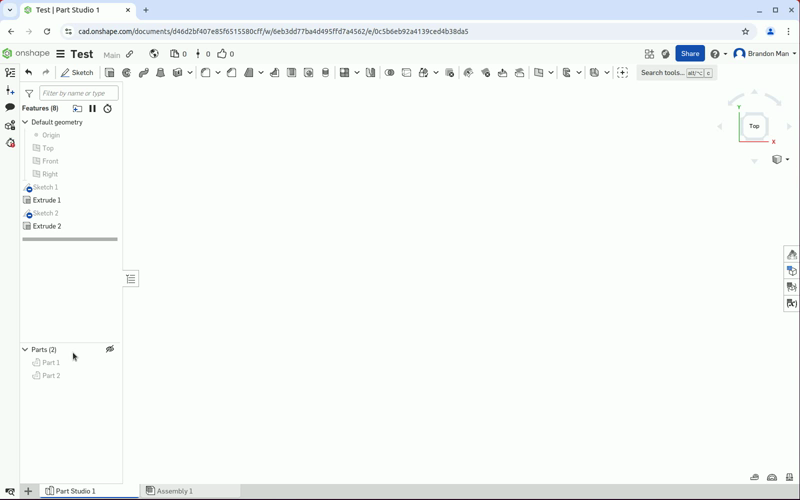
mouse_move(73, 352)
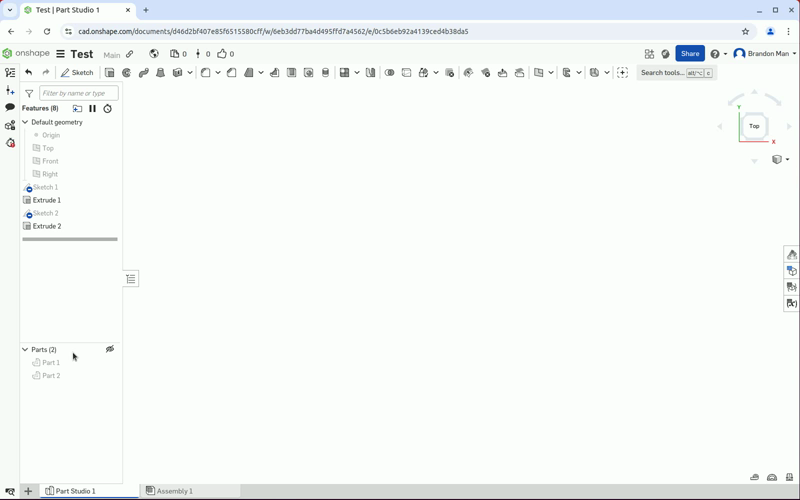
key(shift+y)
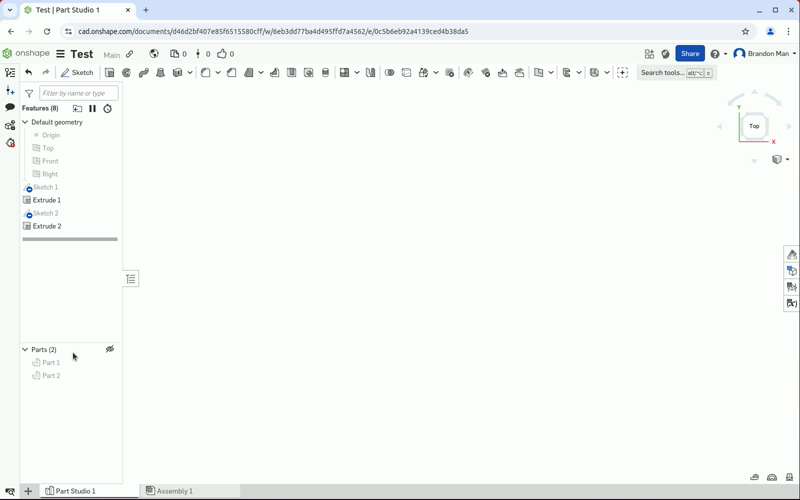
key(shift+s)
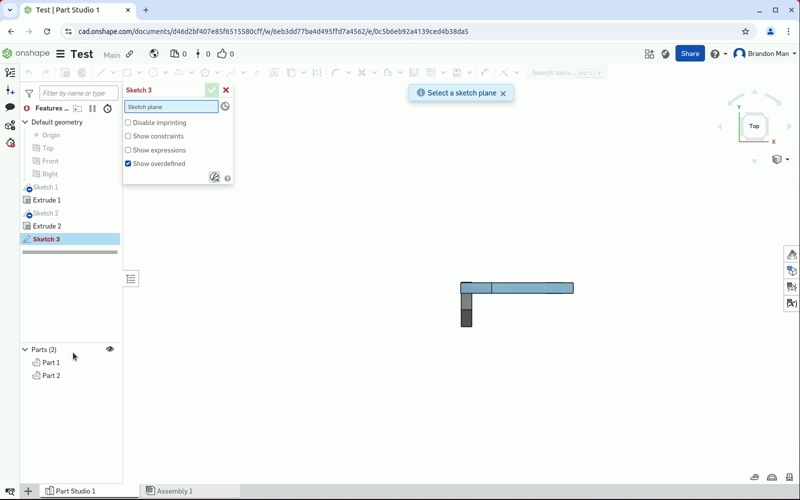
mouse_move(73, 150)
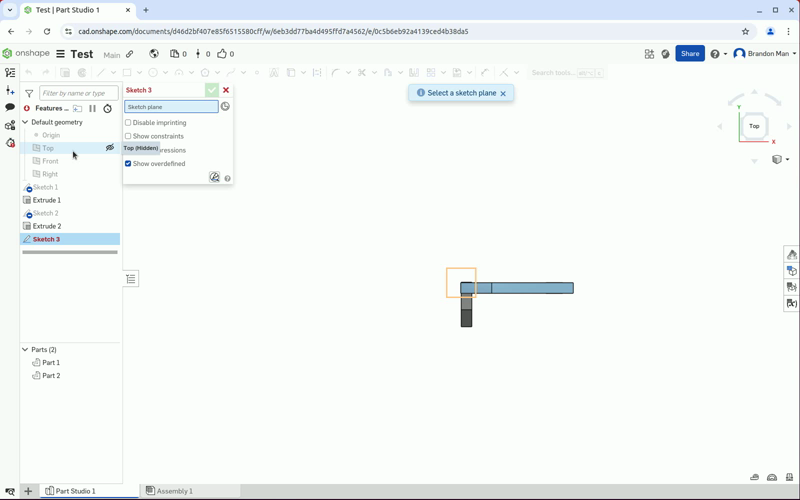
click(73, 150)
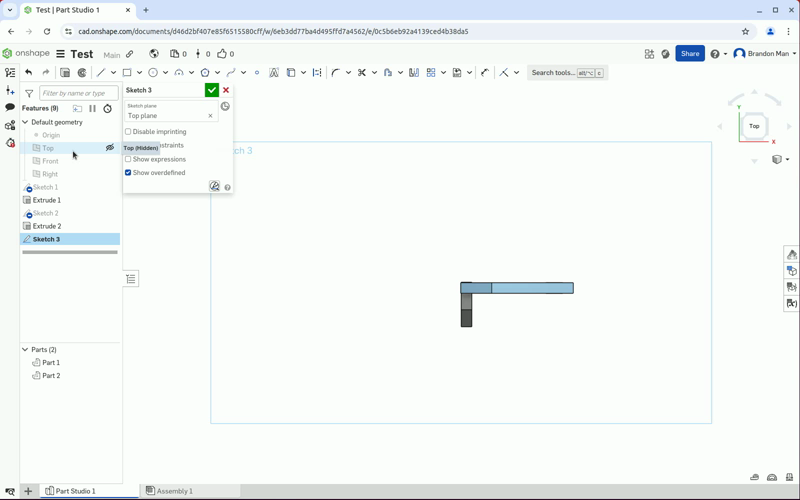
mouse_move(73, 352)
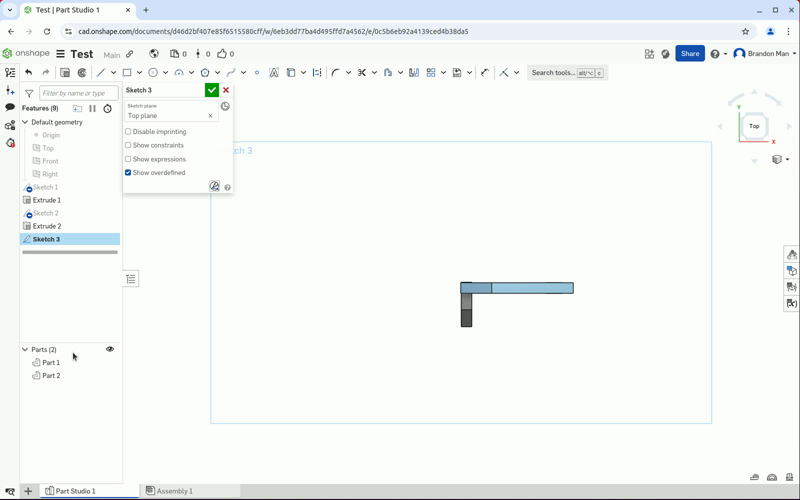
key(y)
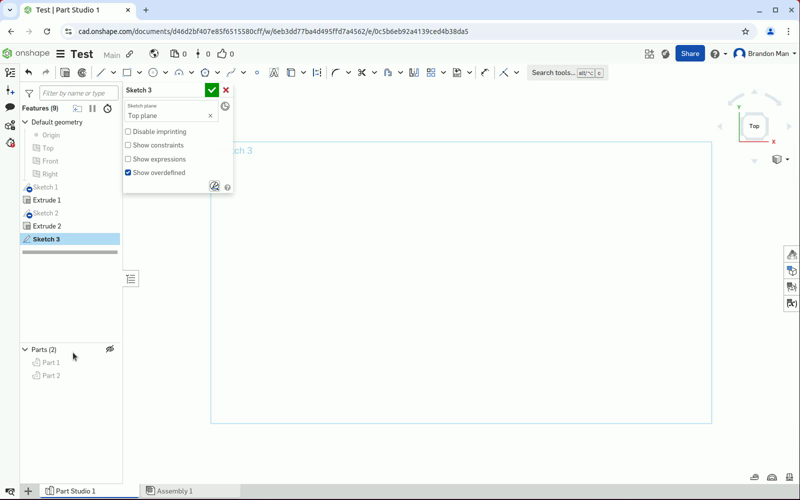
key(l)
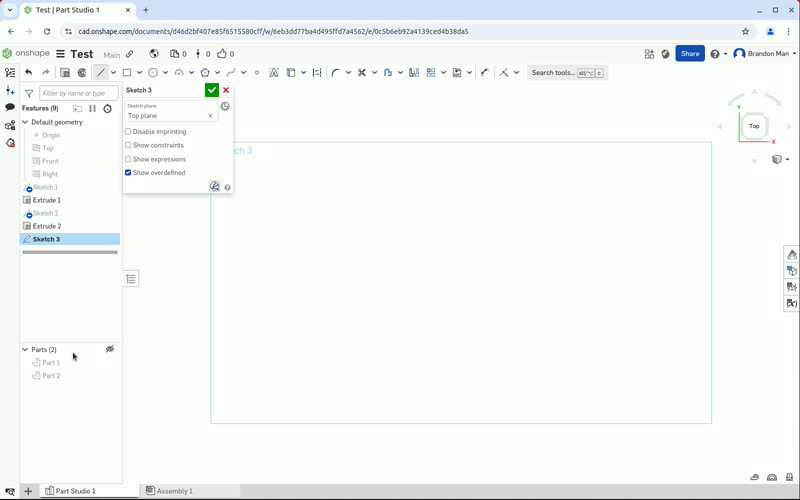
key_down(shift)
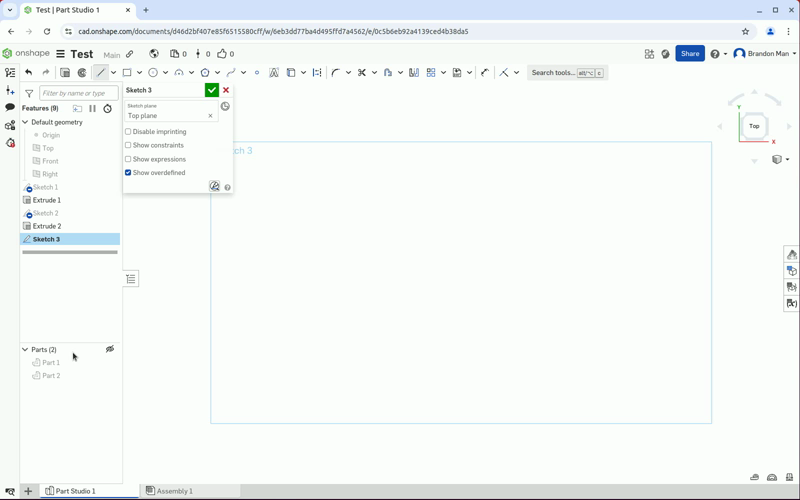
mouse_move(460, 326)
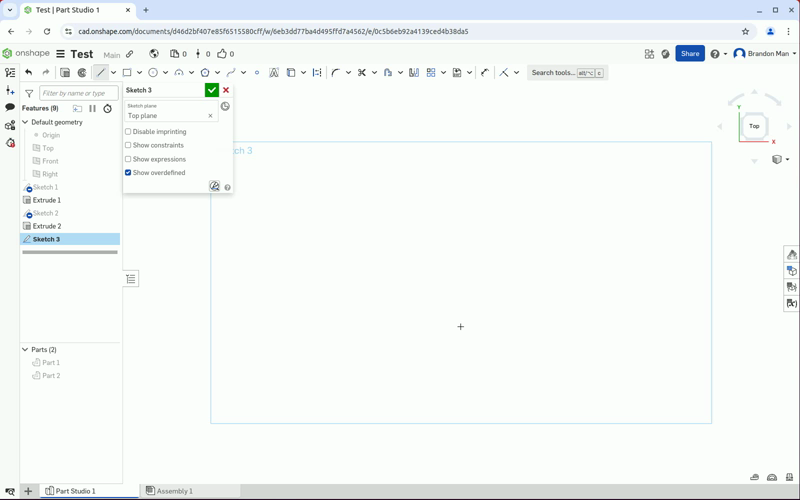
click(460, 326)
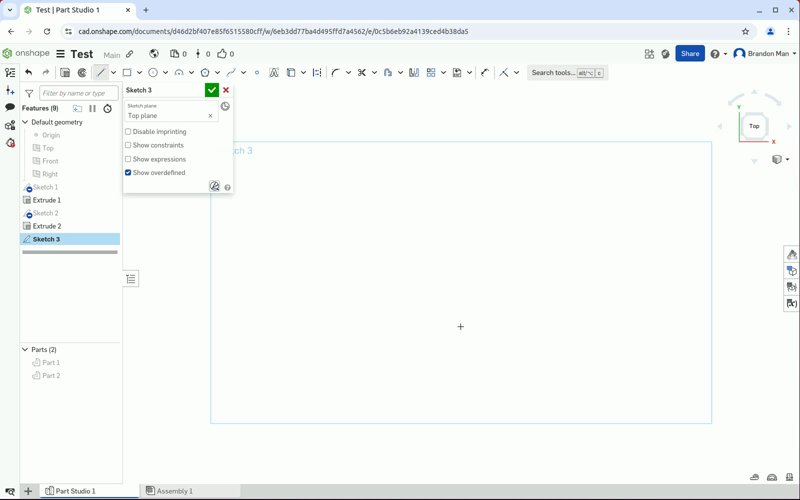
key_up(shift)
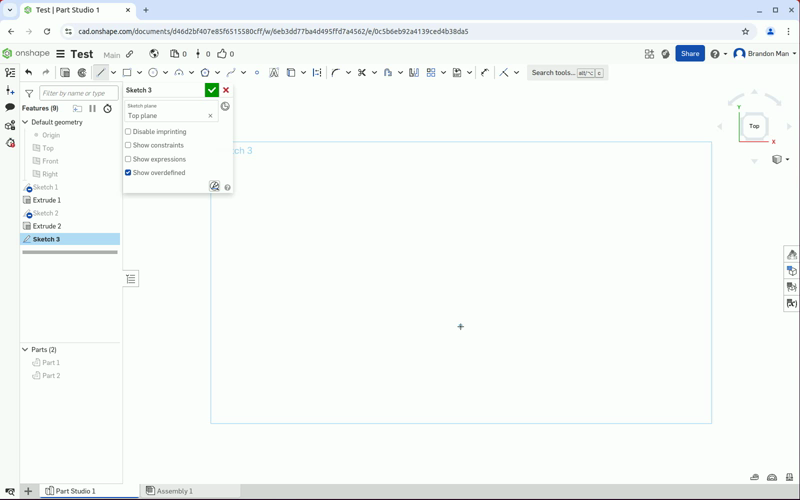
key_down(shift)
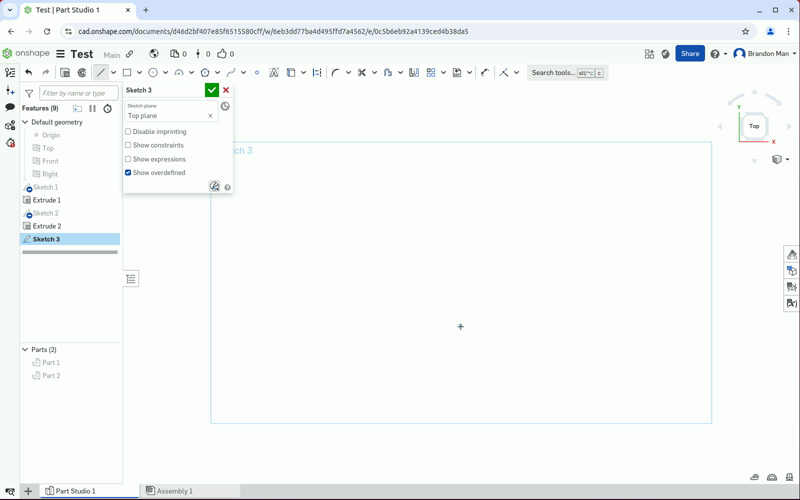
mouse_move(490, 326)
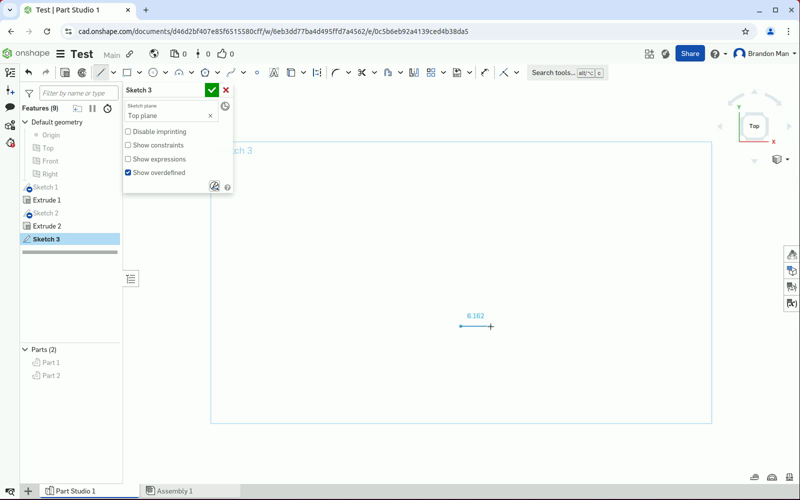
mouse_move(471, 326)
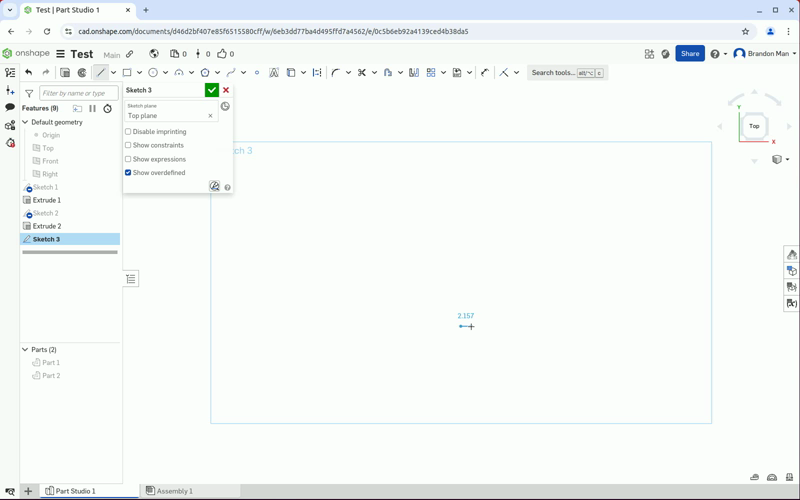
click(471, 326)
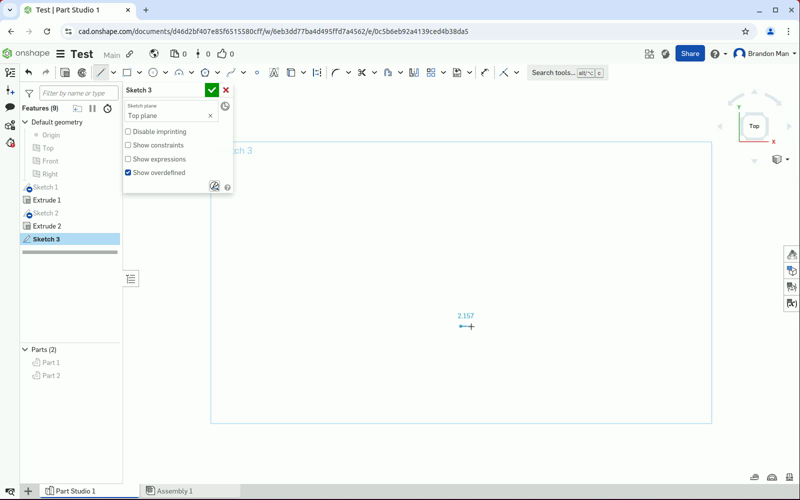
key_up(shift)
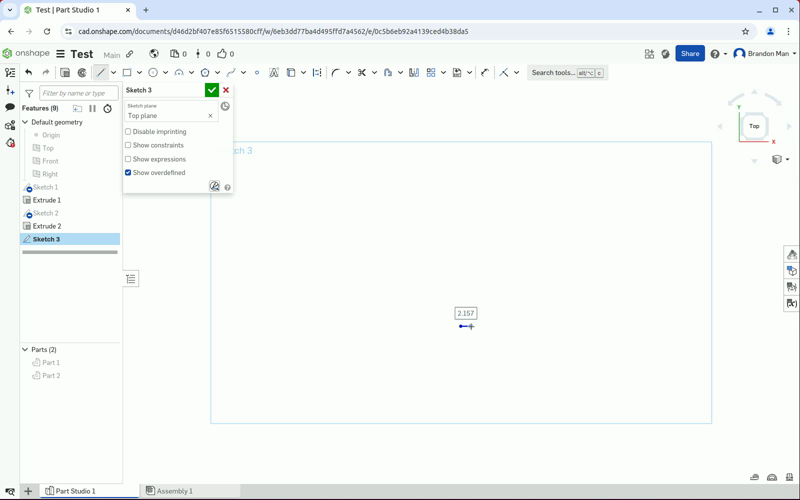
key_down(shift)
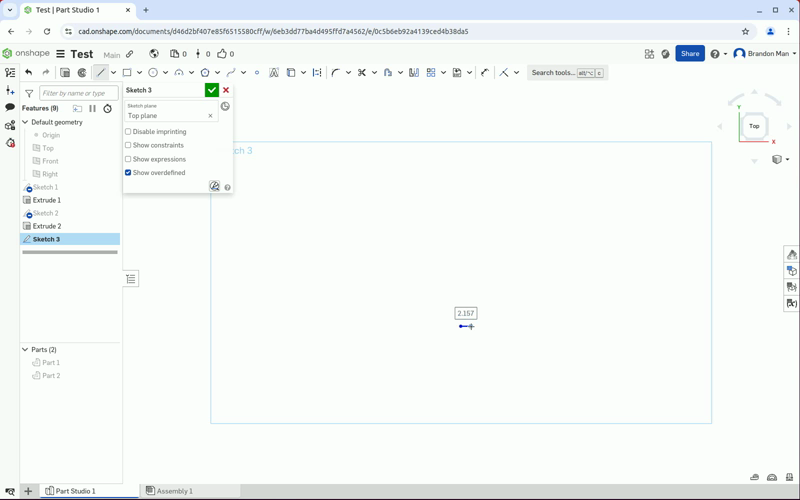
mouse_move(523, 282)
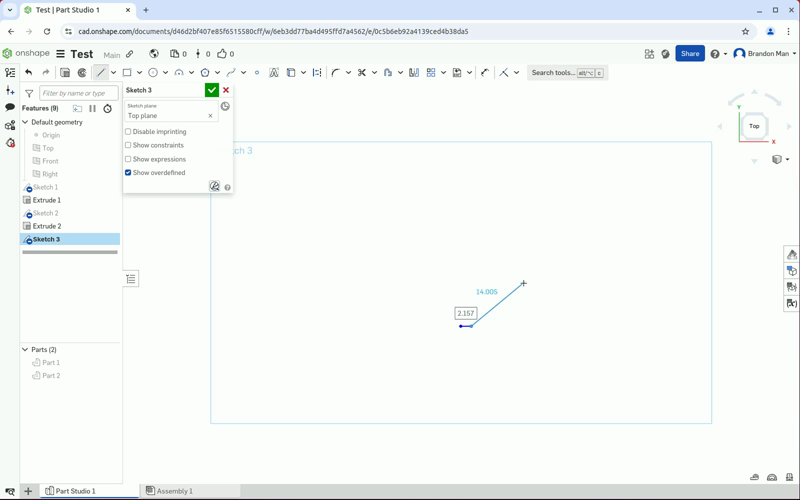
click(523, 282)
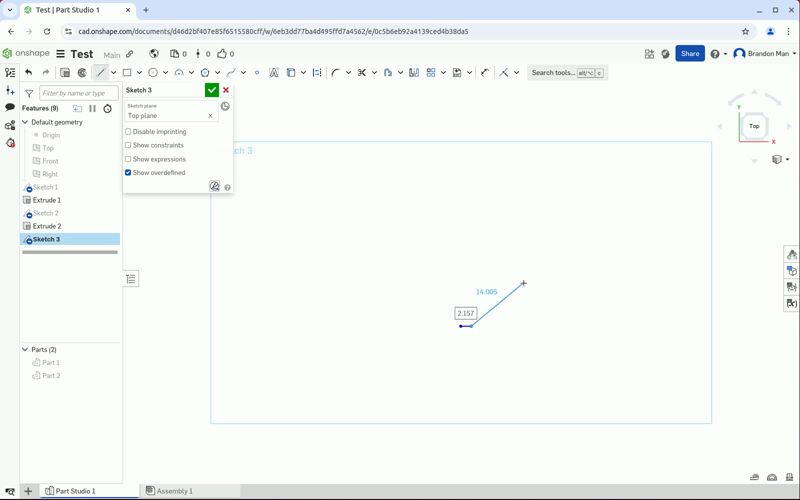
key_up(shift)
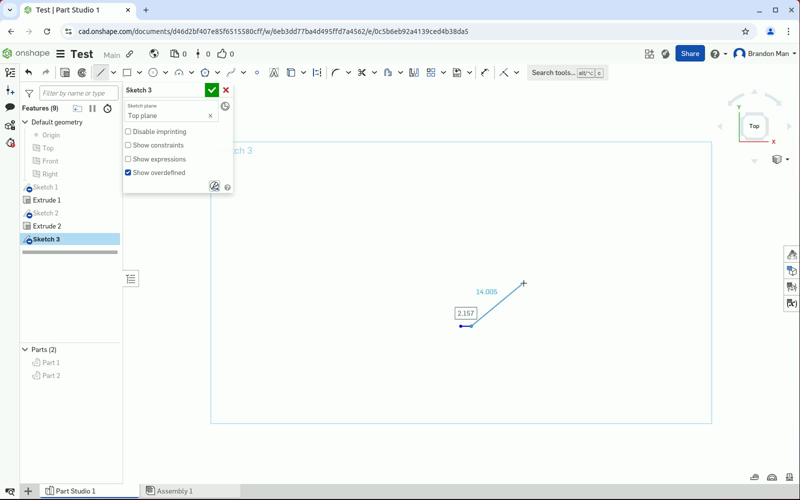
key_down(shift)
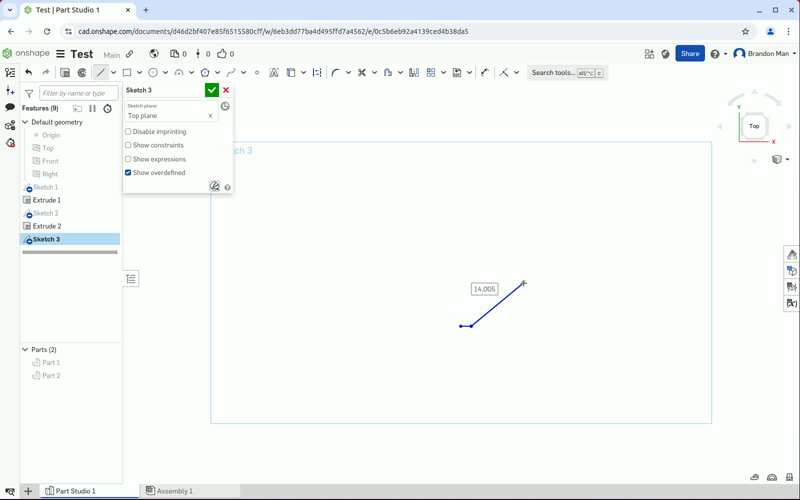
mouse_move(460, 282)
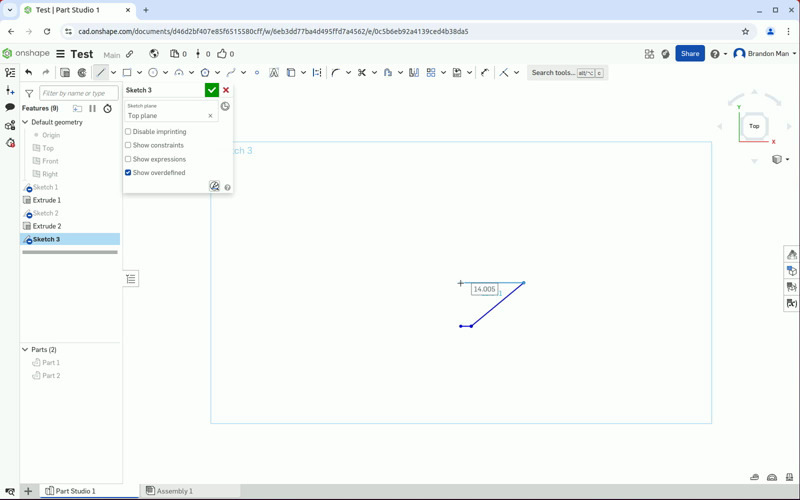
click(460, 282)
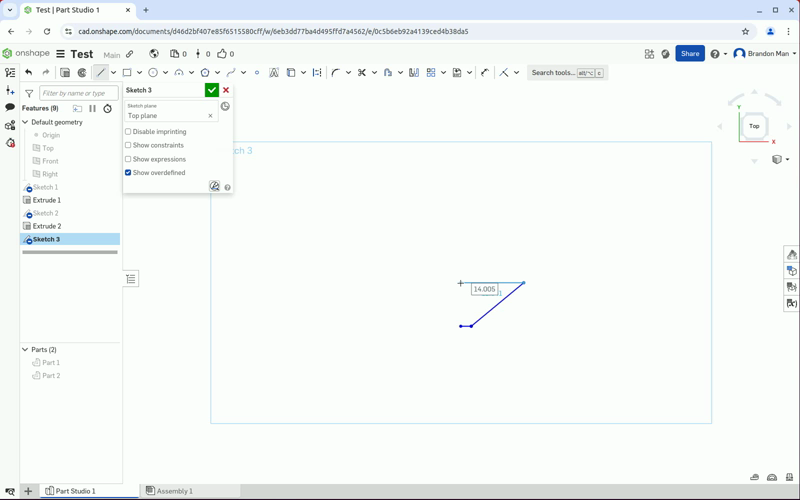
key_up(shift)
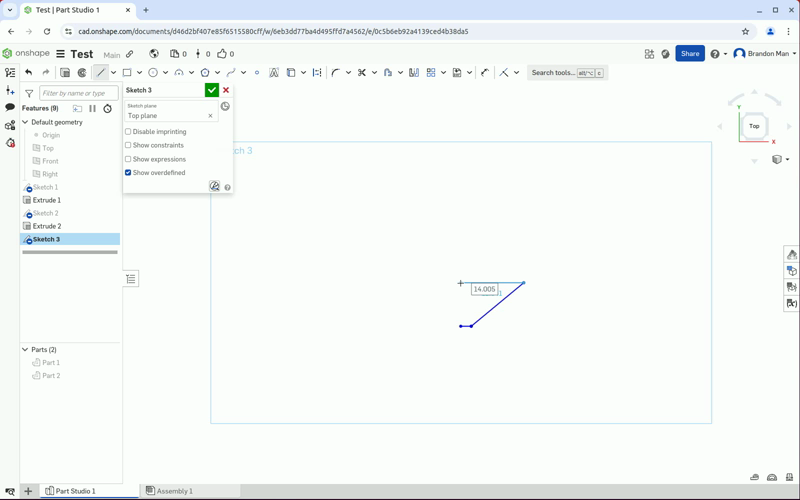
mouse_move(490, 282)
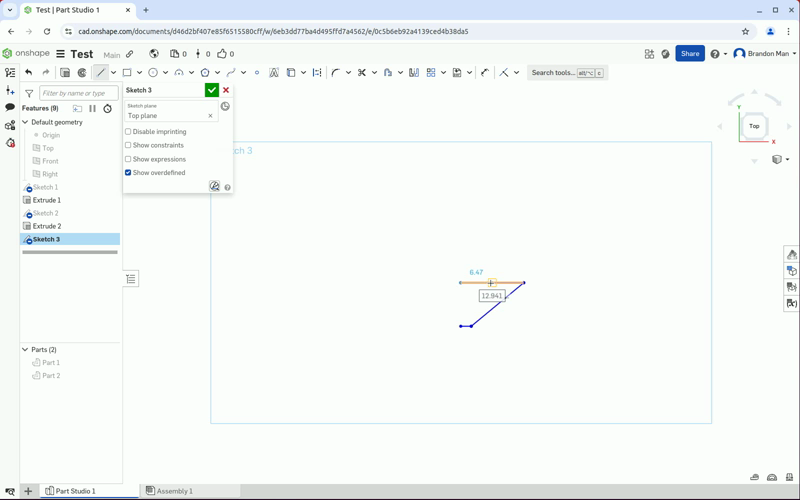
key_down(shift)
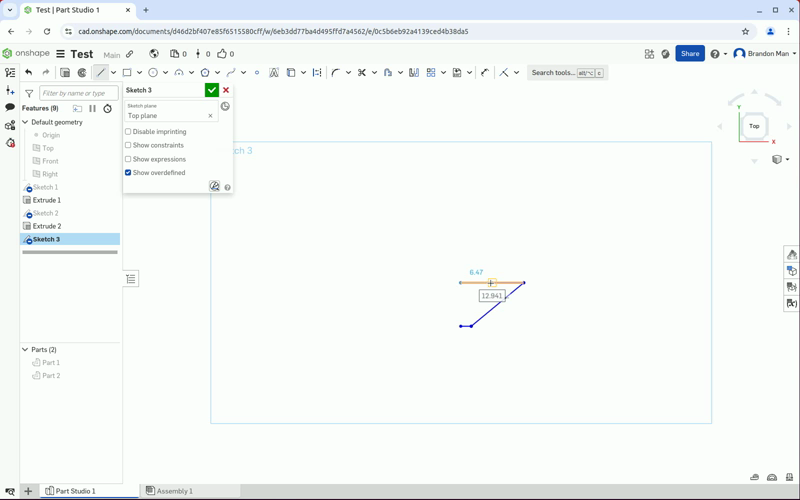
mouse_move(460, 326)
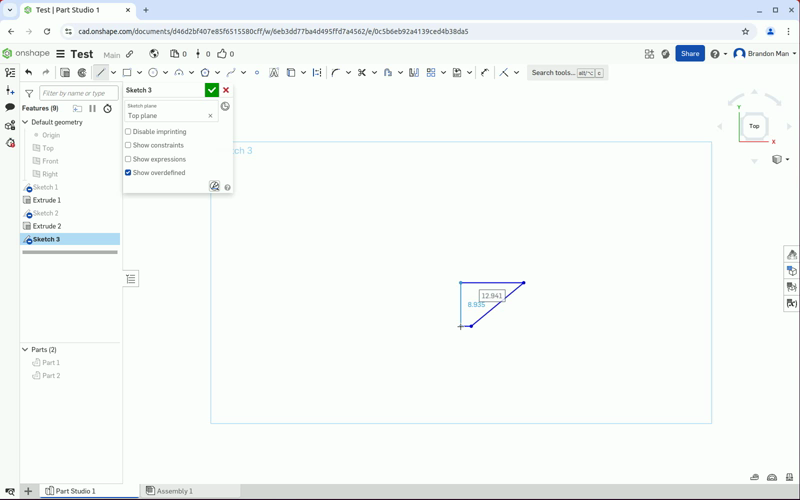
key_up(shift)
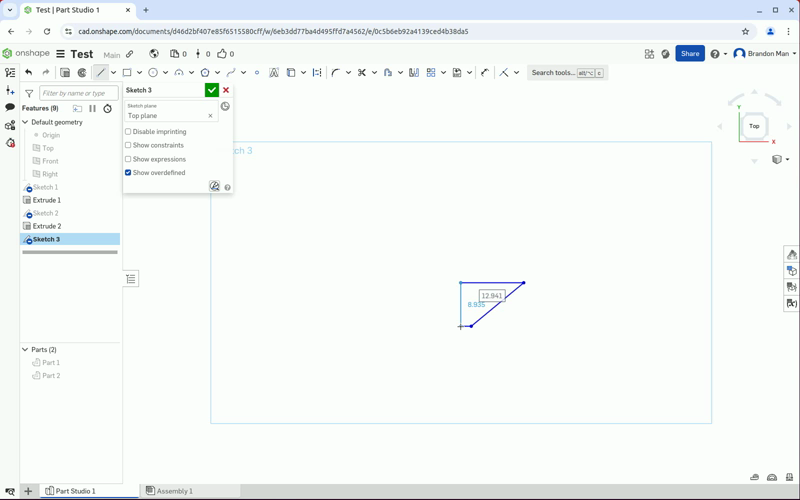
click(460, 326)
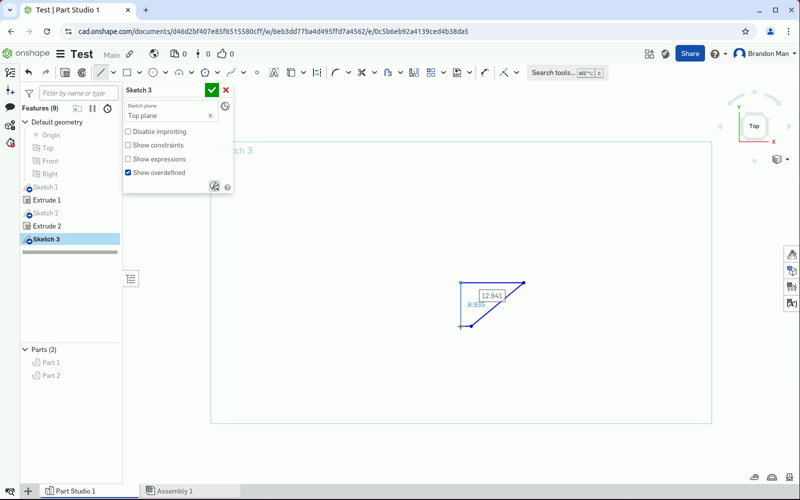
key(esc)
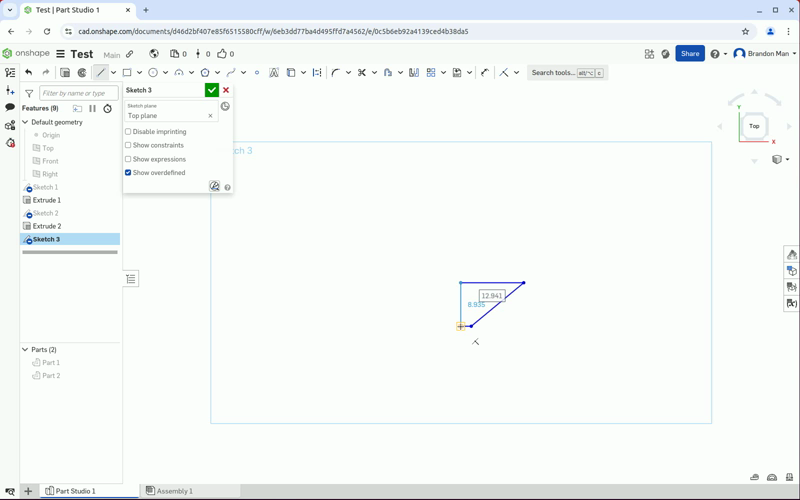
mouse_move(462, 300)
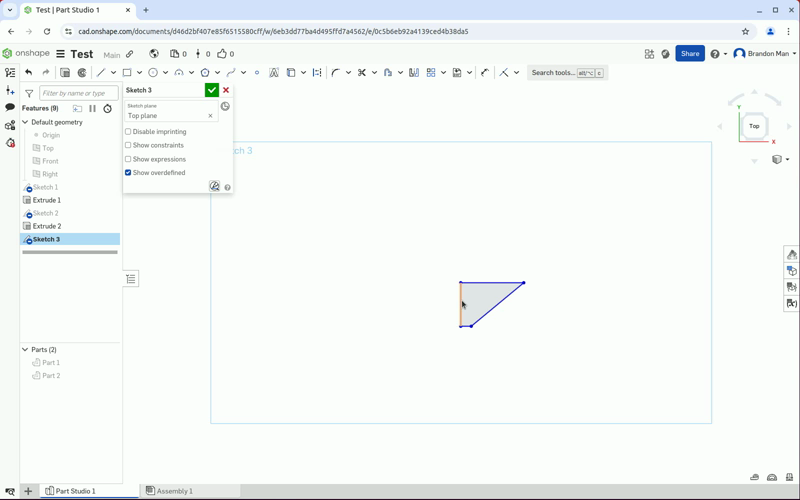
scroll(6)
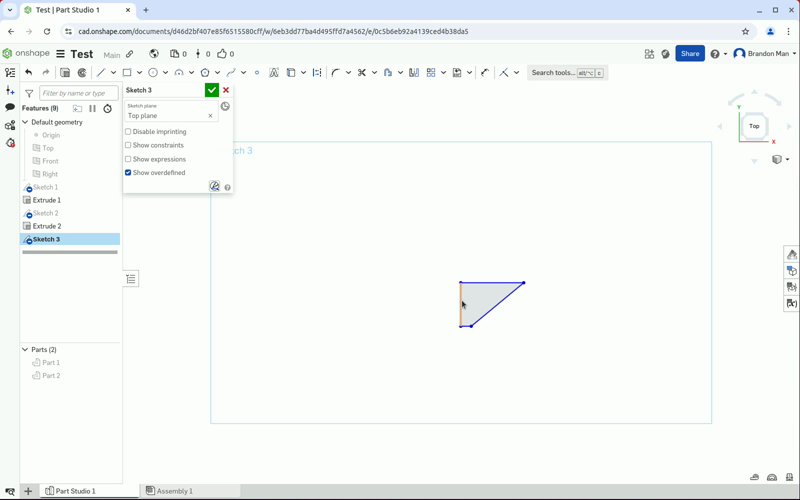
scroll(6)
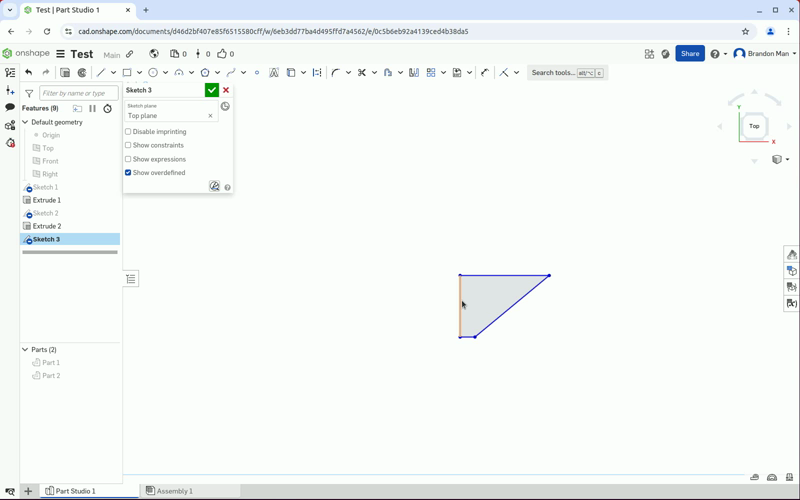
scroll(6)
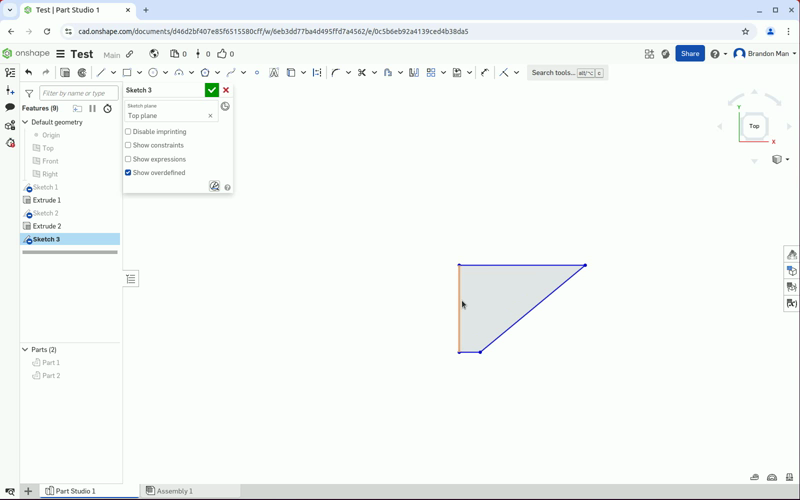
scroll(6)
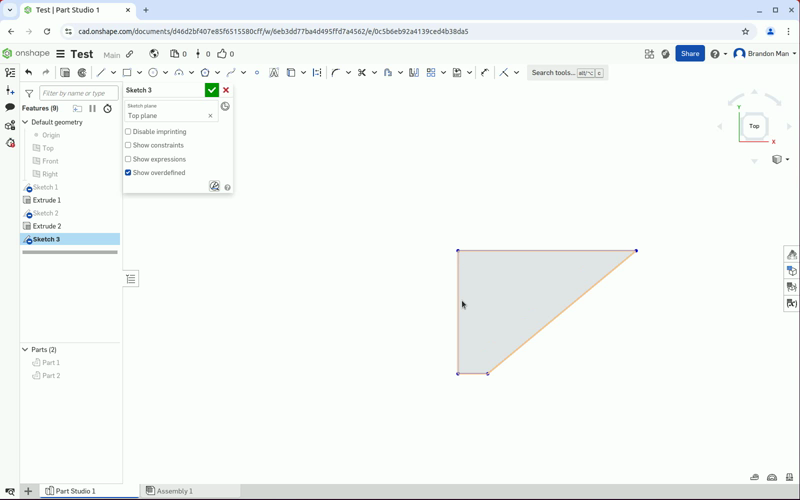
scroll(6)
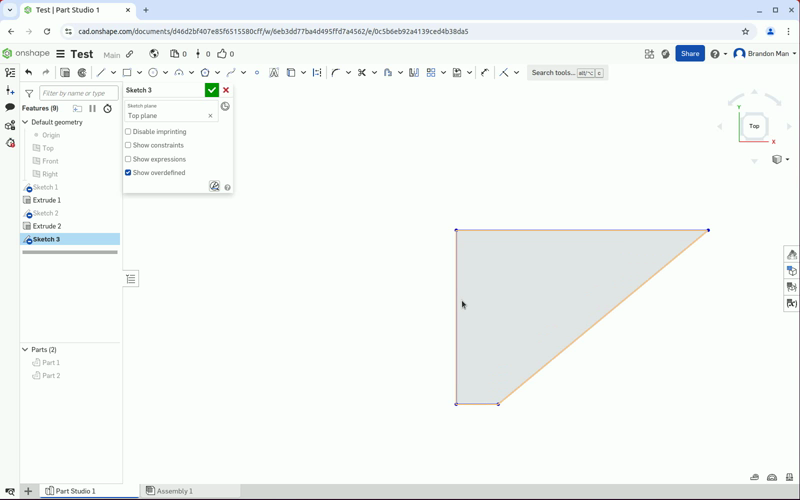
scroll(6)
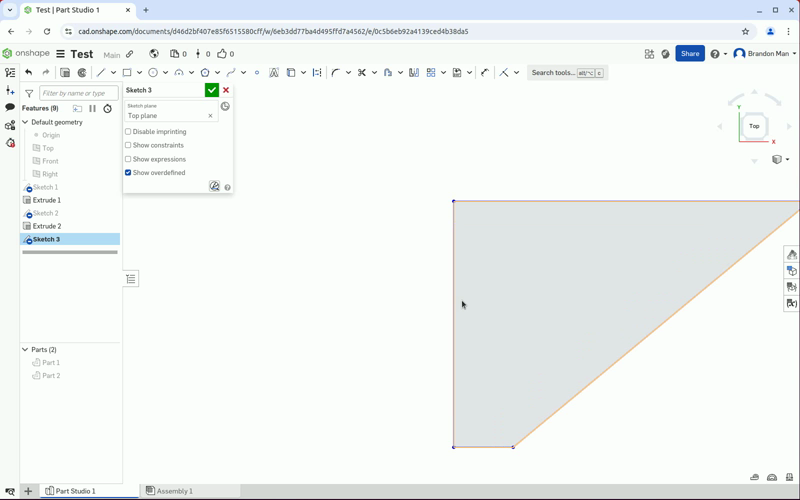
scroll(6)
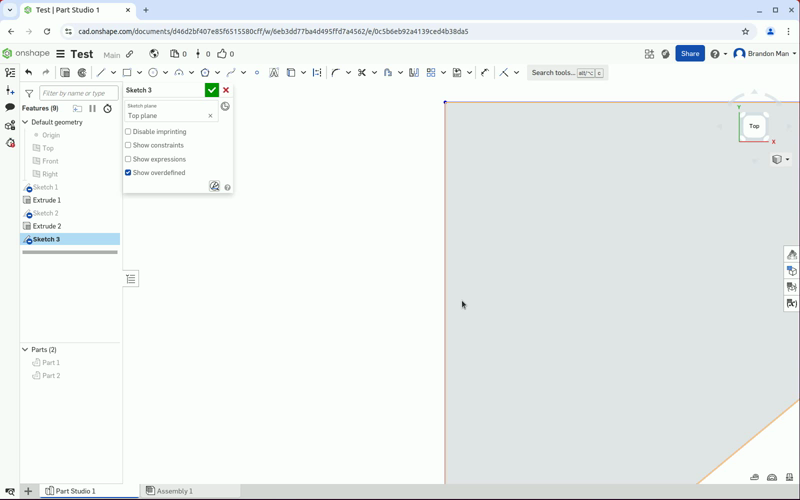
click(462, 300)
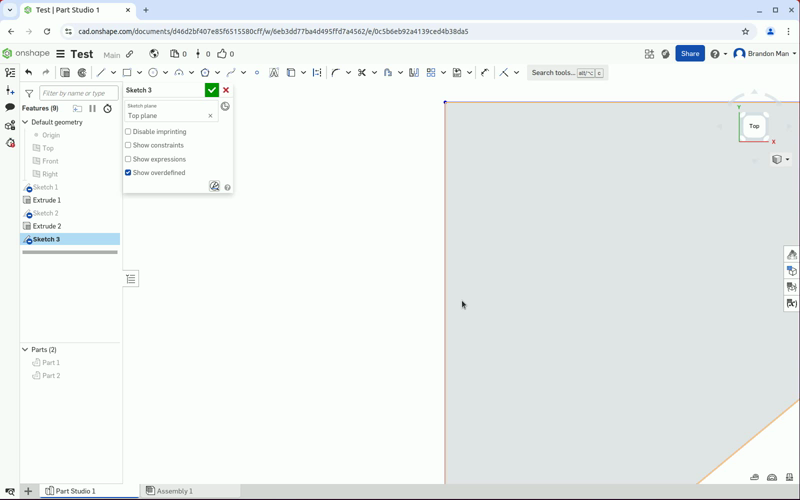
scroll(-6)
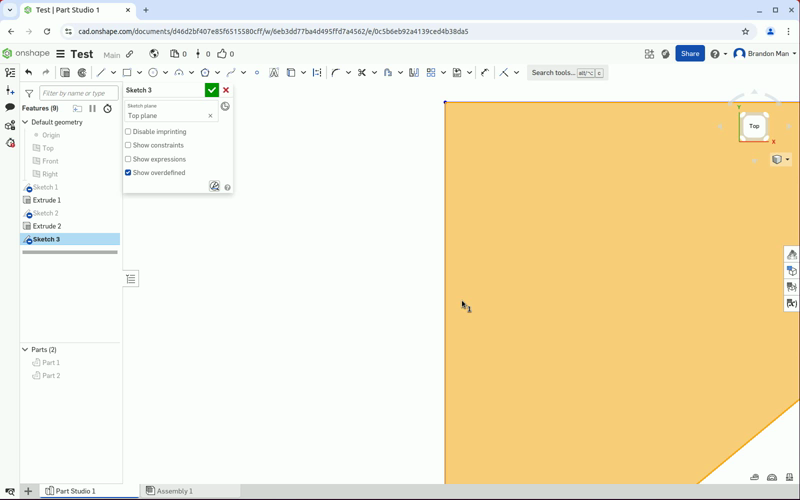
scroll(-6)
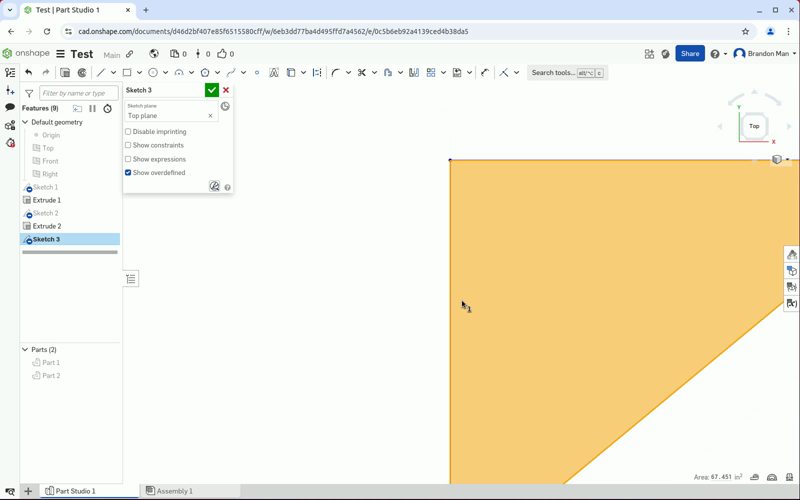
scroll(-6)
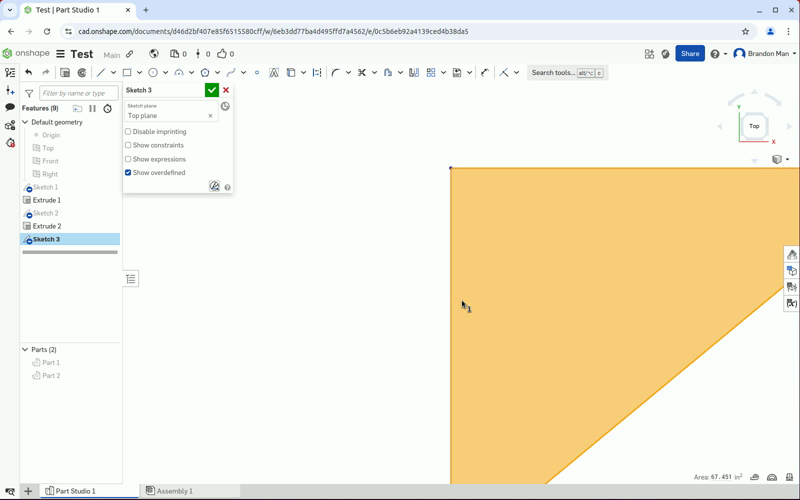
scroll(-6)
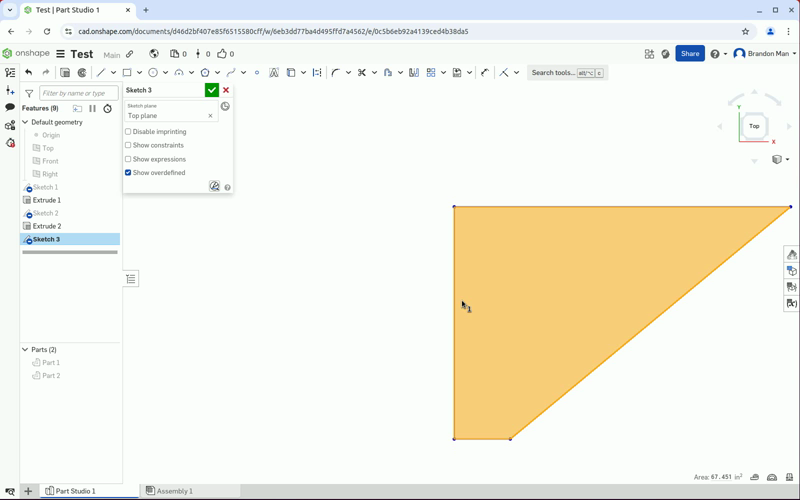
scroll(-6)
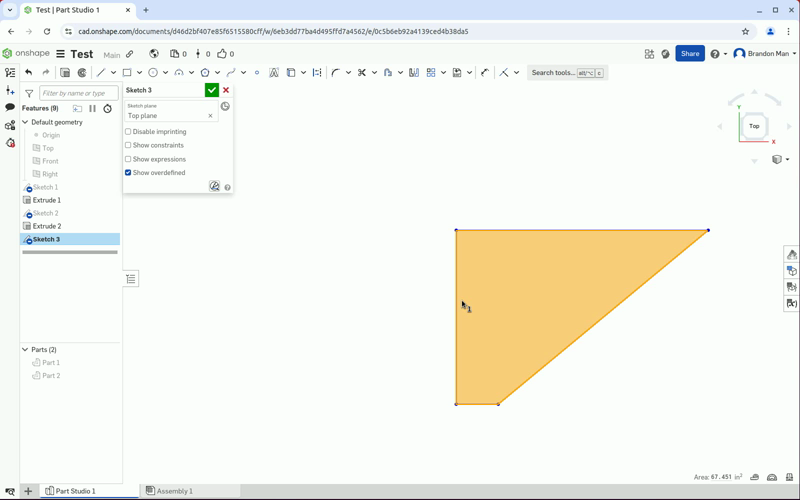
scroll(-6)
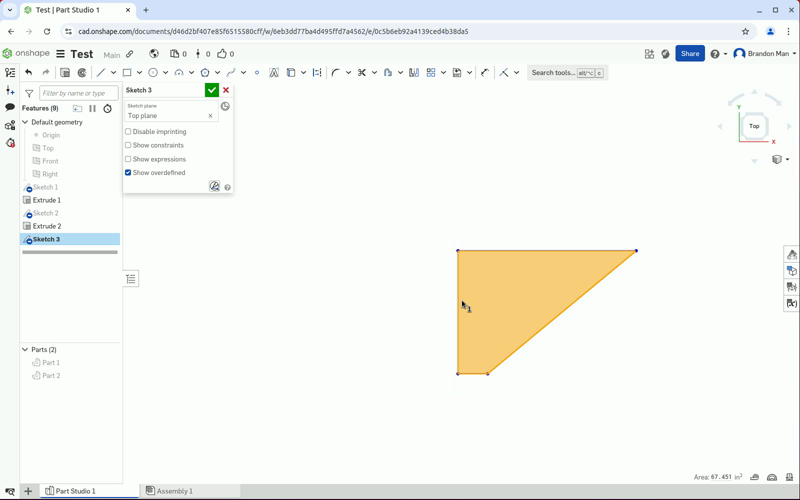
scroll(-6)
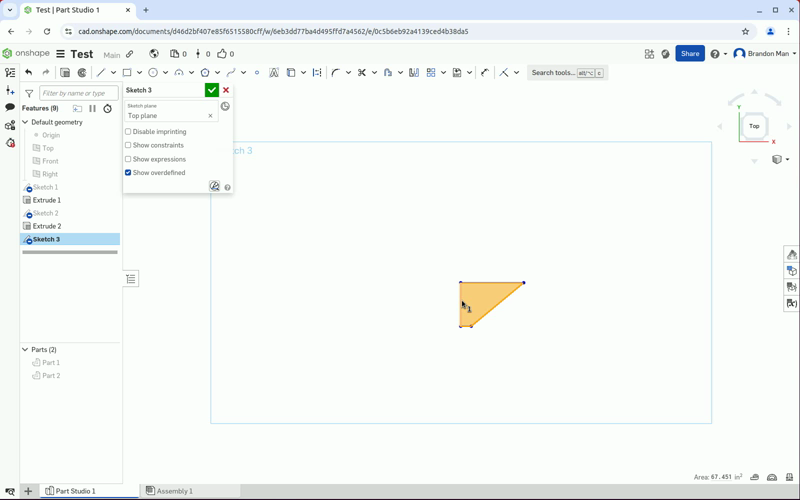
mouse_move(73, 352)
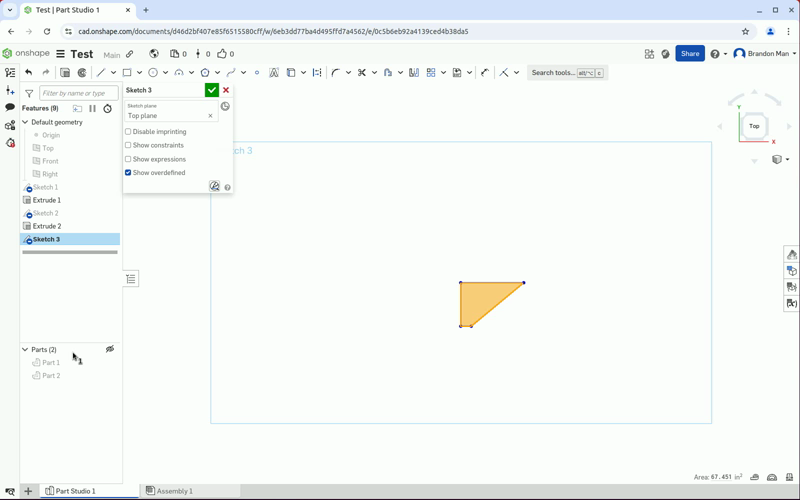
key(shift+y)
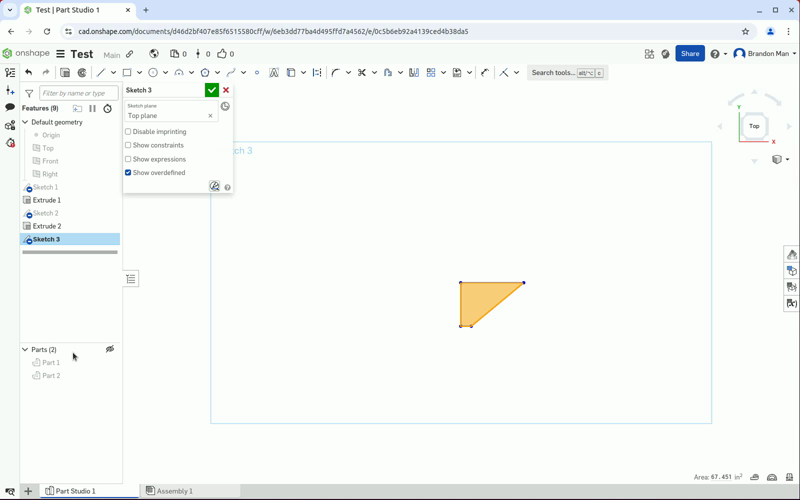
key(shift+e)
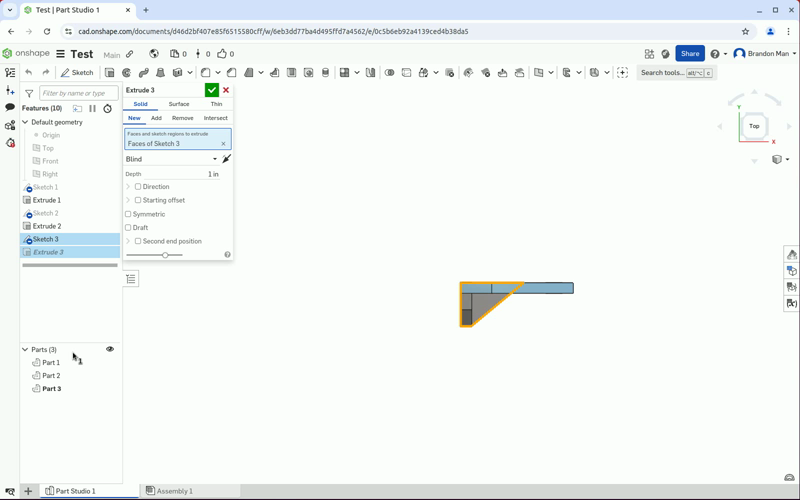
mouse_move(143, 106)
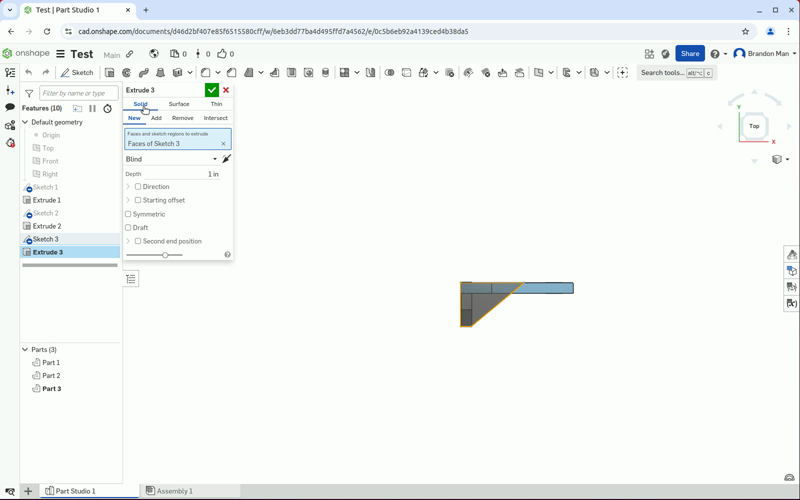
click(143, 106)
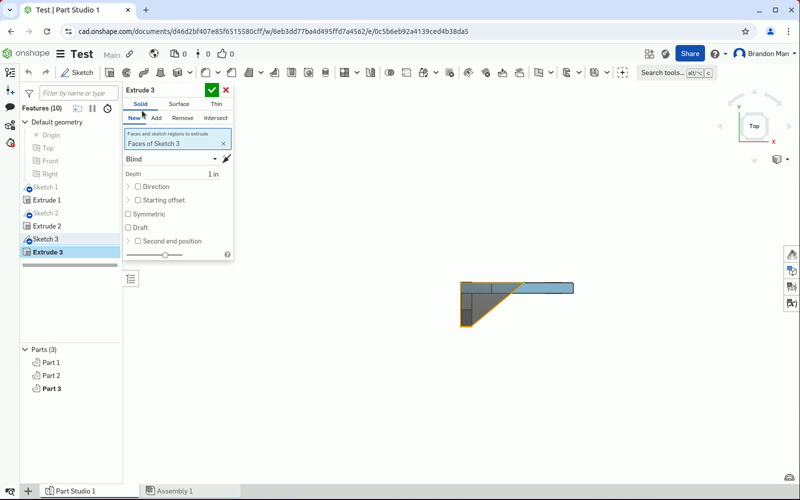
mouse_move(137, 120)
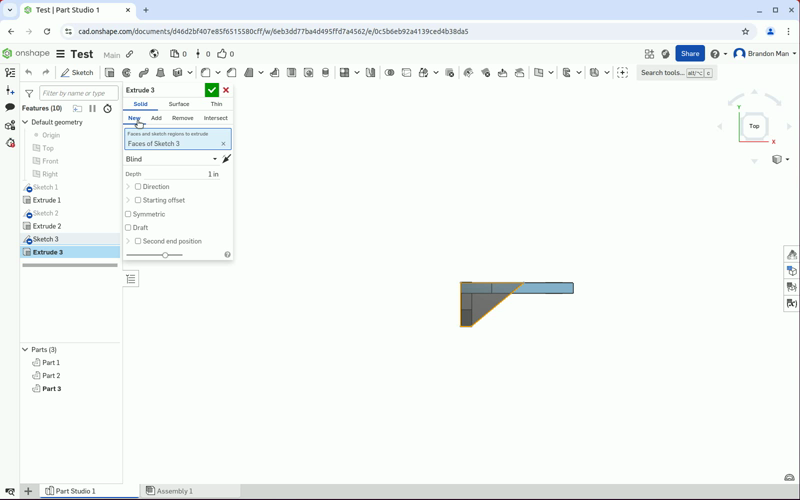
click(137, 120)
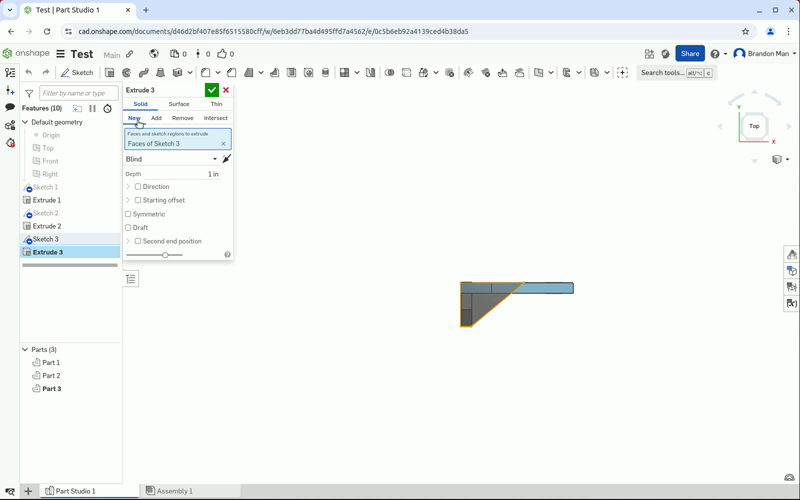
key(tab, 4)
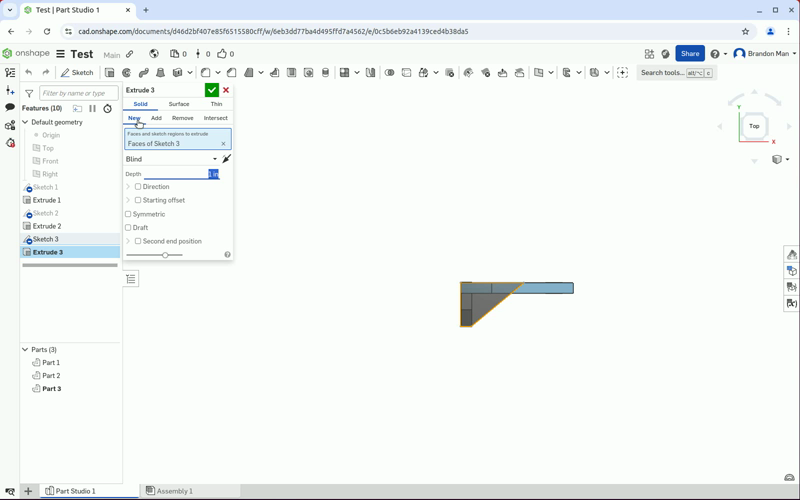
text(2.166)
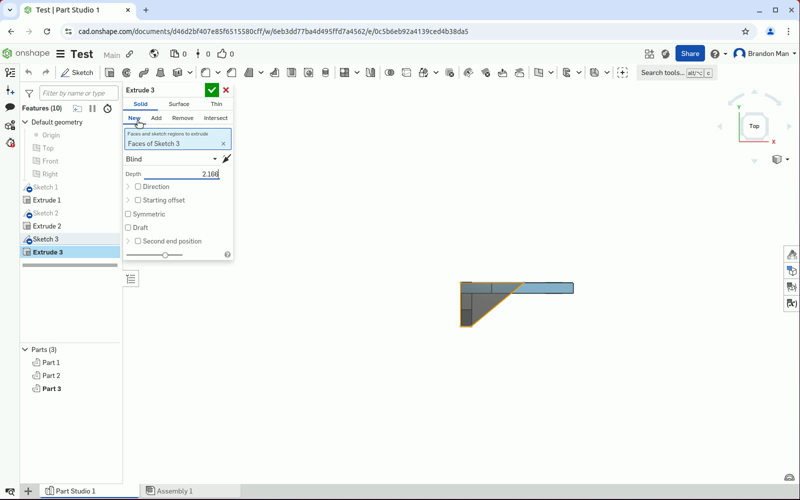
key(enter)
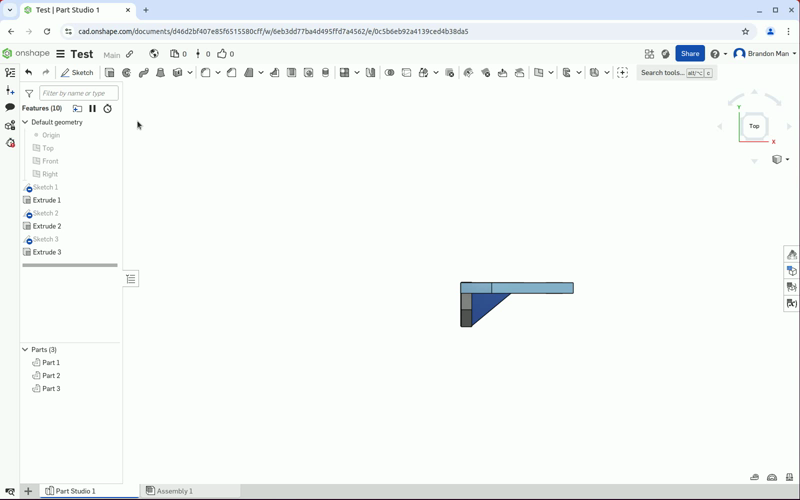
key(shift+h)
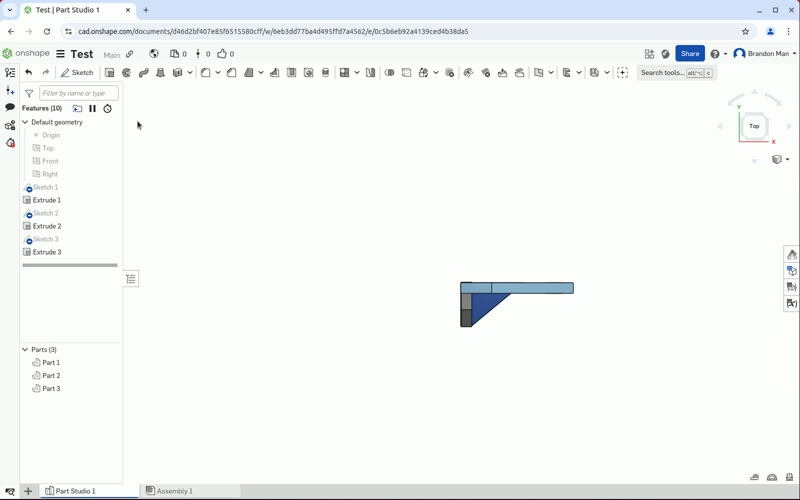
key(shift+h)
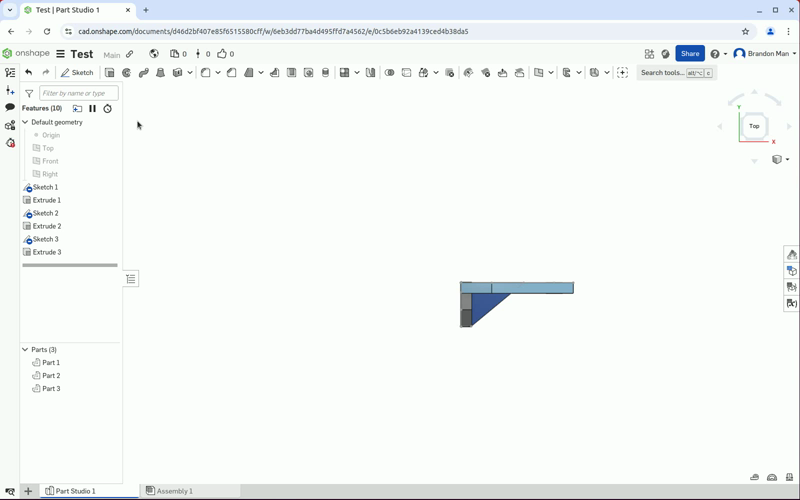
key(shift+7)
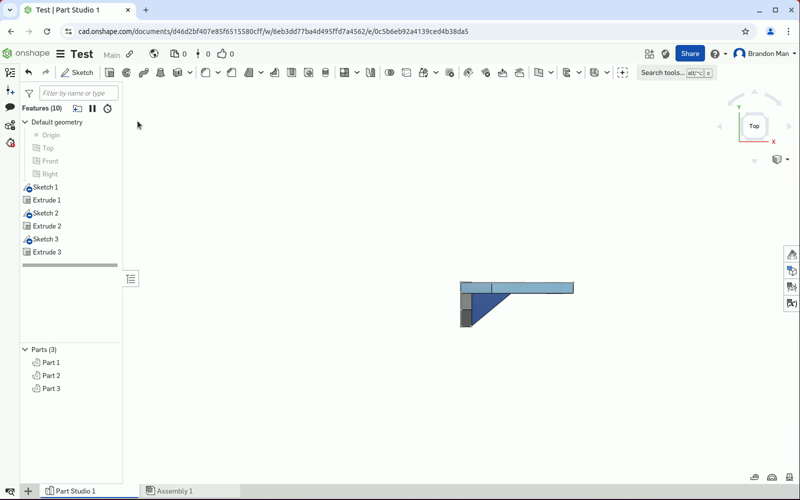
key(up, 3)
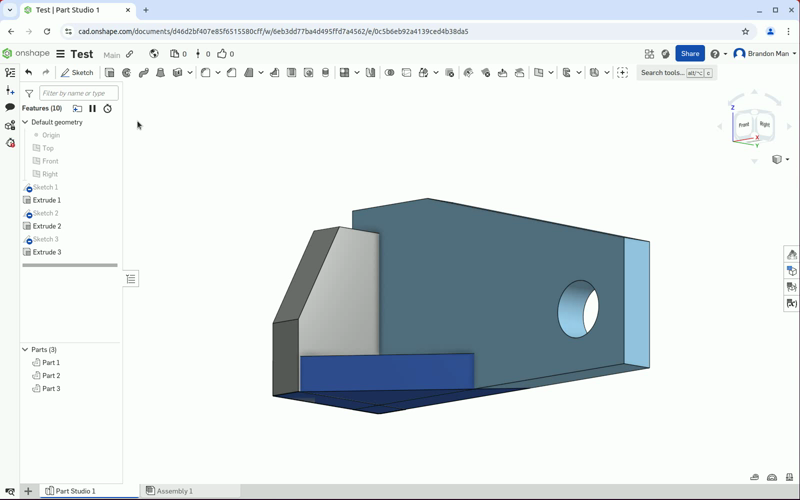
key(left, 3)
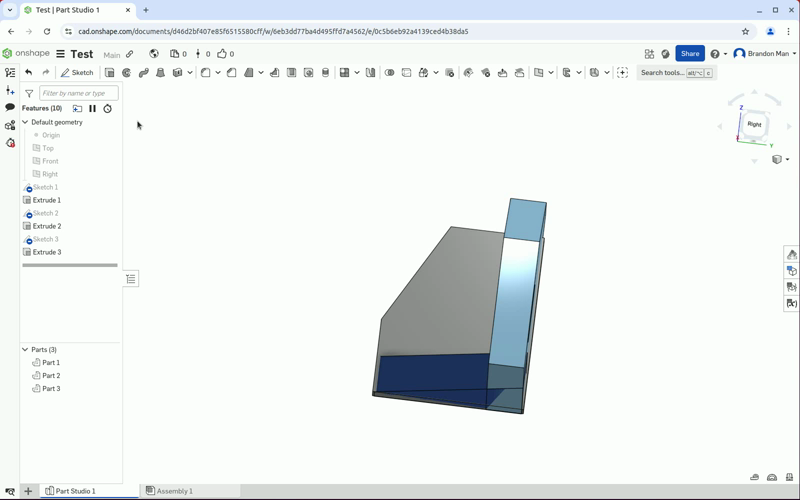
key(right, 3)
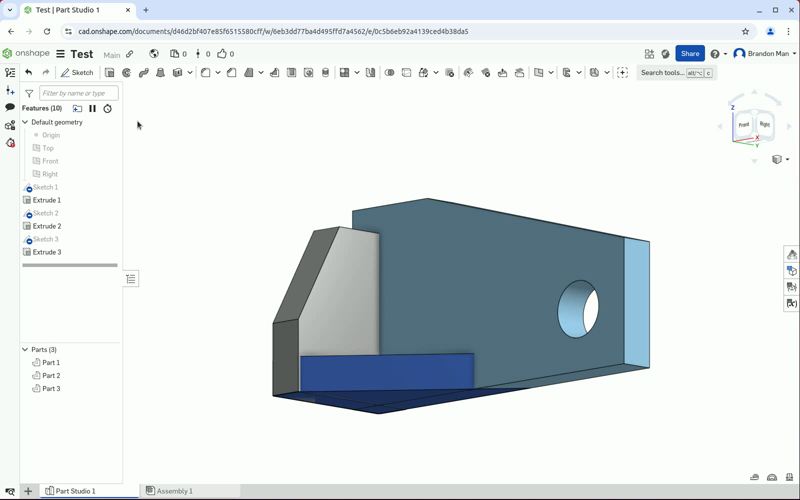
key(down, 3)
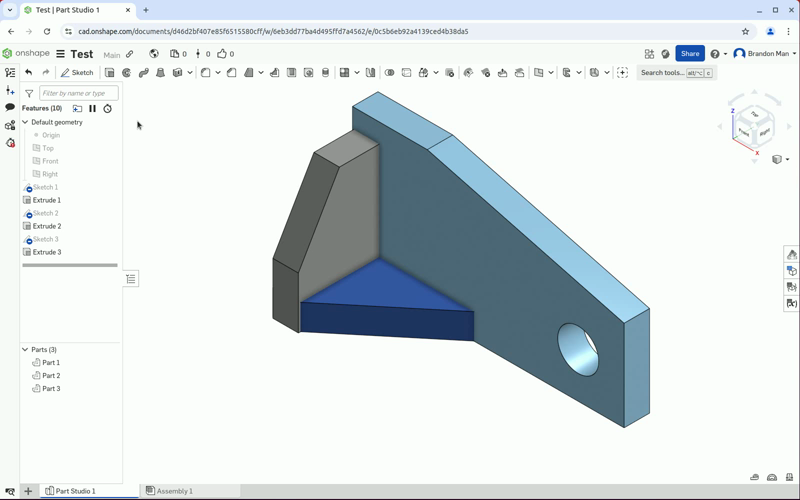
mouse_move(73, 189)
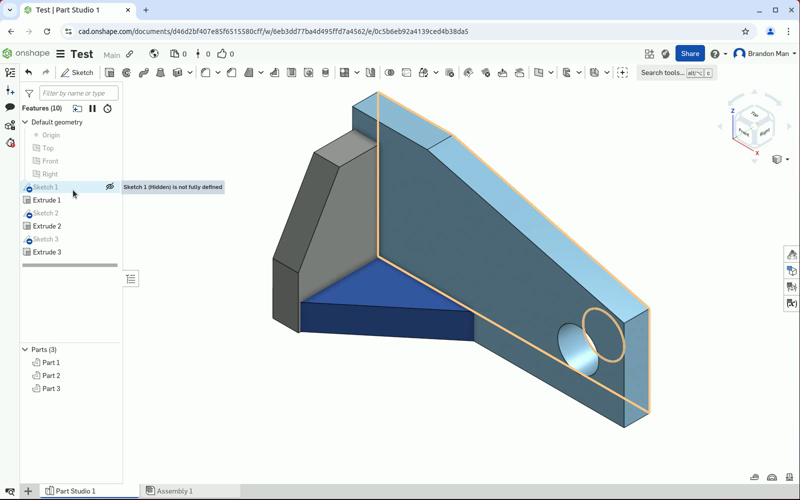
click(73, 189)